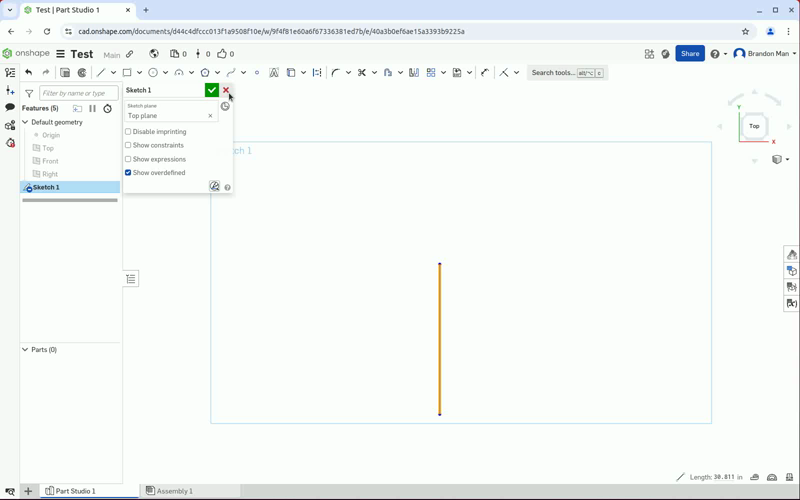
key(shift+h)
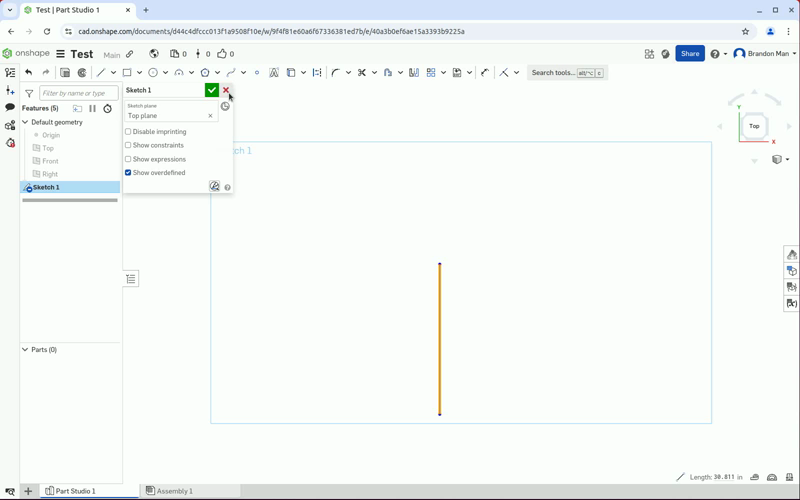
key(shift+s)
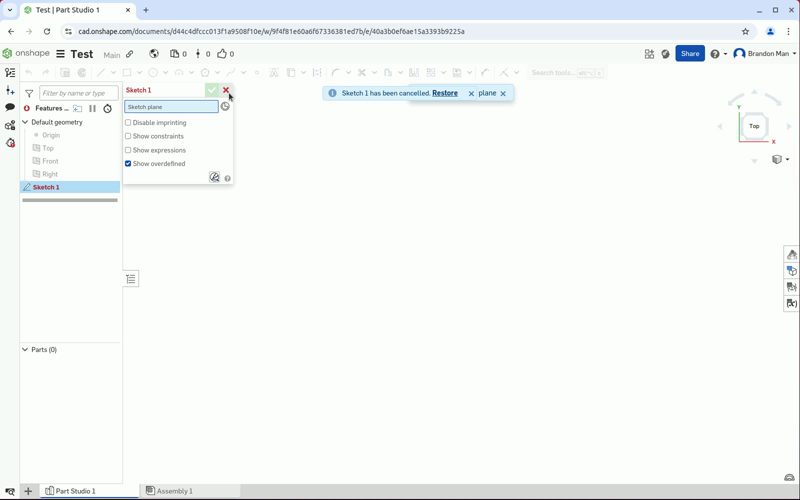
mouse_move(73, 150)
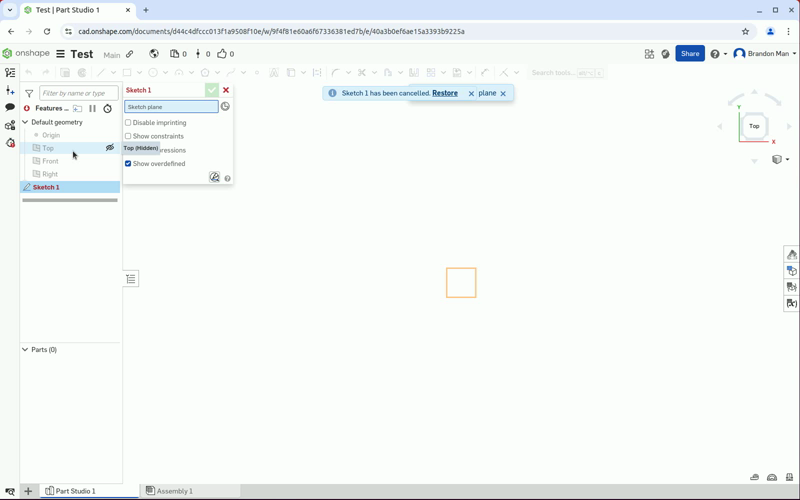
click(73, 150)
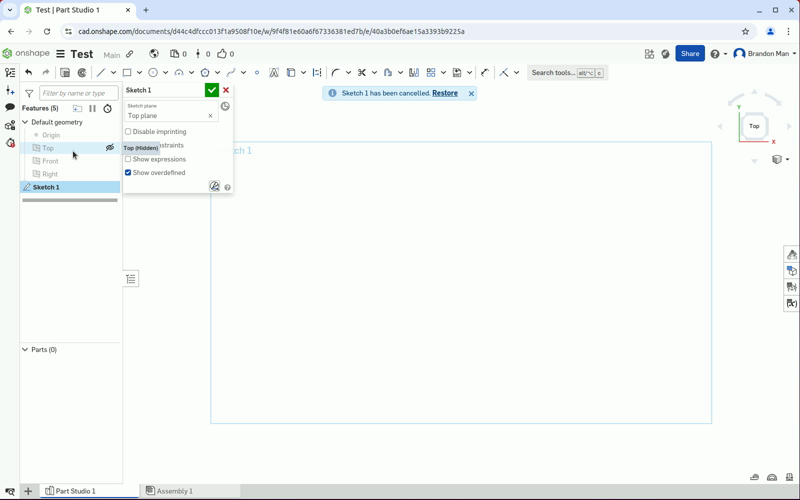
mouse_move(73, 352)
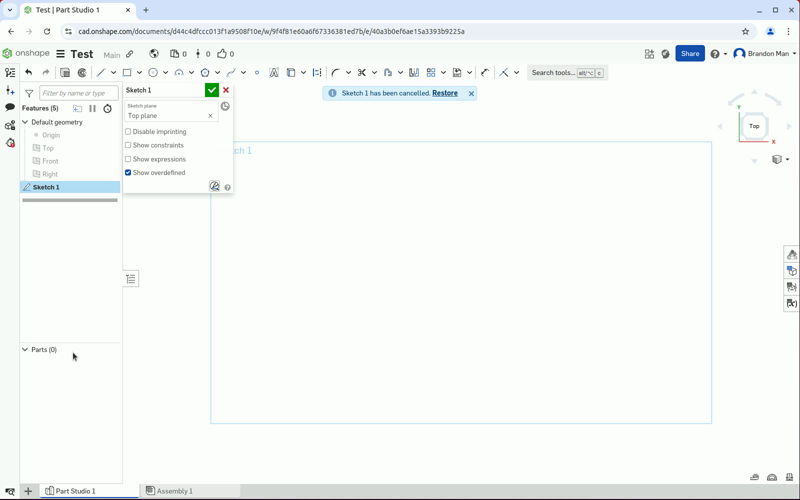
key(y)
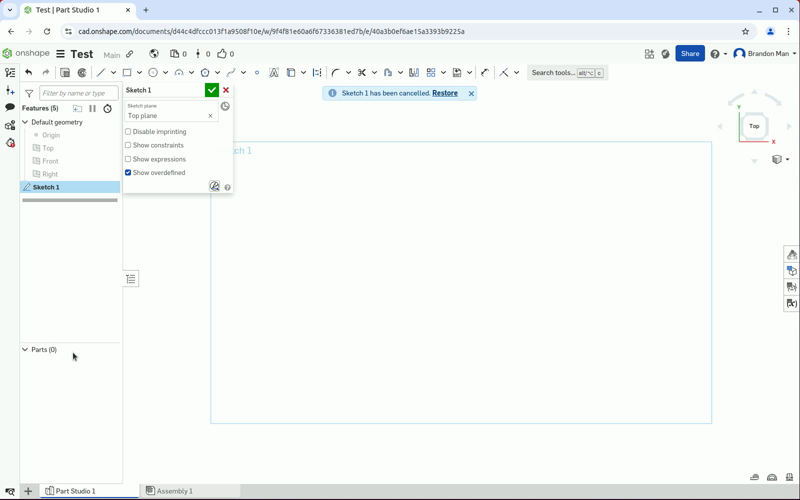
key(l)
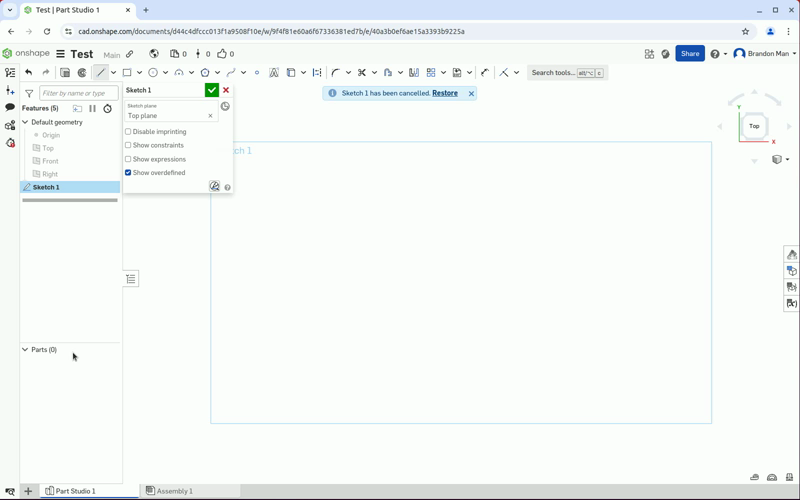
key_down(shift)
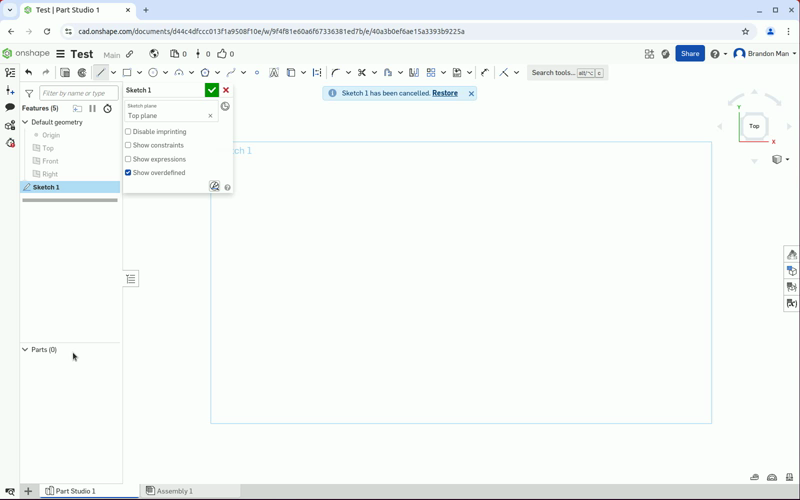
mouse_move(438, 351)
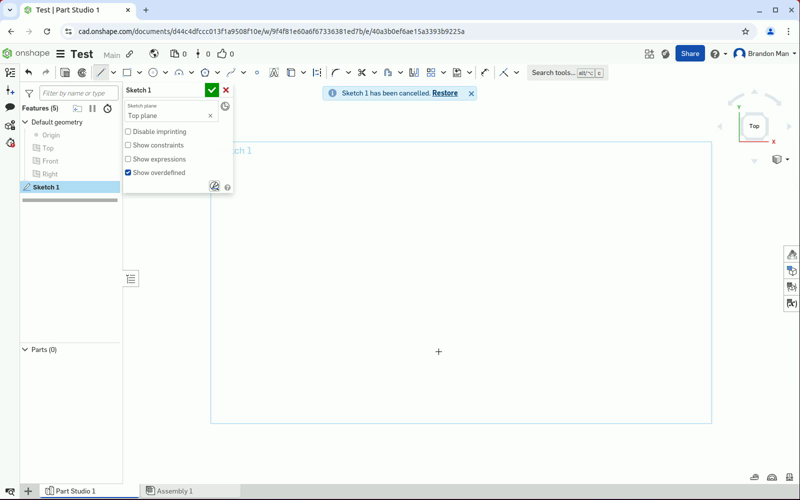
click(438, 351)
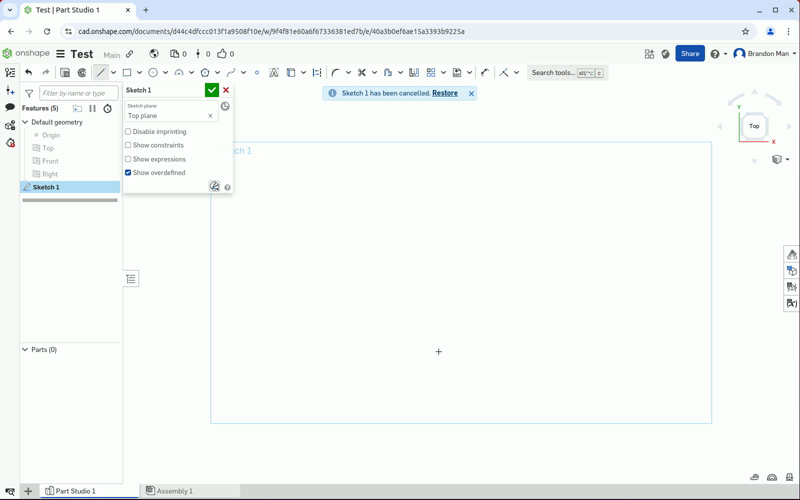
key_up(shift)
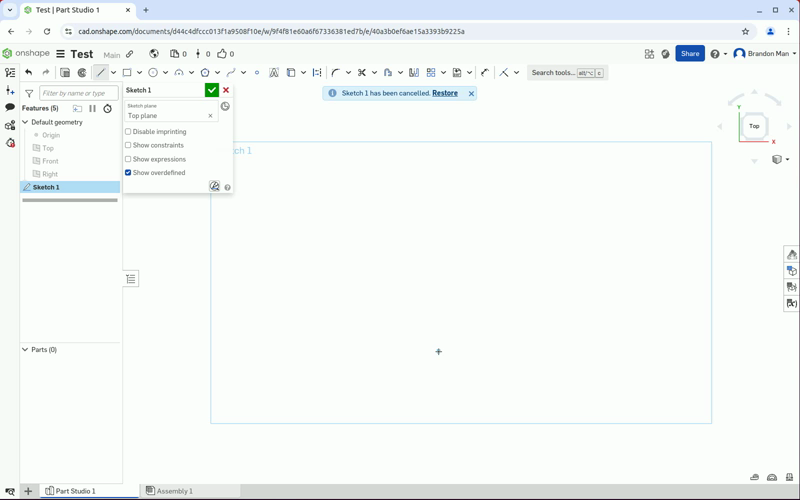
key_down(shift)
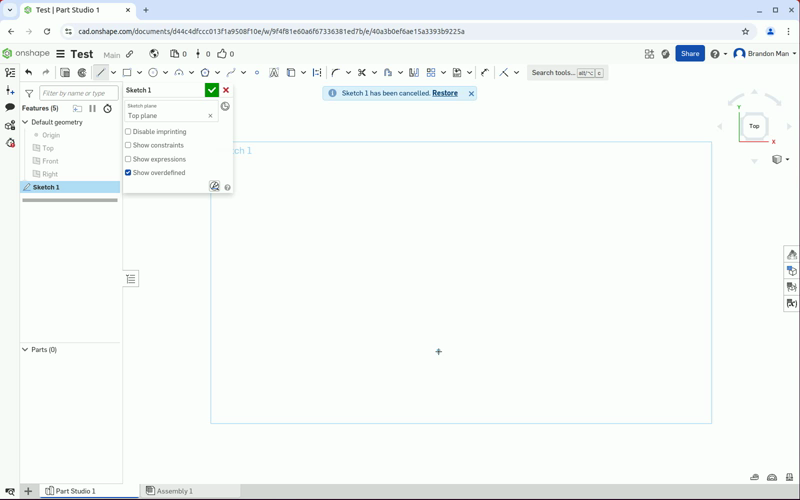
mouse_move(468, 351)
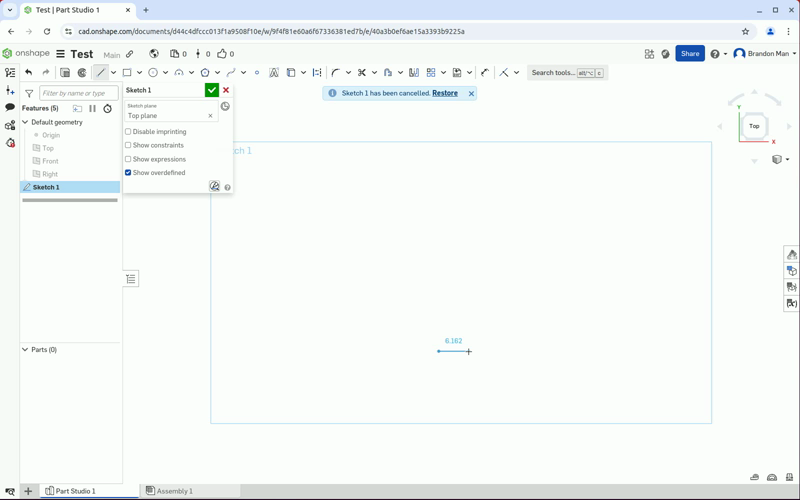
mouse_move(483, 351)
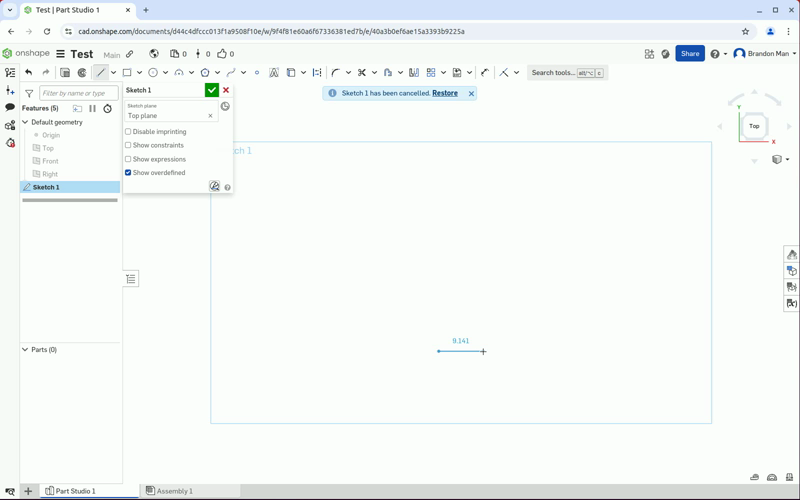
click(483, 351)
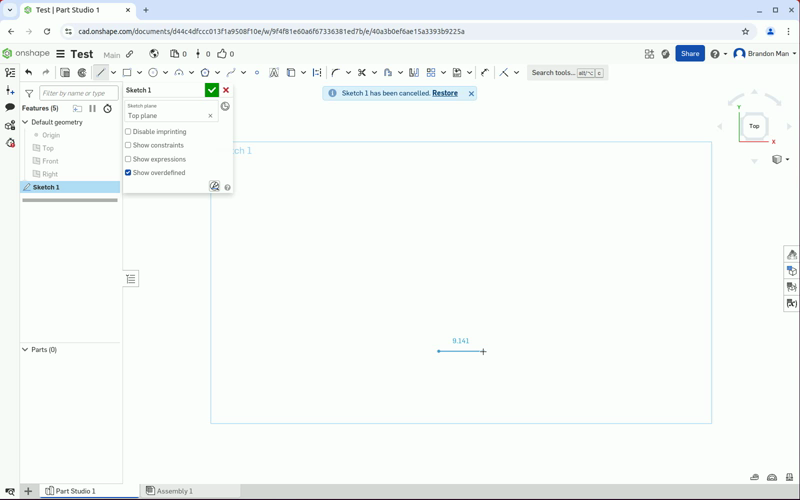
key_up(shift)
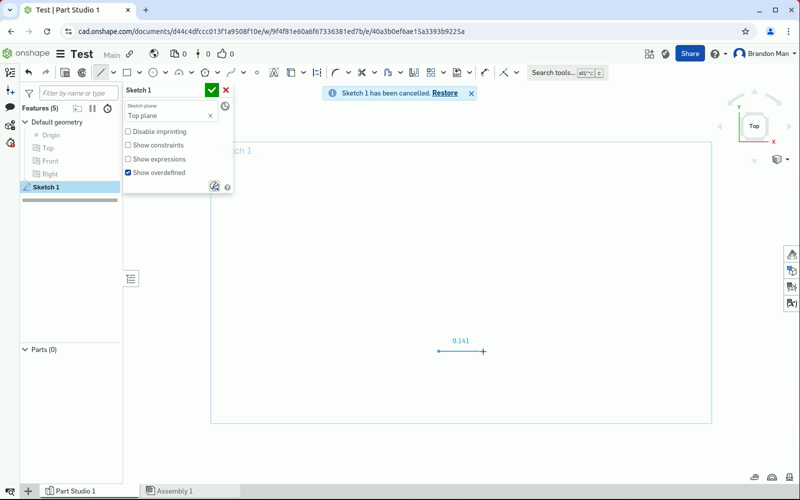
key_down(shift)
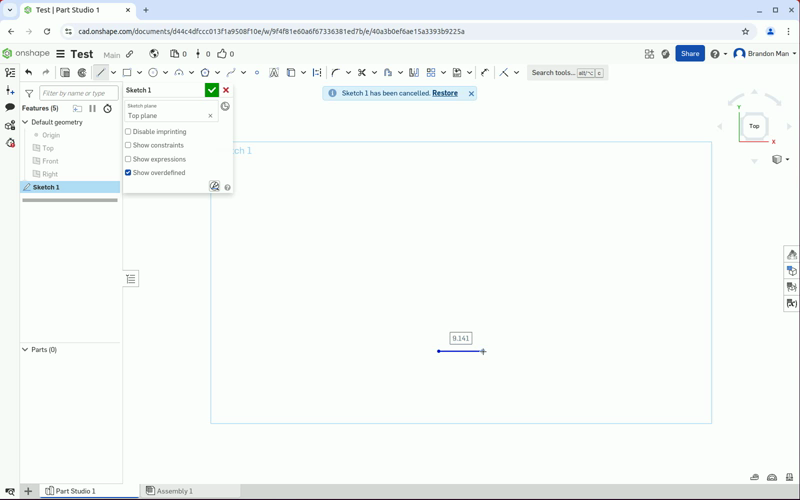
mouse_move(483, 213)
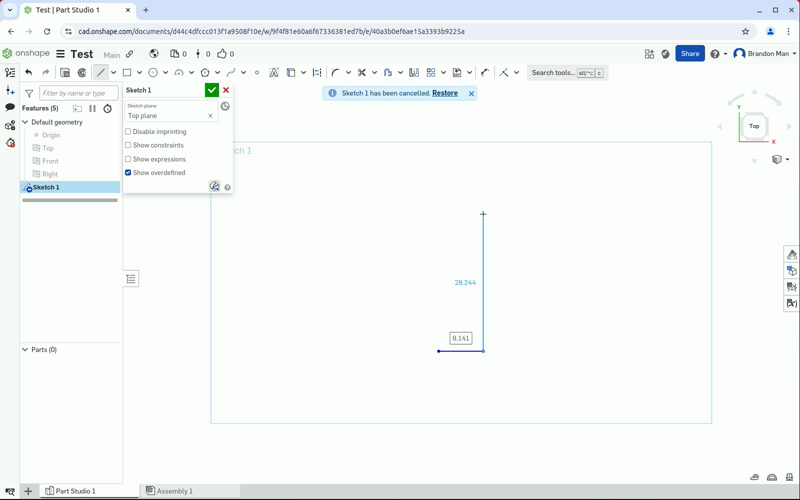
click(483, 213)
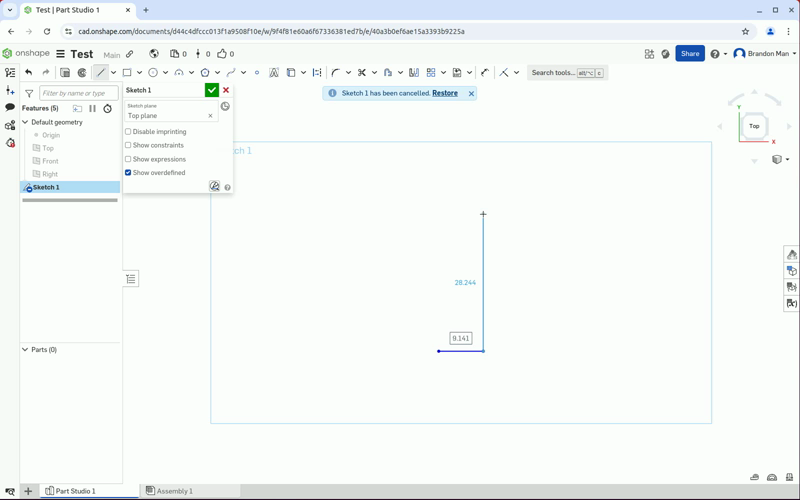
key_up(shift)
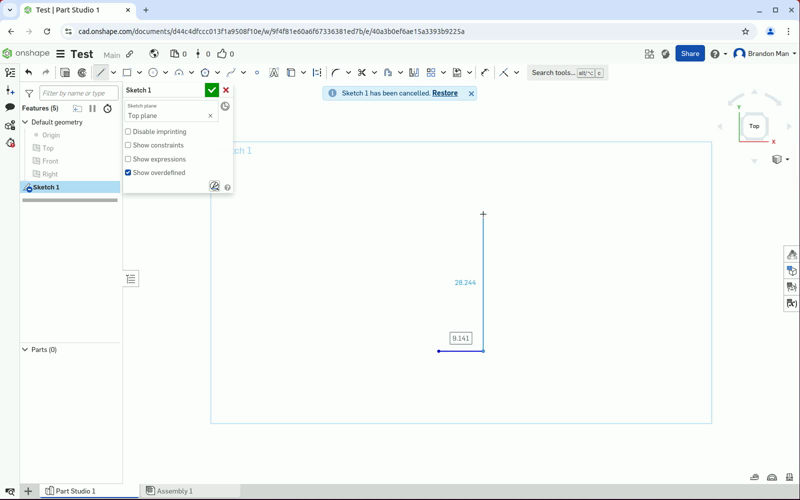
key_down(shift)
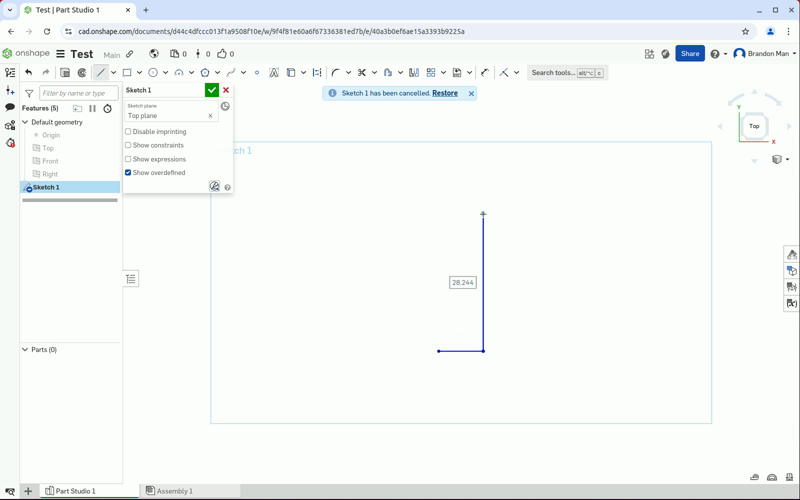
mouse_move(513, 213)
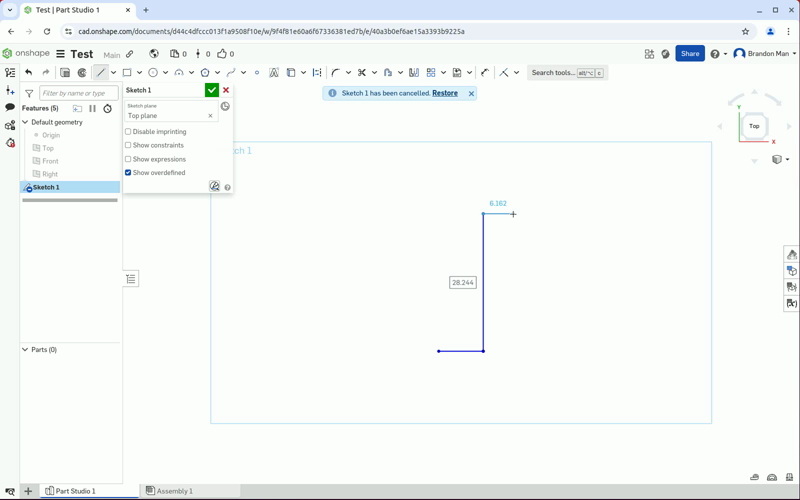
mouse_move(438, 213)
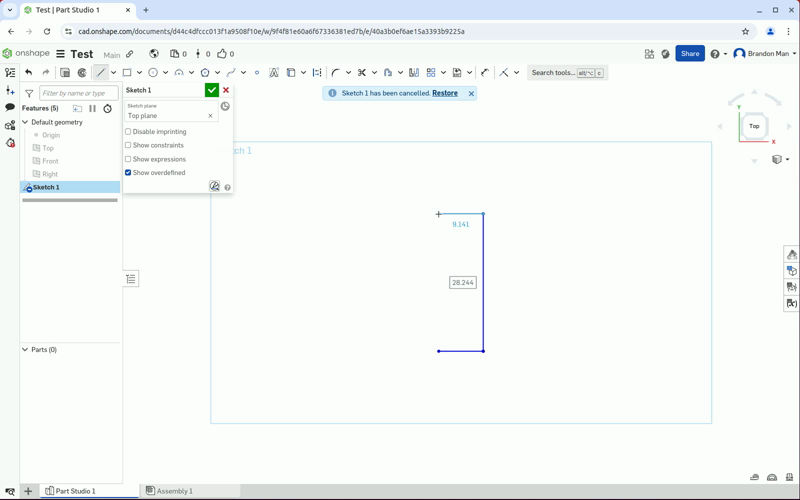
click(438, 213)
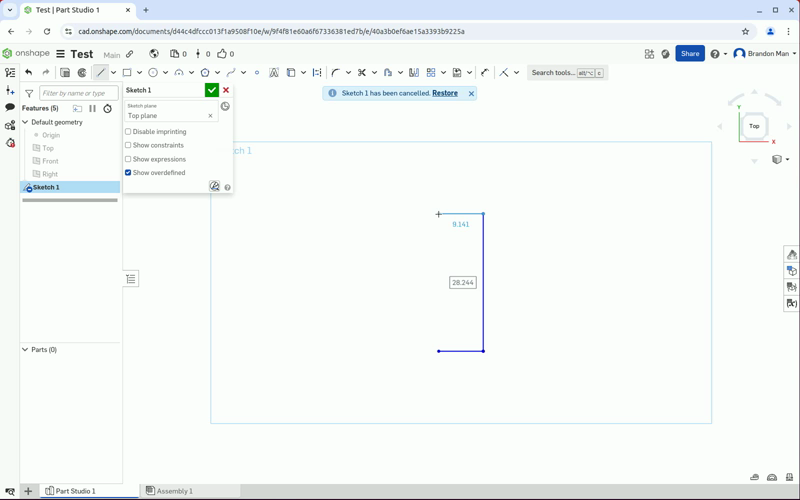
key_up(shift)
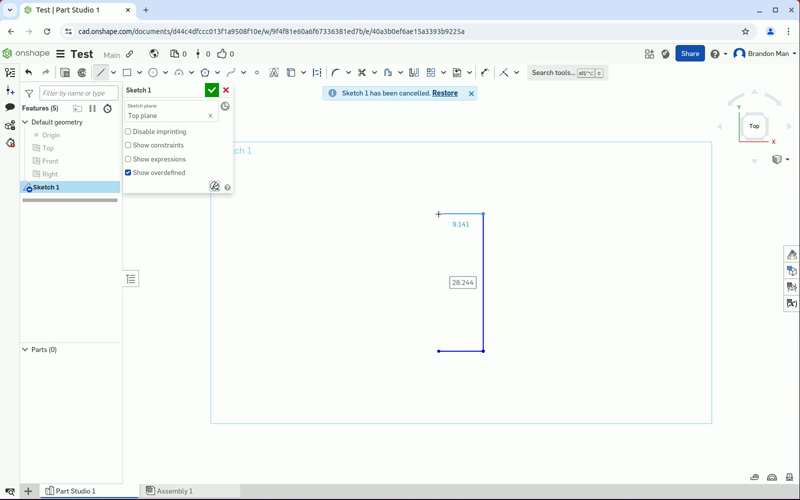
key_down(shift)
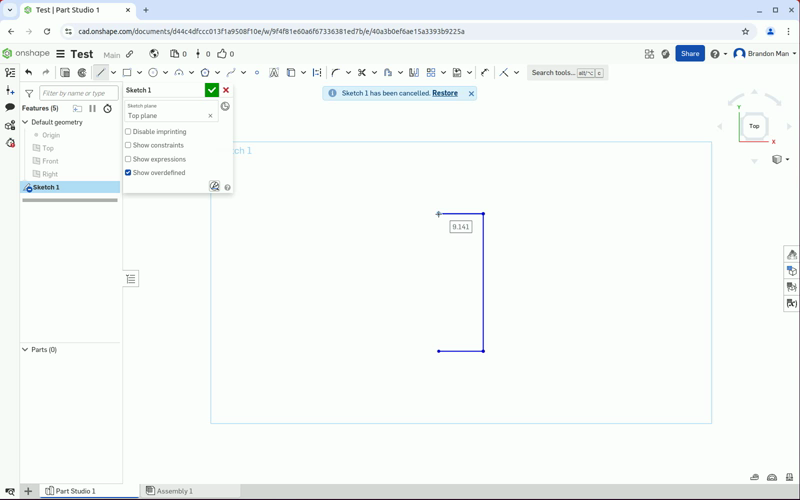
mouse_move(438, 351)
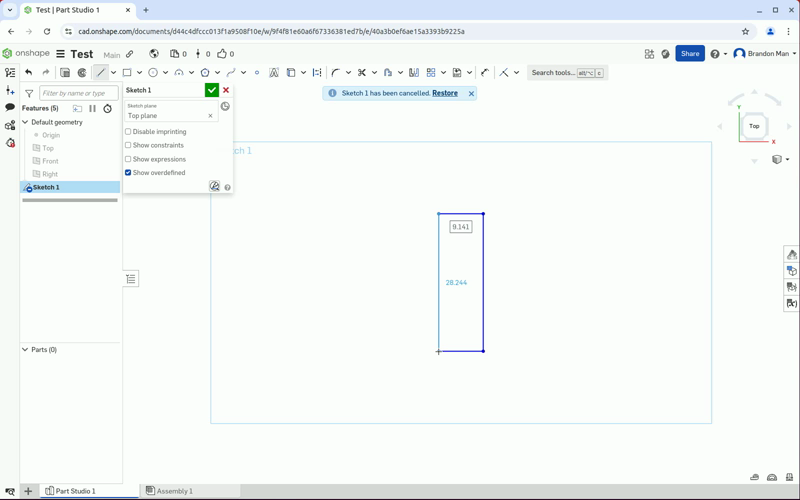
key_up(shift)
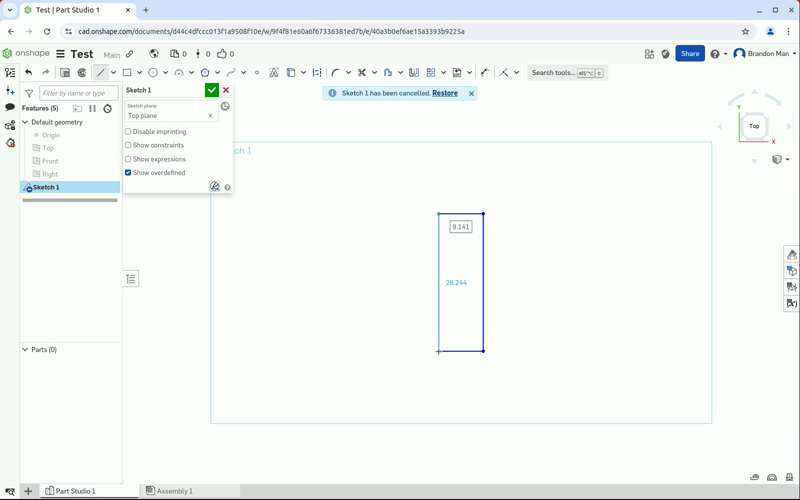
click(438, 351)
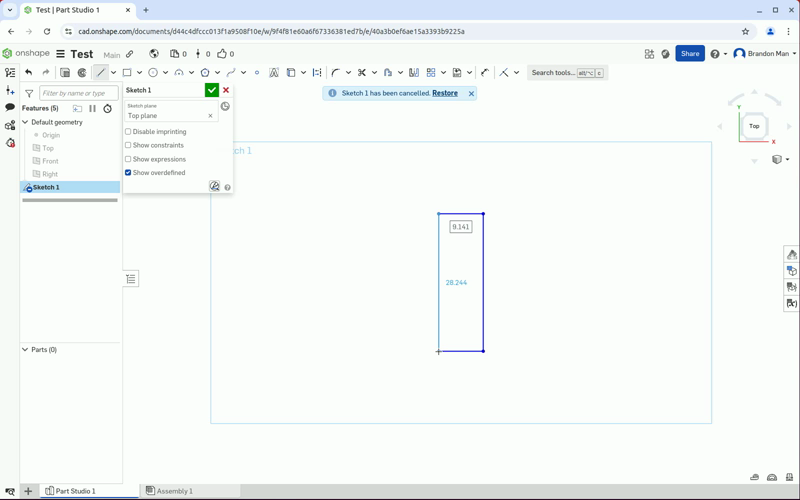
key(esc)
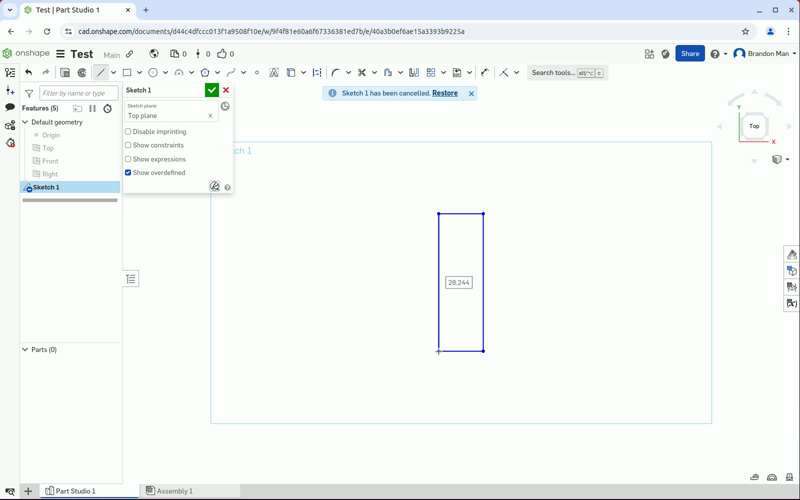
key(l)
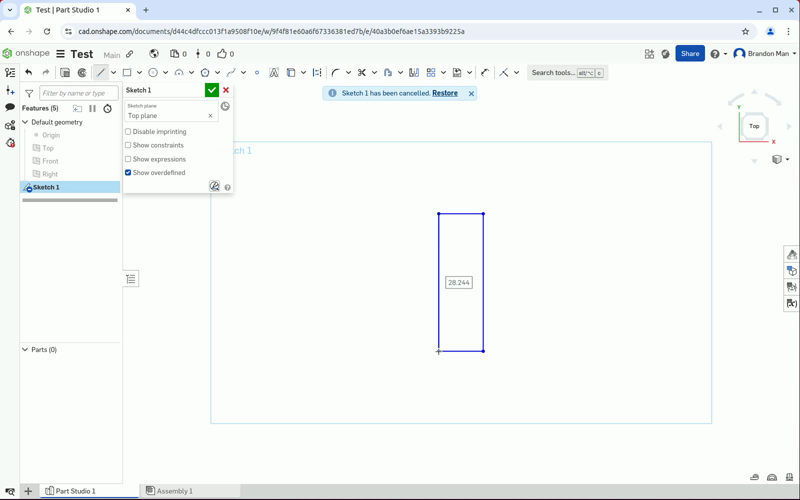
key_down(shift)
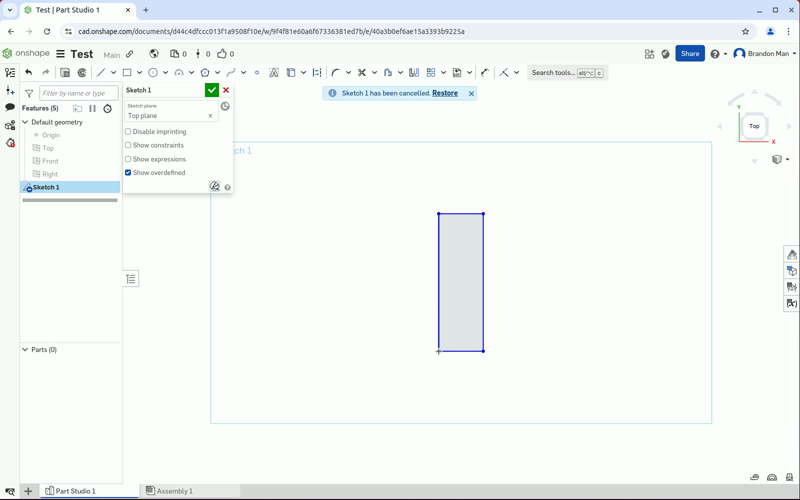
mouse_move(442, 346)
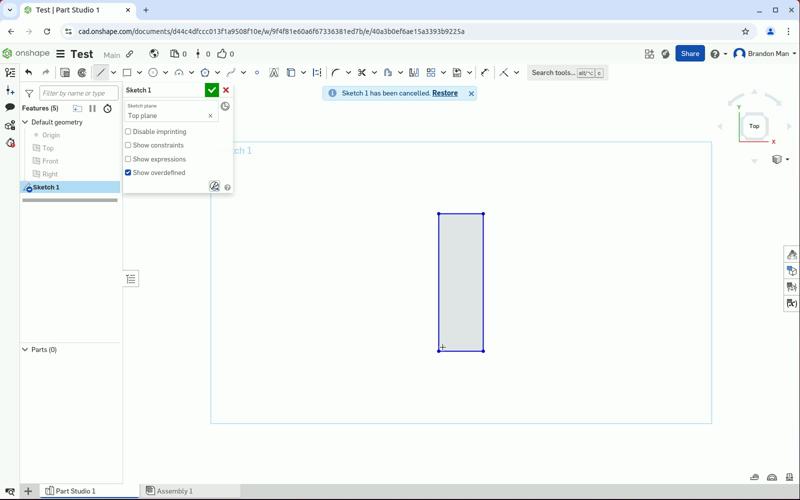
click(442, 346)
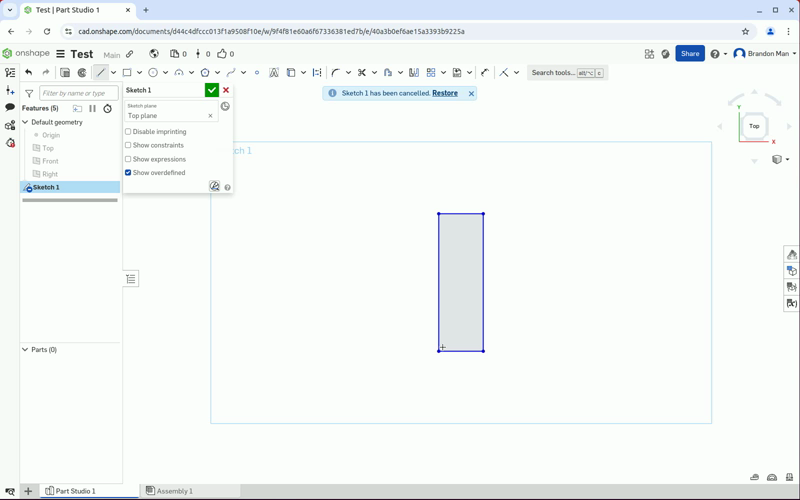
key_up(shift)
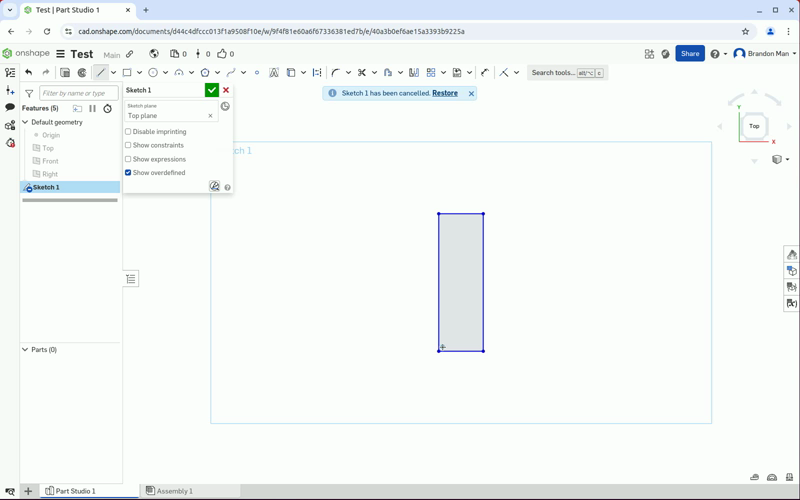
key_down(shift)
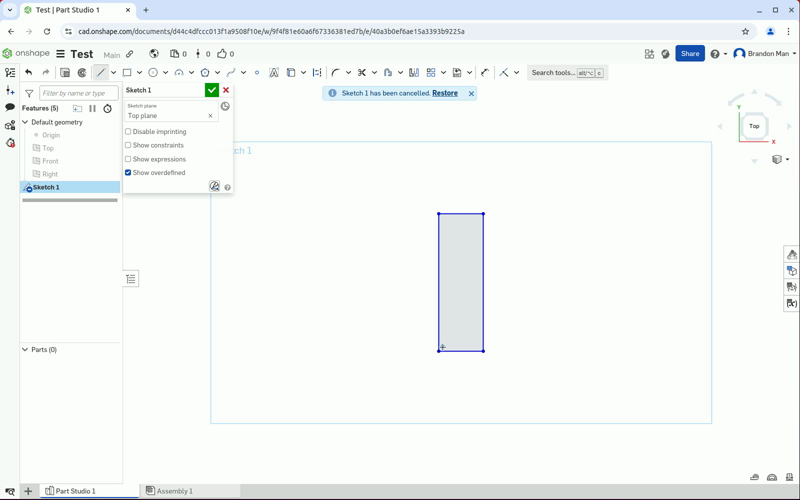
mouse_move(472, 346)
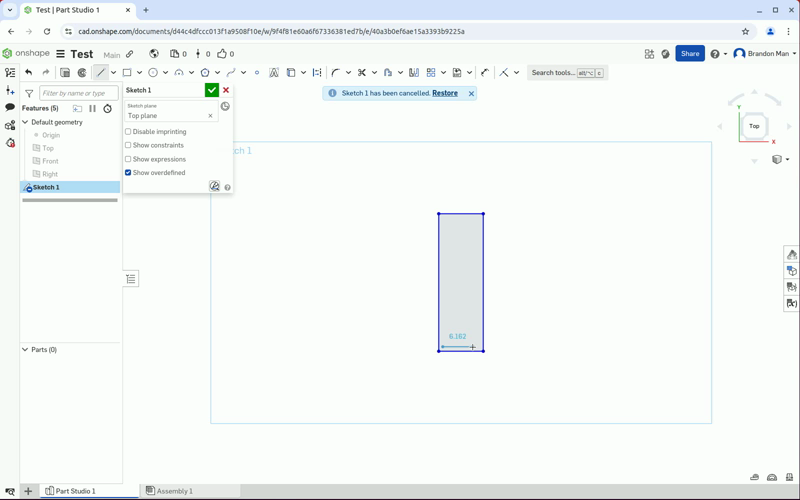
mouse_move(480, 346)
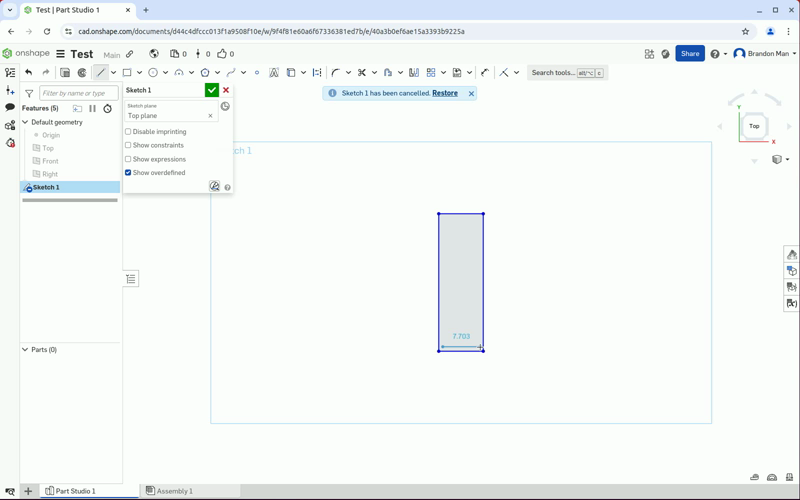
click(480, 346)
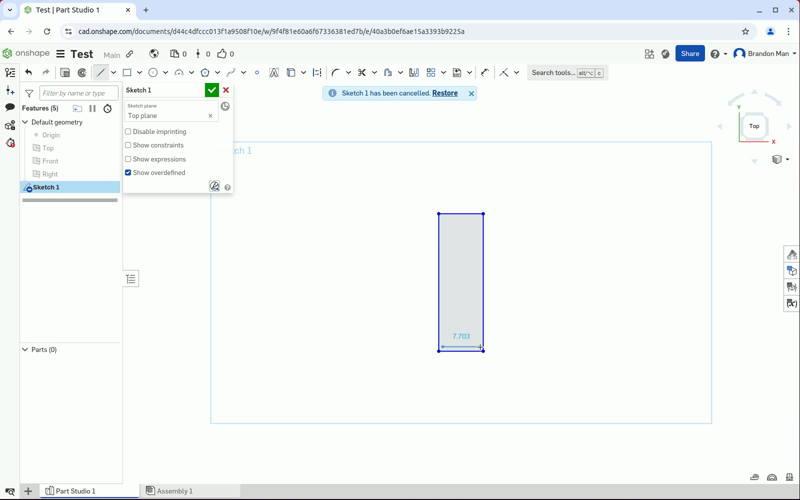
key_up(shift)
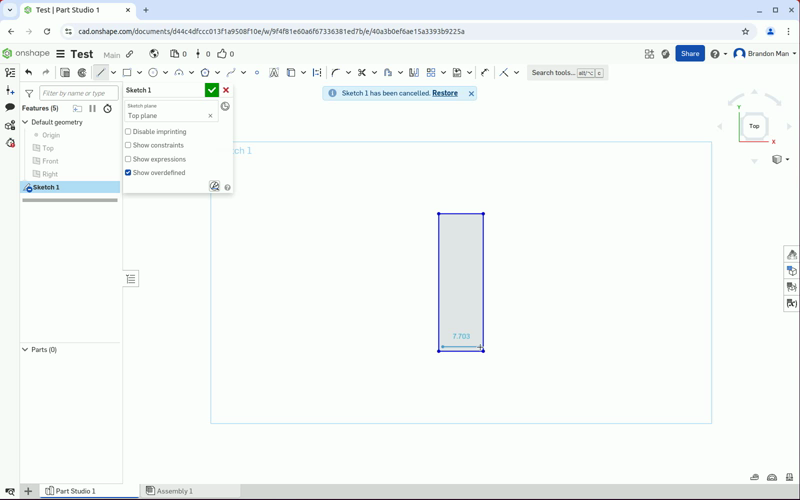
key_down(shift)
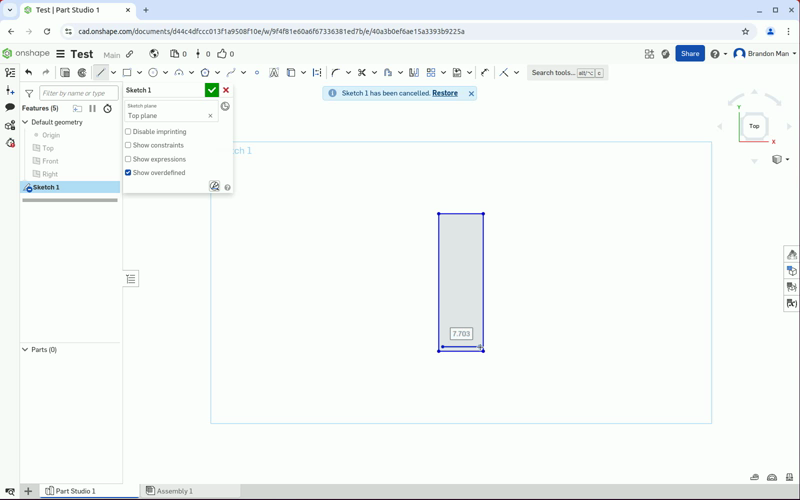
mouse_move(480, 218)
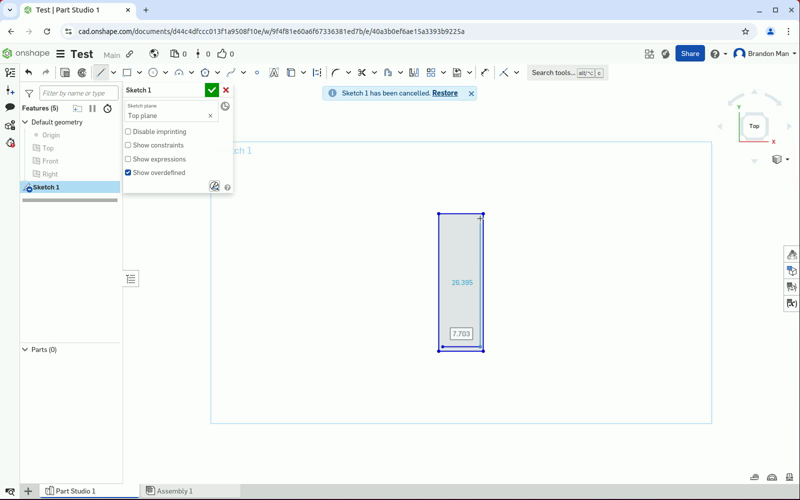
click(480, 218)
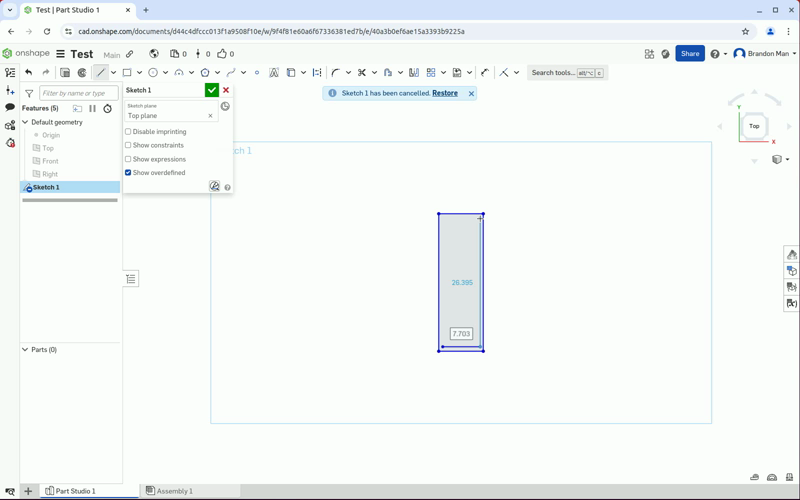
key_up(shift)
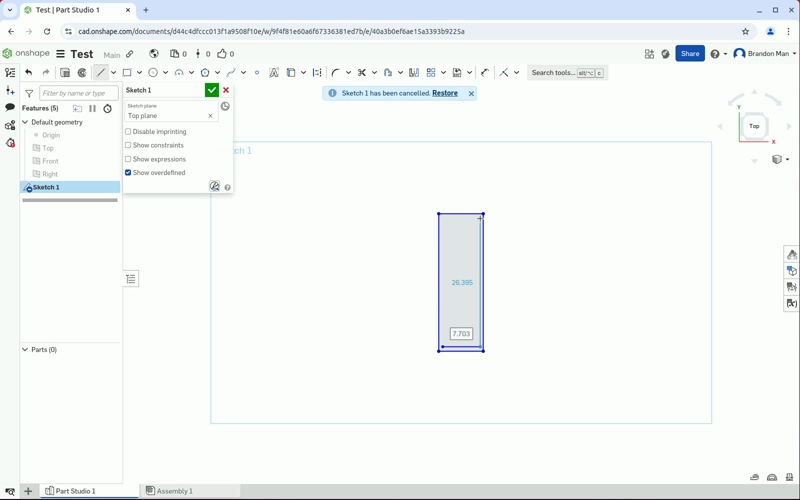
key_down(shift)
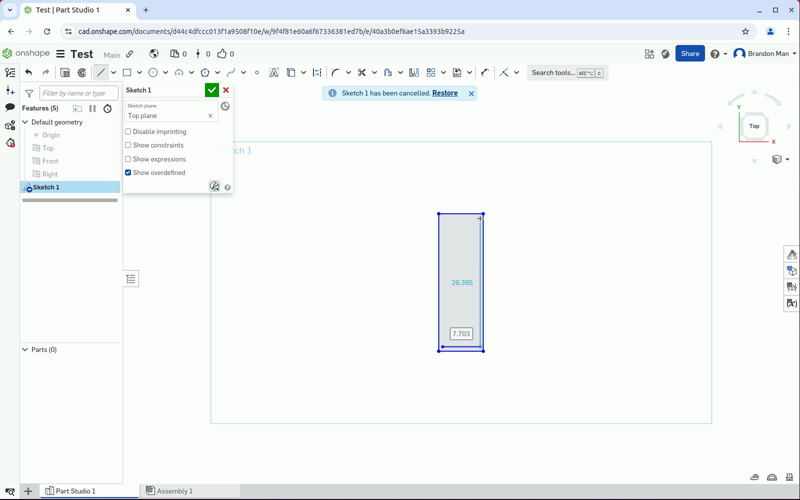
mouse_move(510, 218)
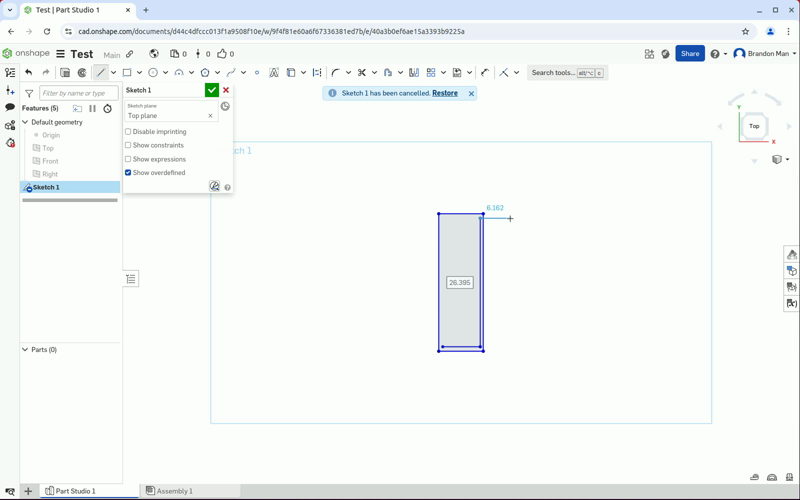
mouse_move(442, 218)
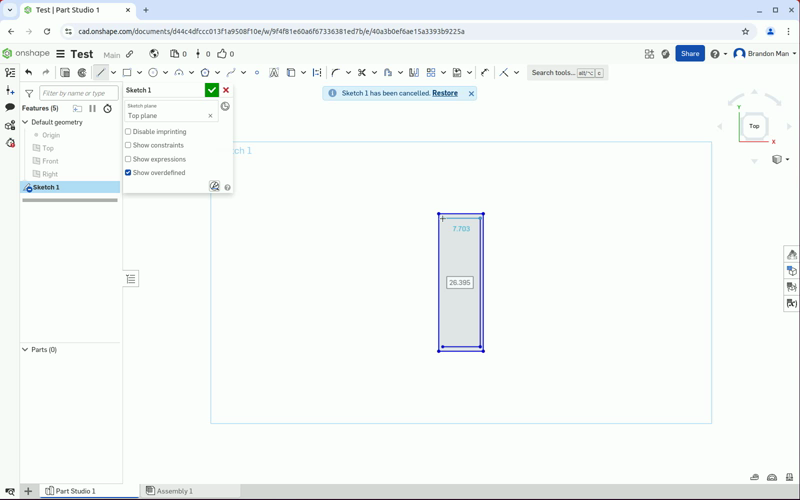
click(442, 218)
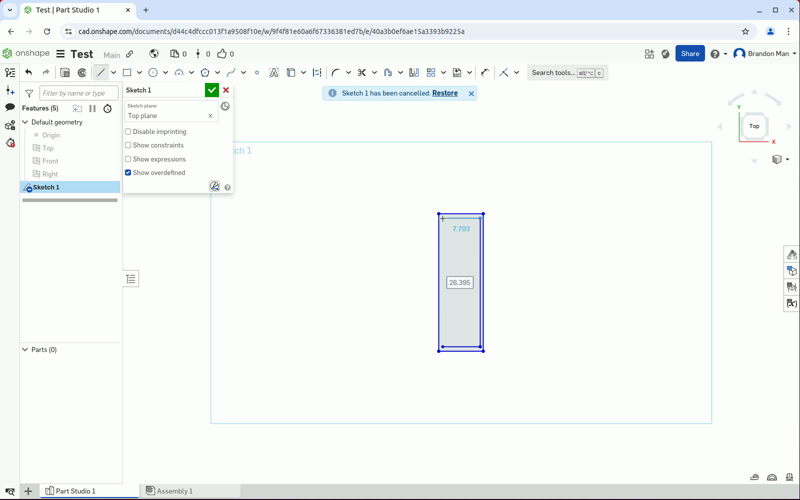
key_up(shift)
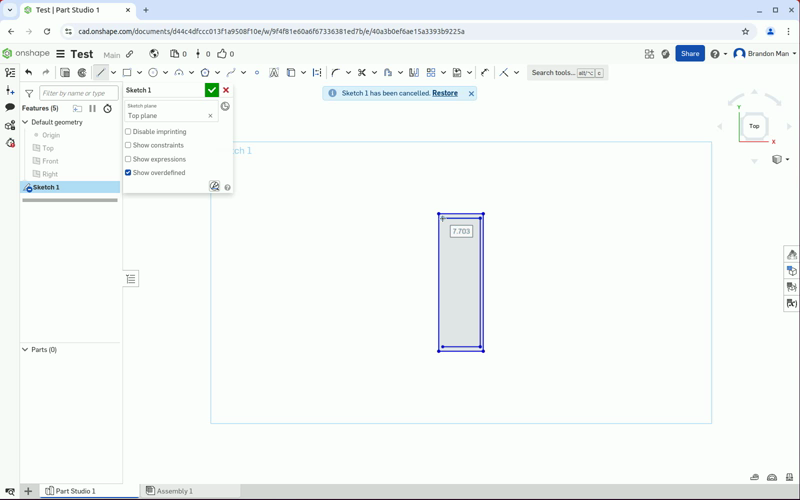
key_down(shift)
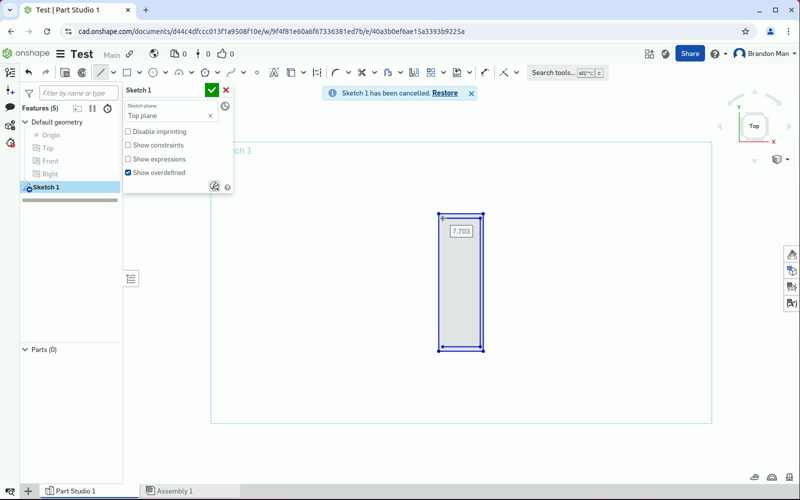
mouse_move(442, 346)
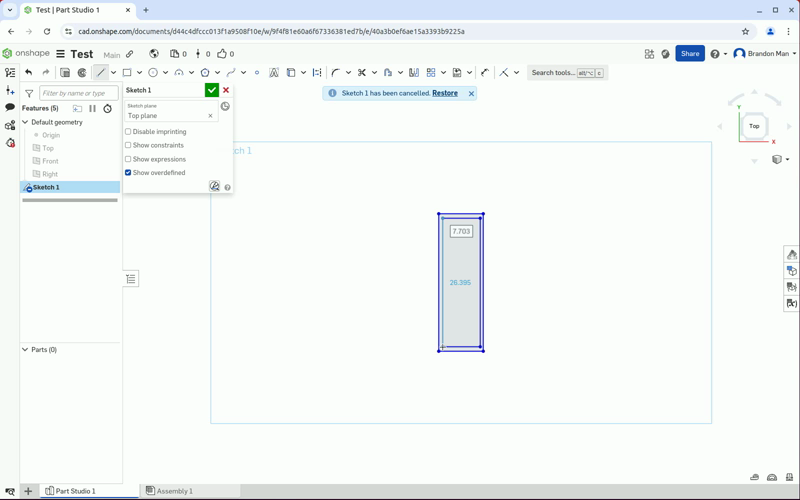
key_up(shift)
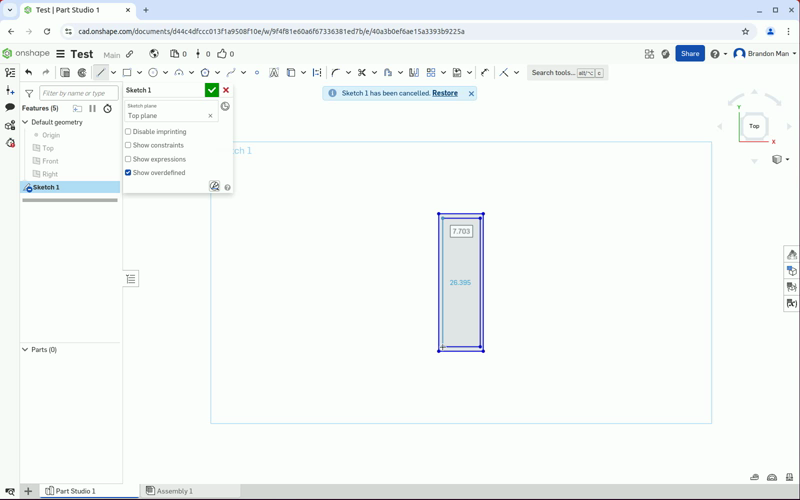
click(442, 346)
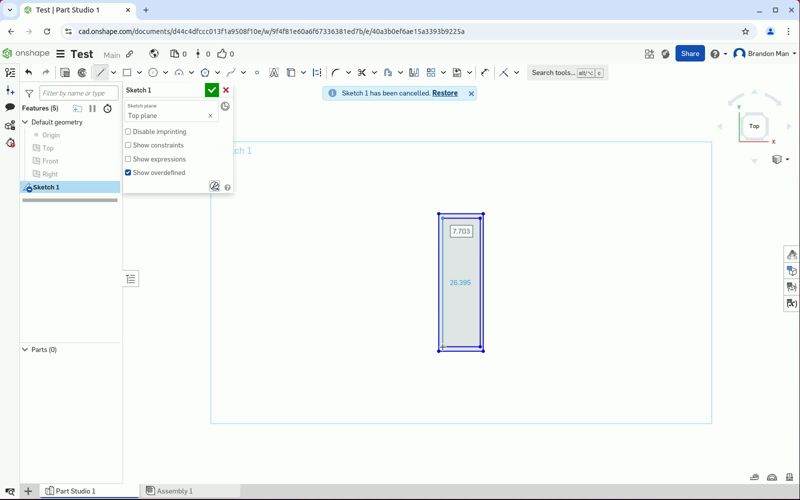
key(esc)
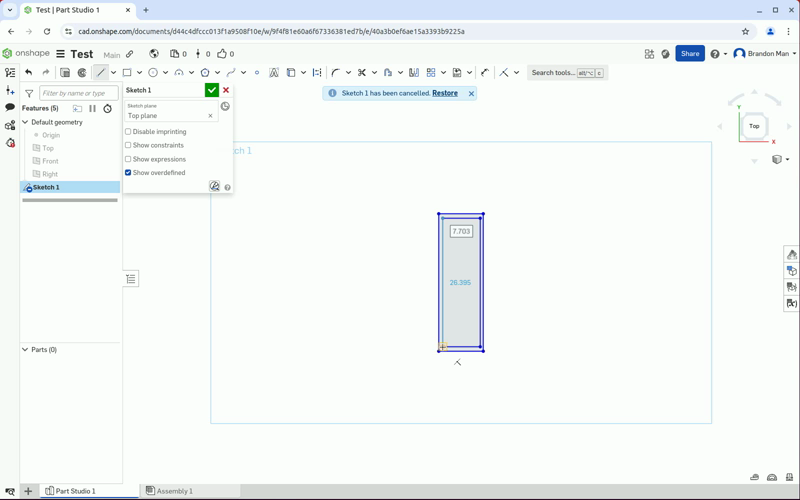
mouse_move(440, 263)
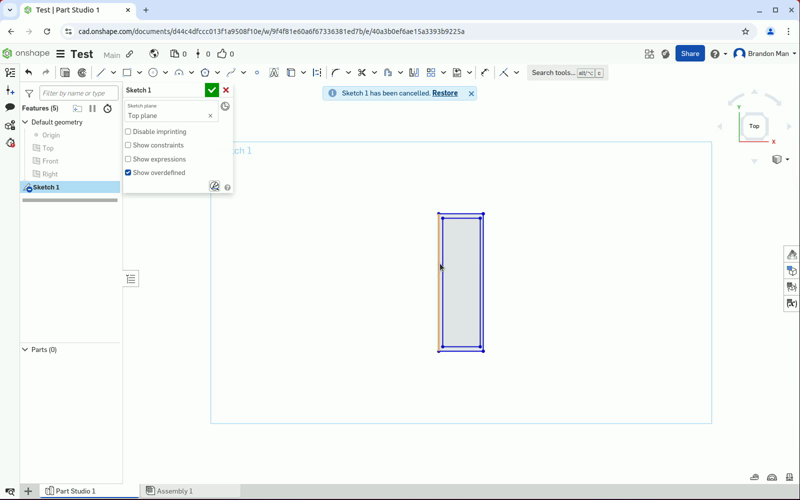
scroll(6)
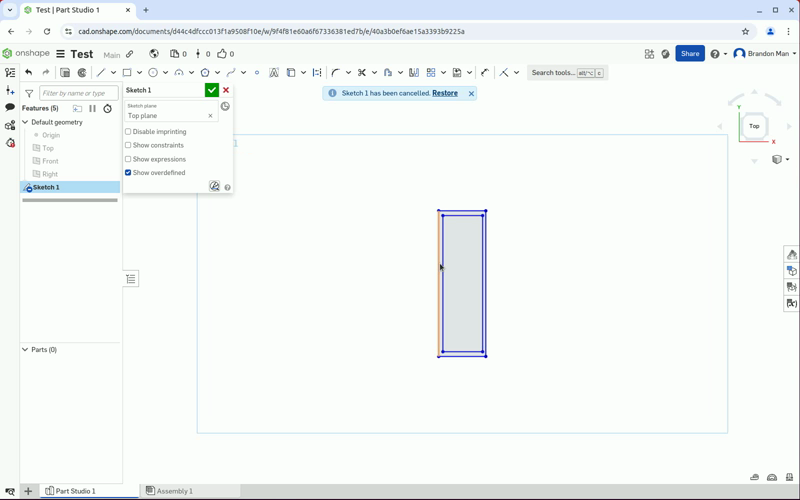
scroll(6)
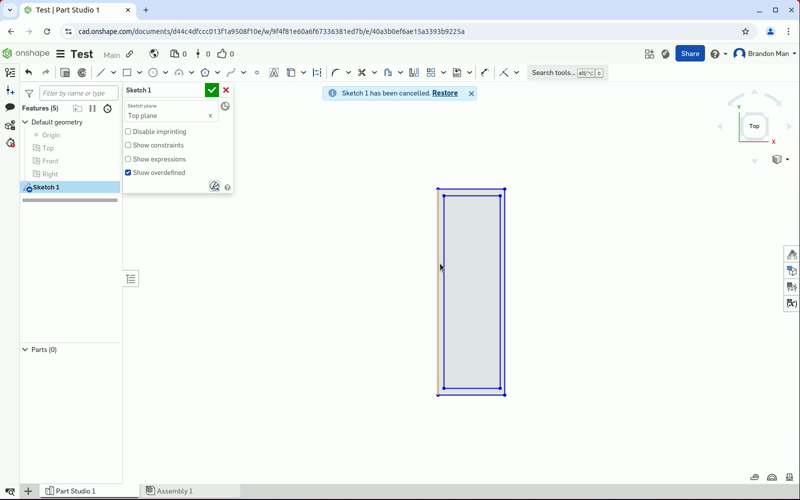
scroll(6)
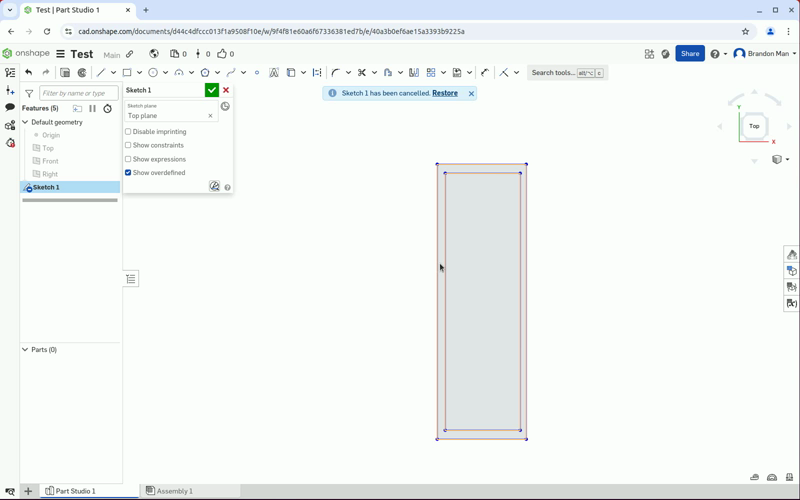
scroll(6)
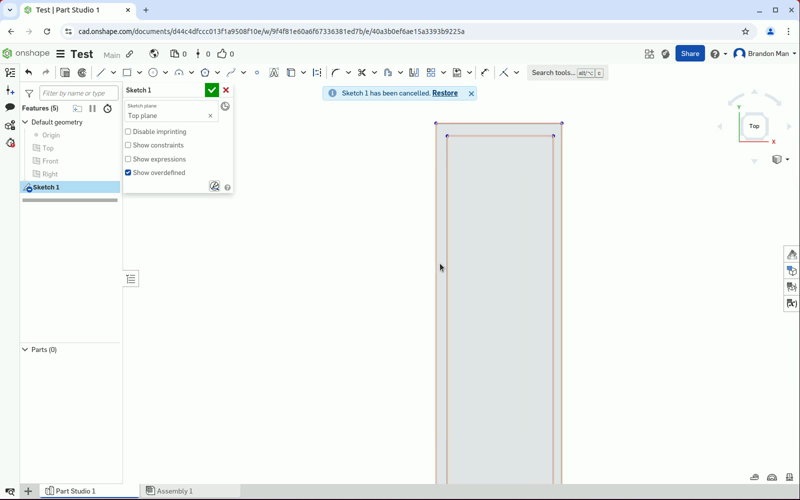
scroll(6)
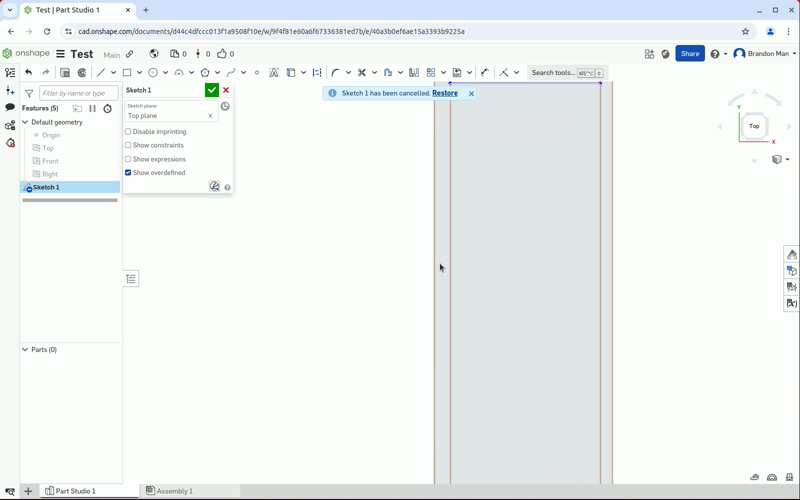
scroll(6)
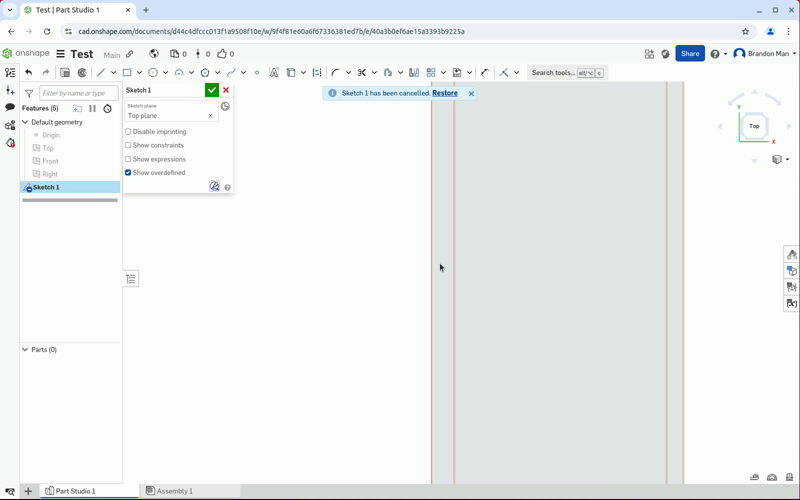
scroll(6)
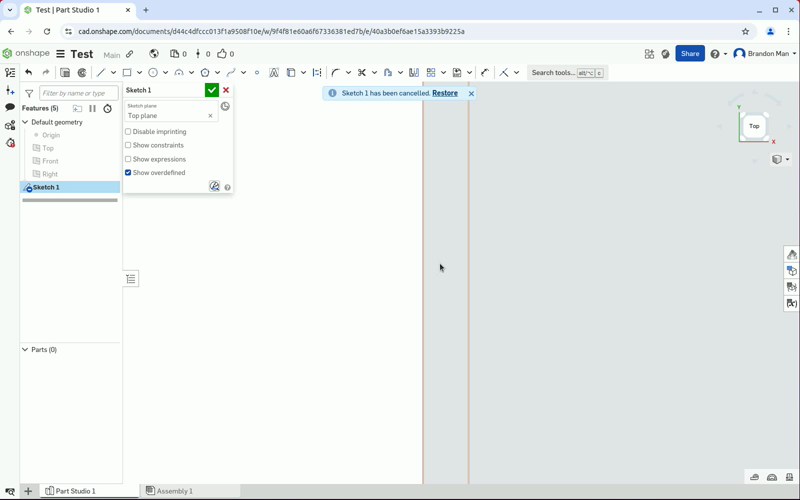
click(440, 263)
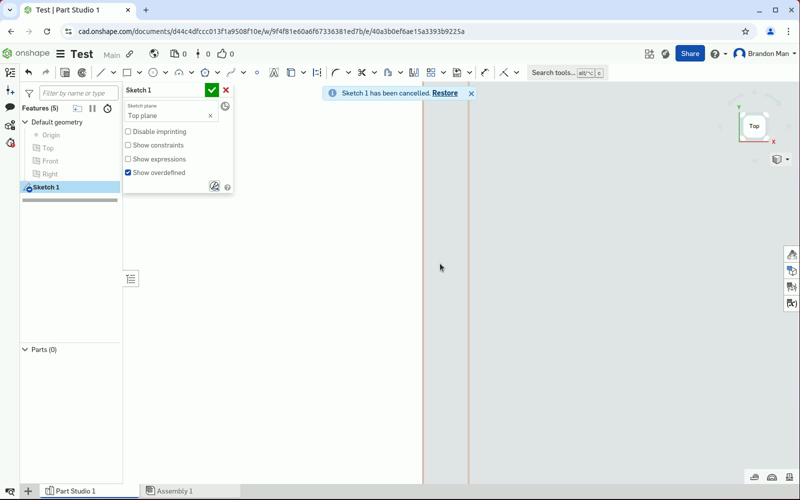
scroll(-6)
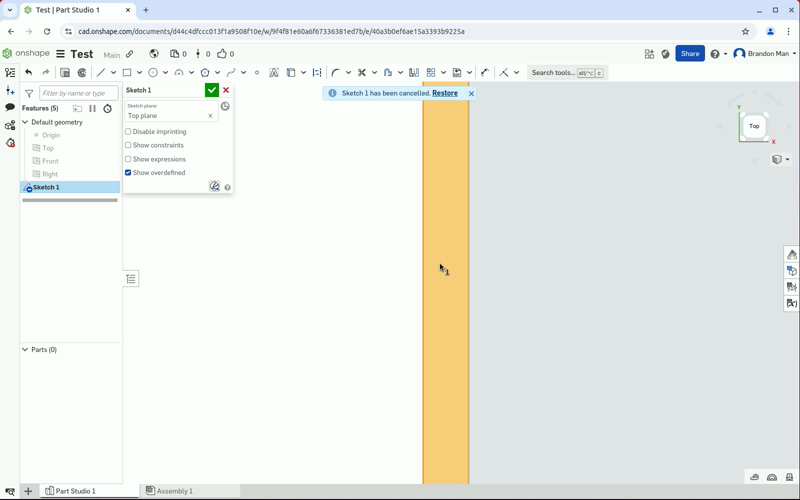
scroll(-6)
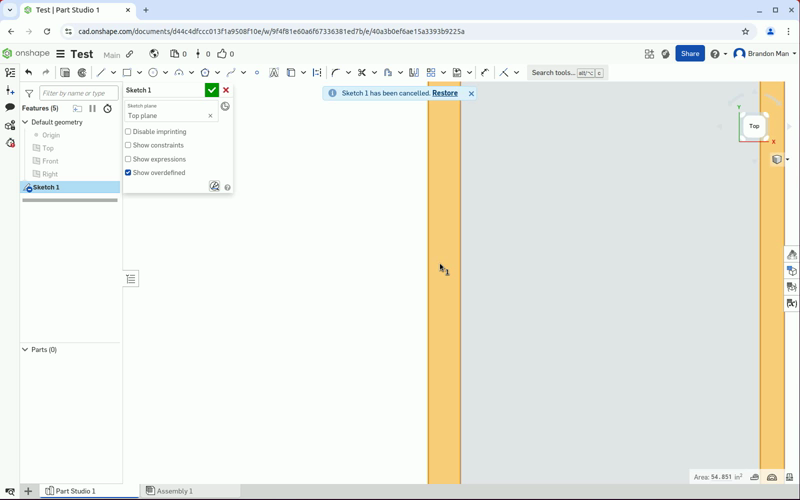
scroll(-6)
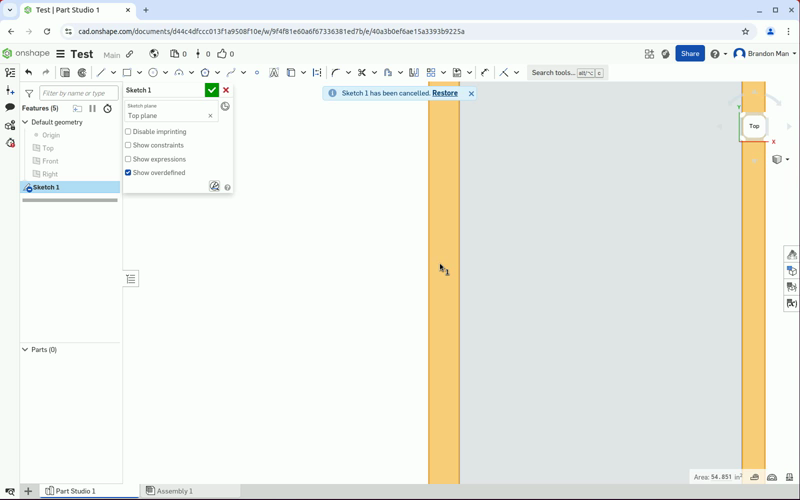
scroll(-6)
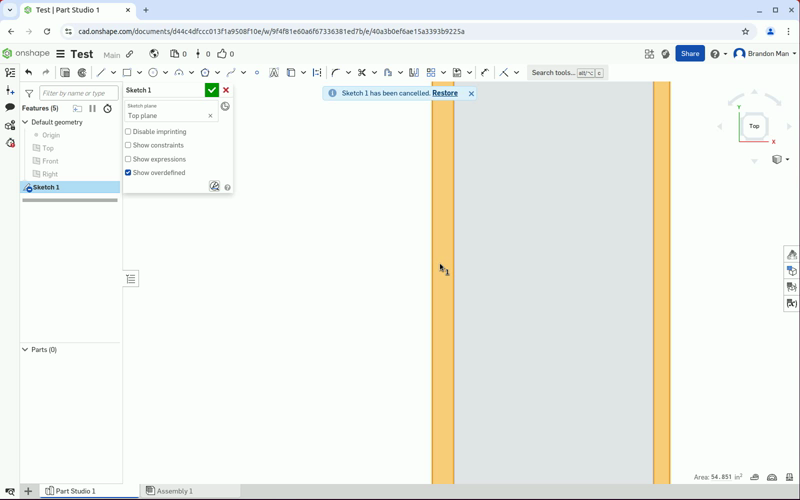
scroll(-6)
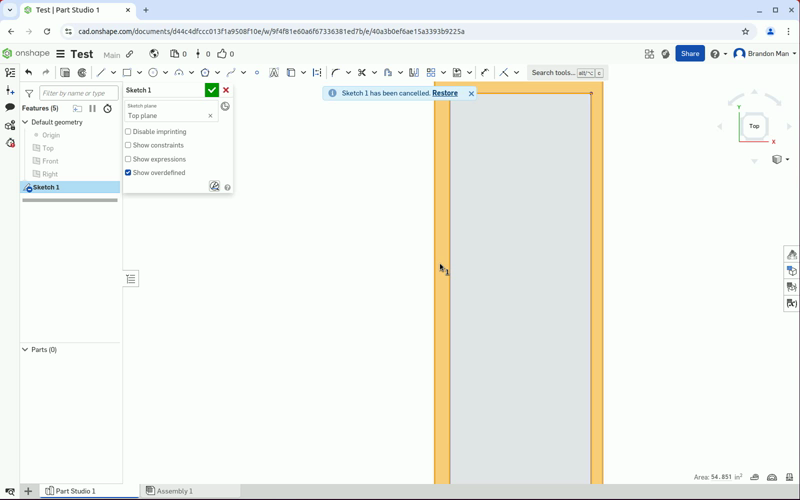
scroll(-6)
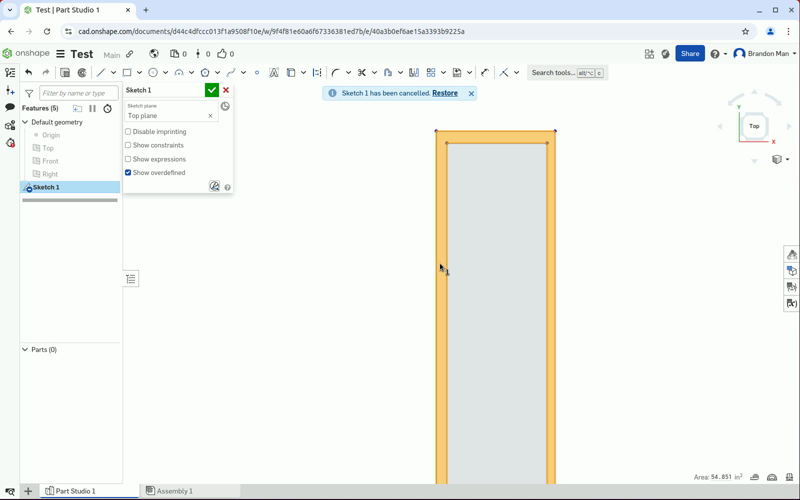
scroll(-6)
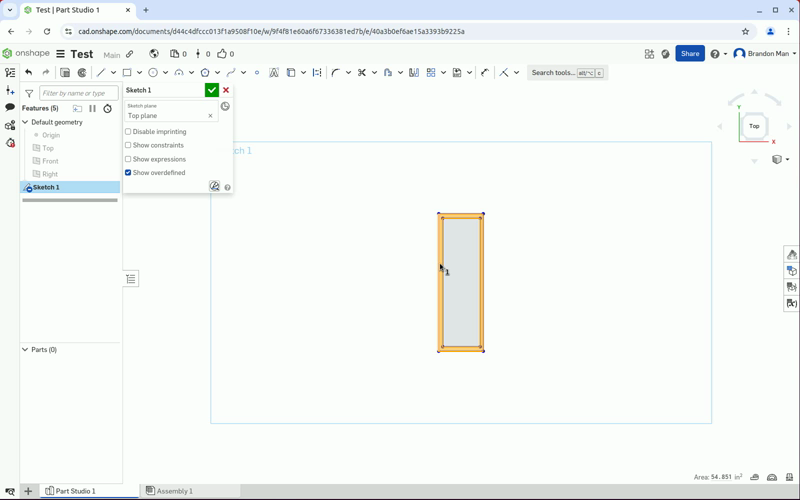
mouse_move(73, 352)
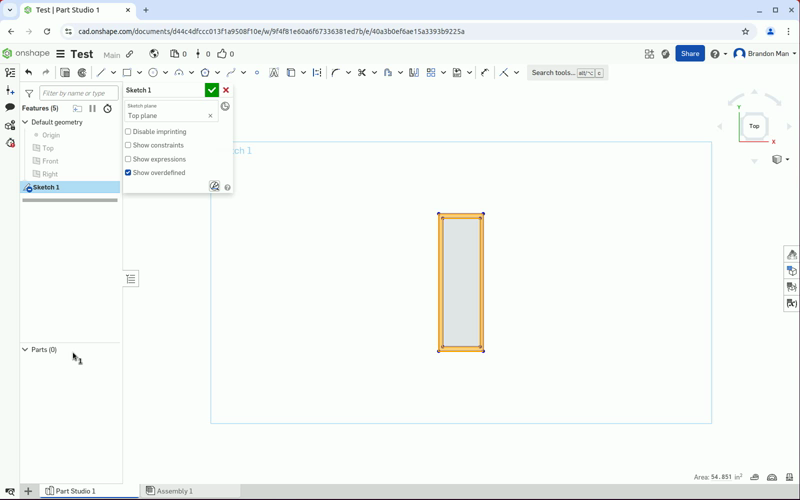
key(shift+y)
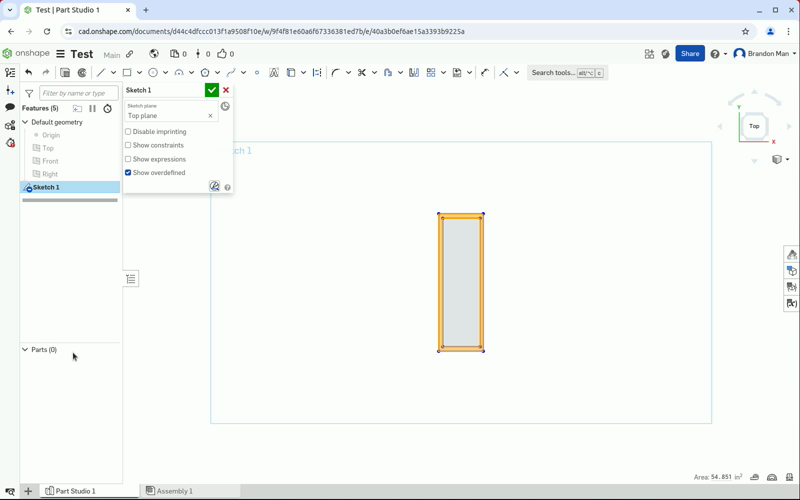
key(shift+e)
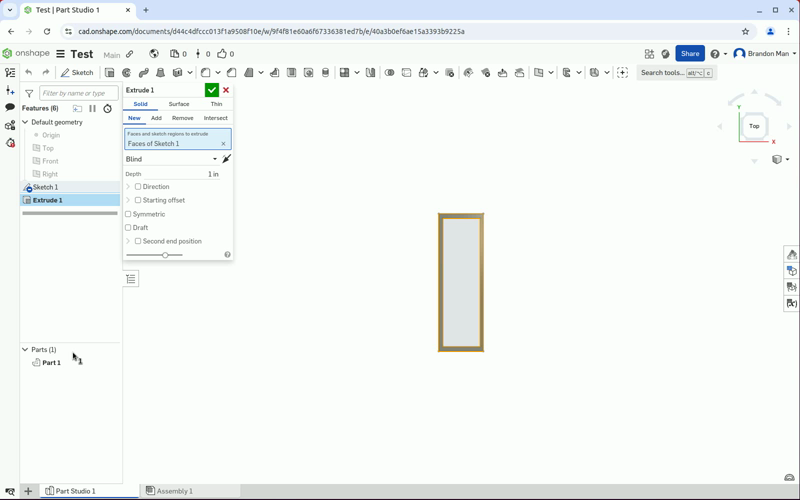
mouse_move(143, 106)
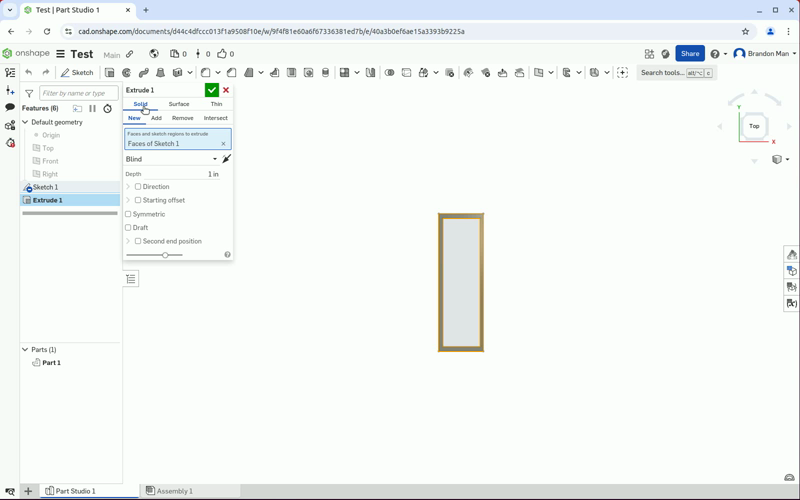
click(143, 106)
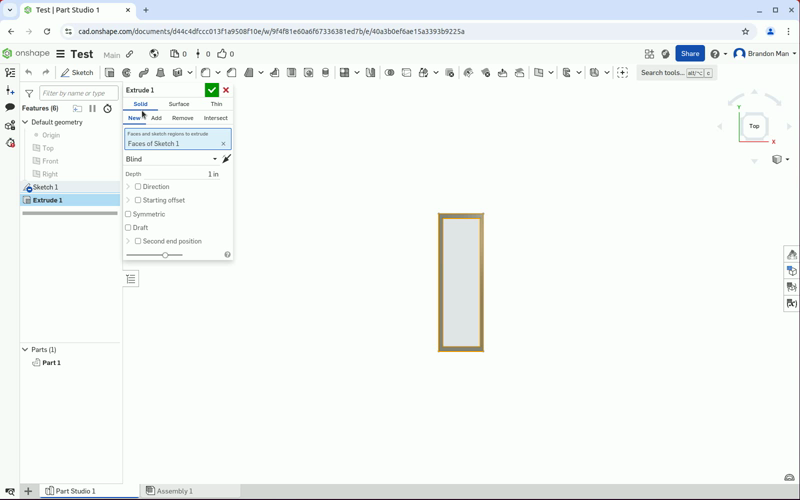
mouse_move(137, 120)
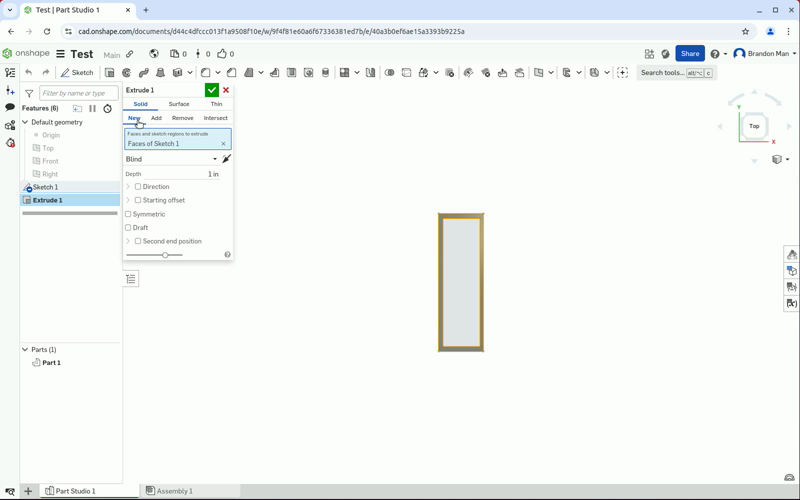
click(137, 120)
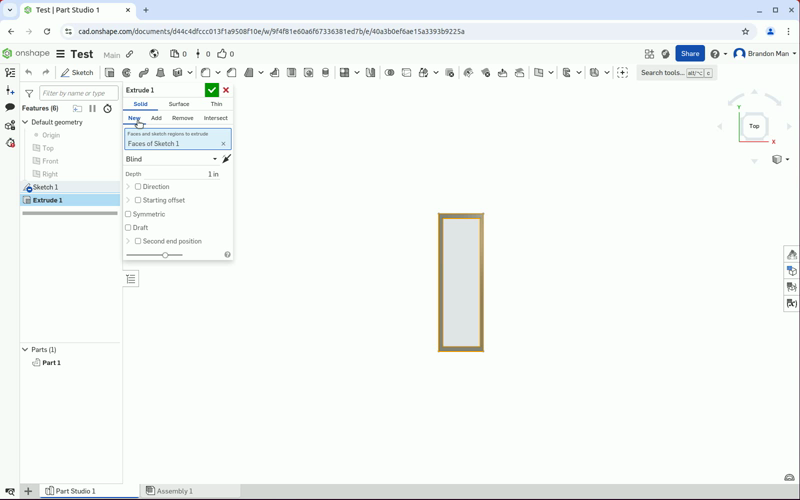
key(tab, 4)
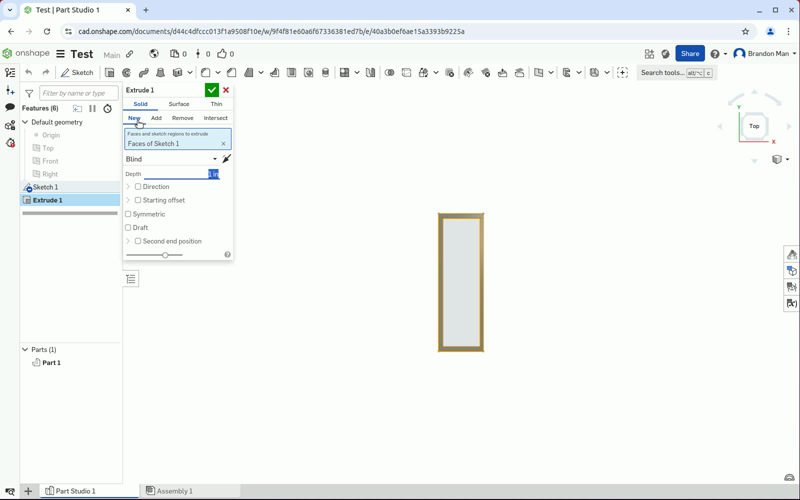
text(23.108)
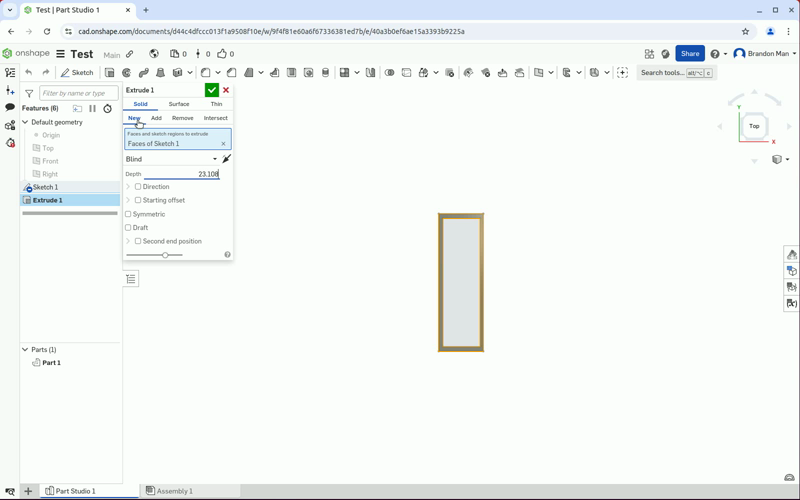
key(enter)
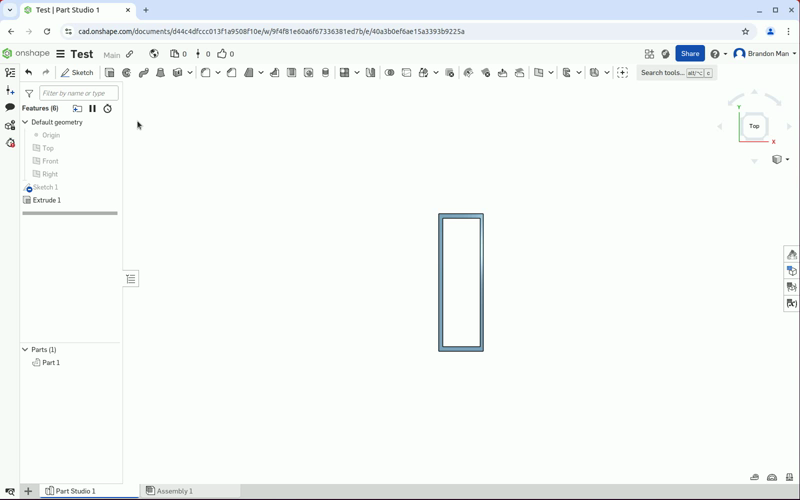
key(shift+h)
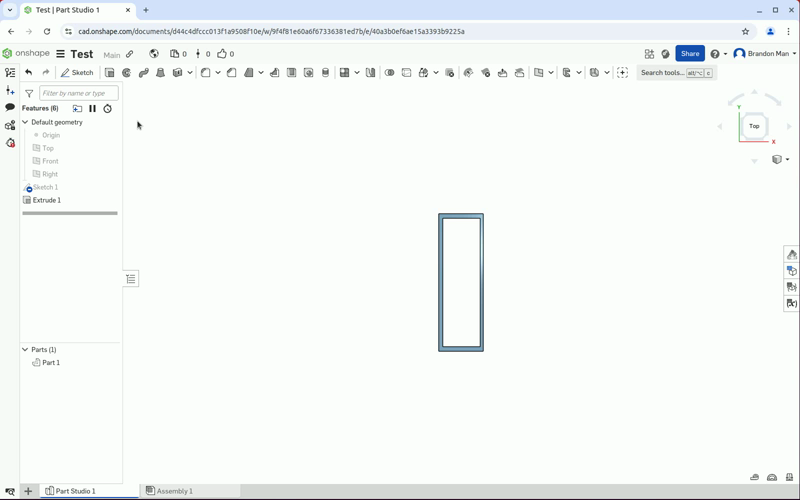
key(shift+h)
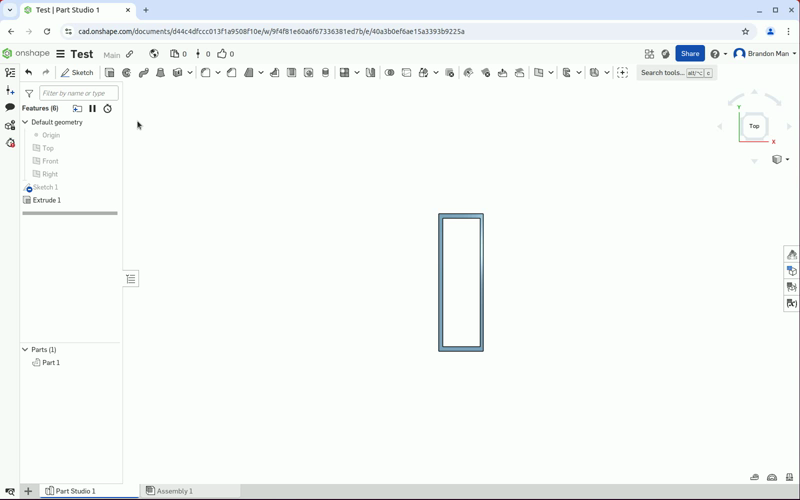
mouse_move(73, 189)
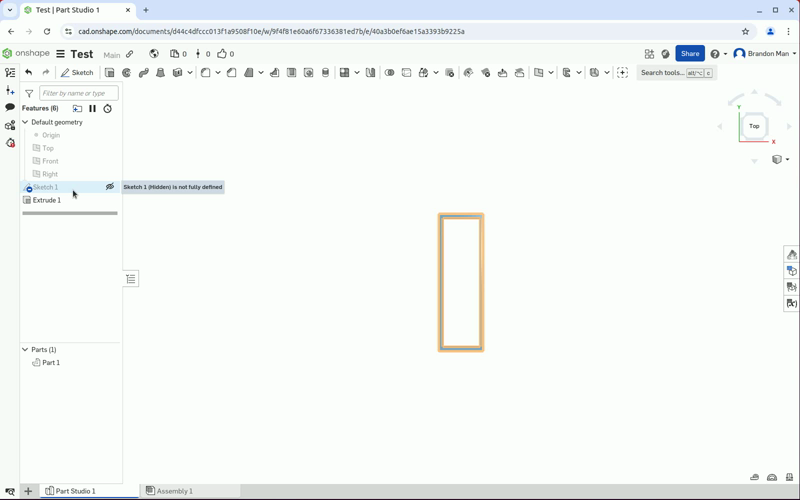
click(73, 189)
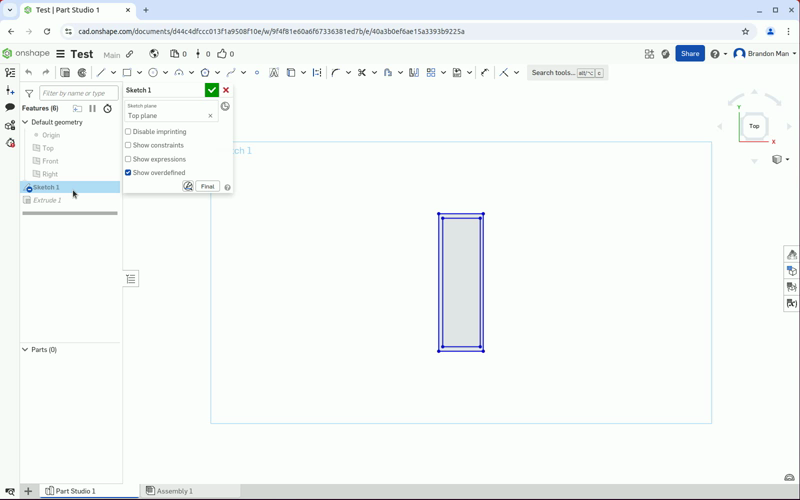
mouse_move(229, 92)
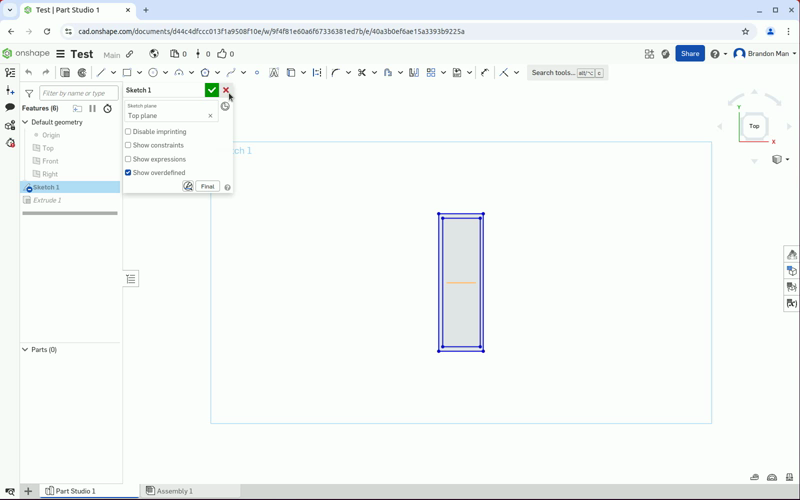
click(229, 92)
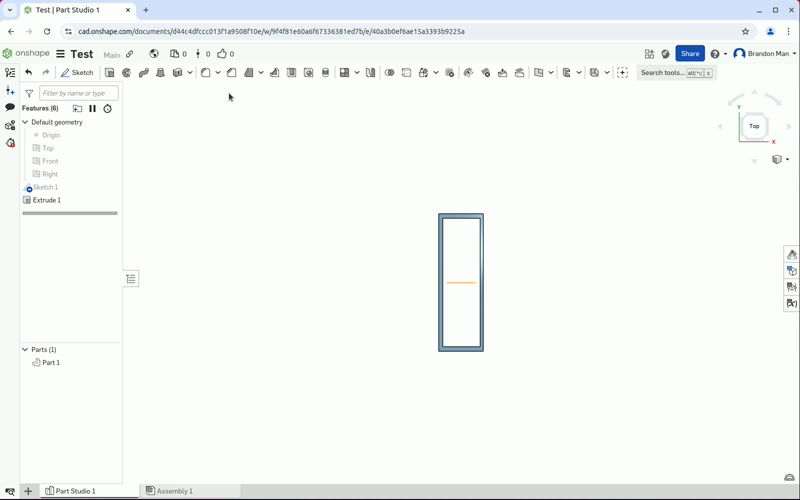
mouse_move(73, 352)
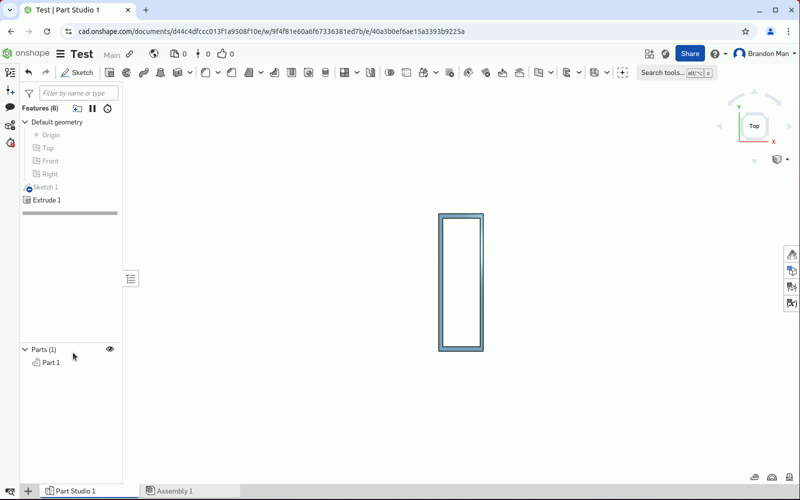
key(y)
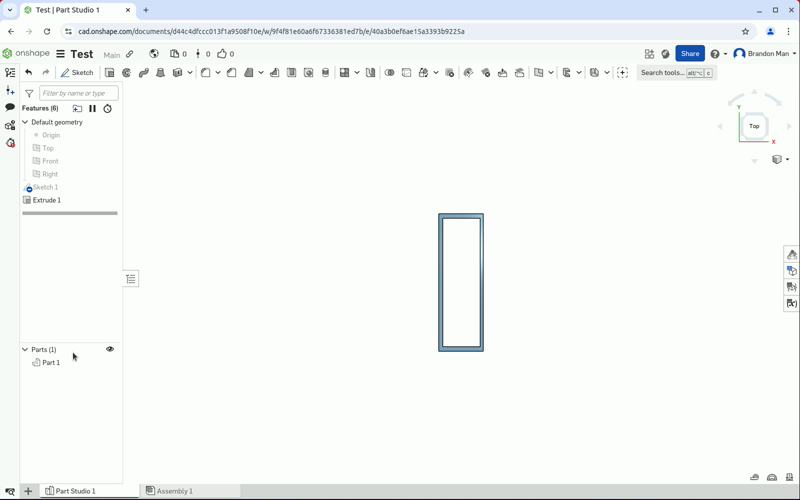
key(shift+p)
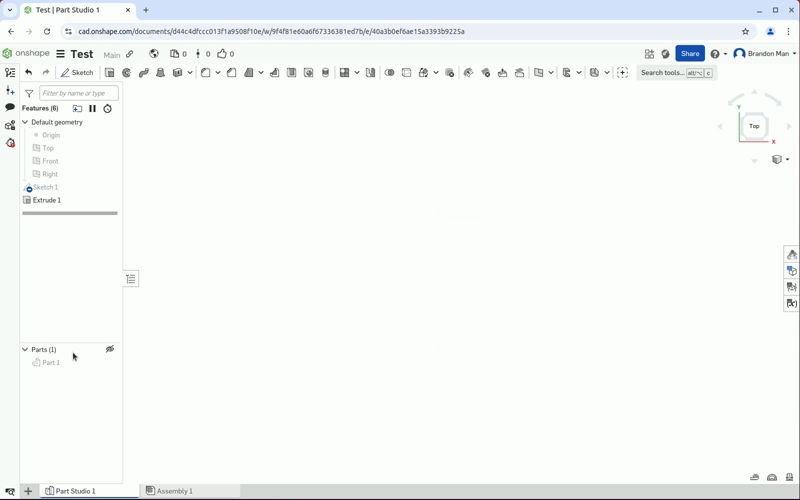
key(space)
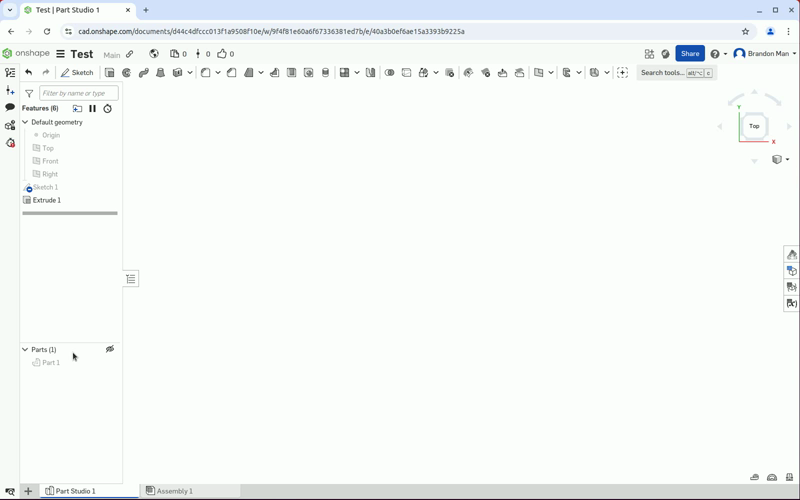
key_down(shift)
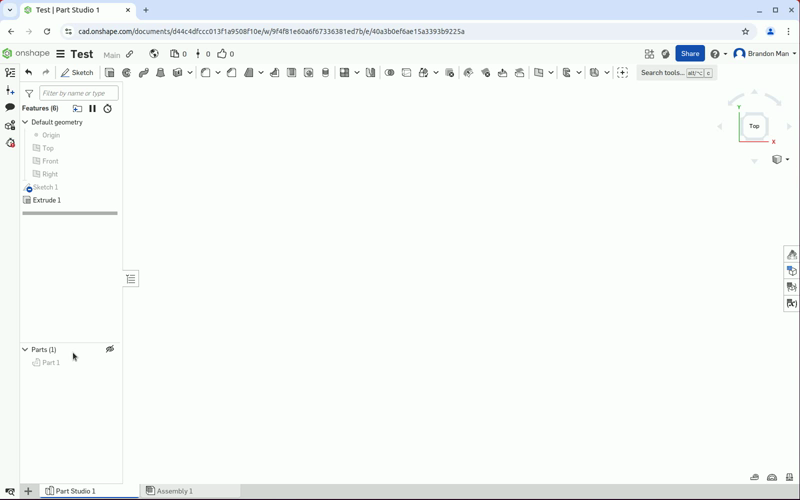
key(up)
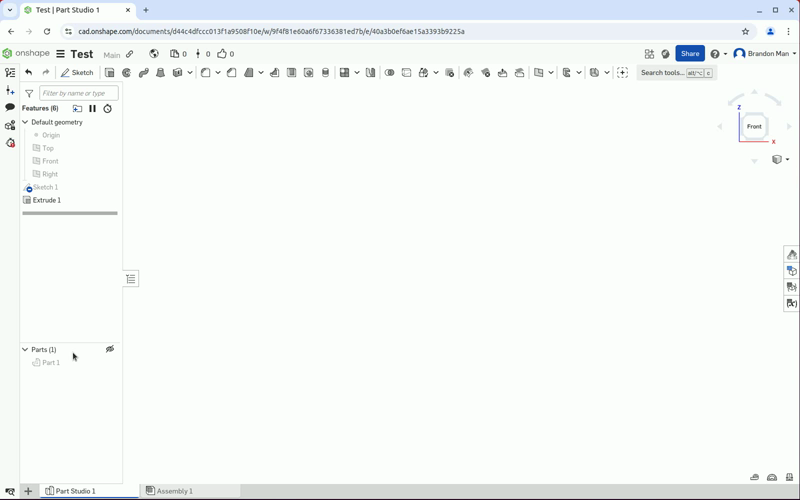
key_up(shift)
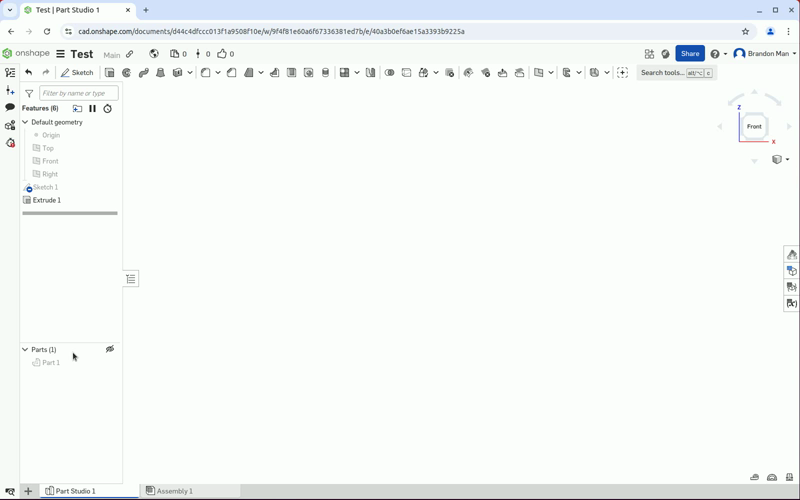
key(space)
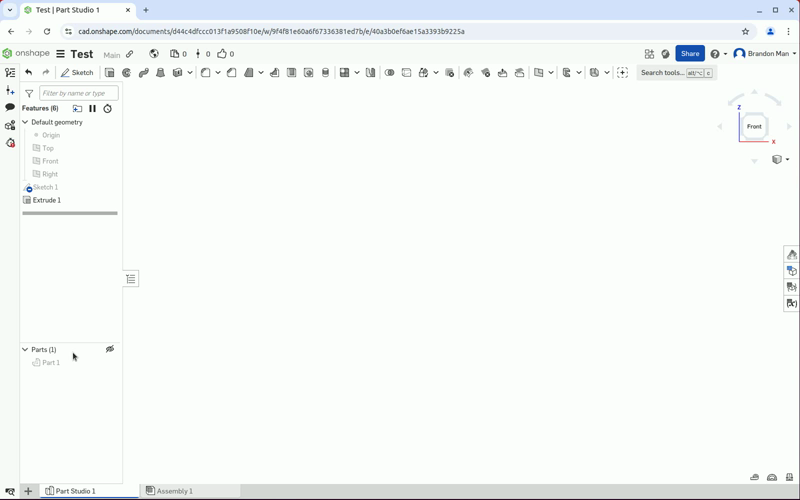
key_down(shift)
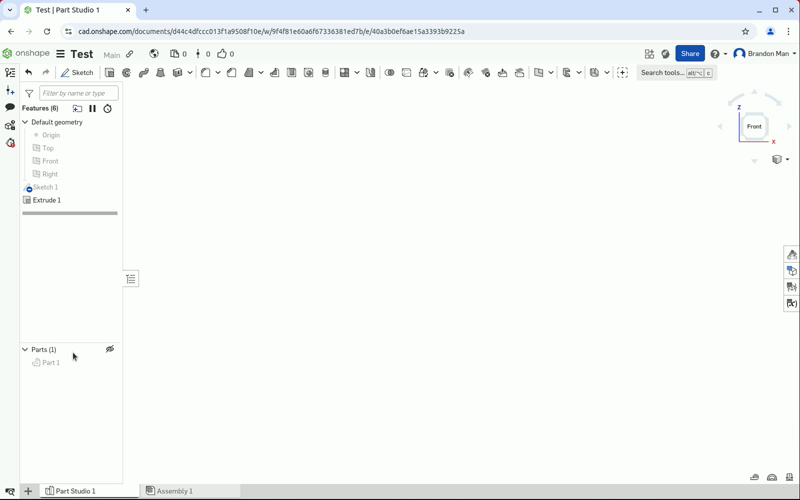
key(left)
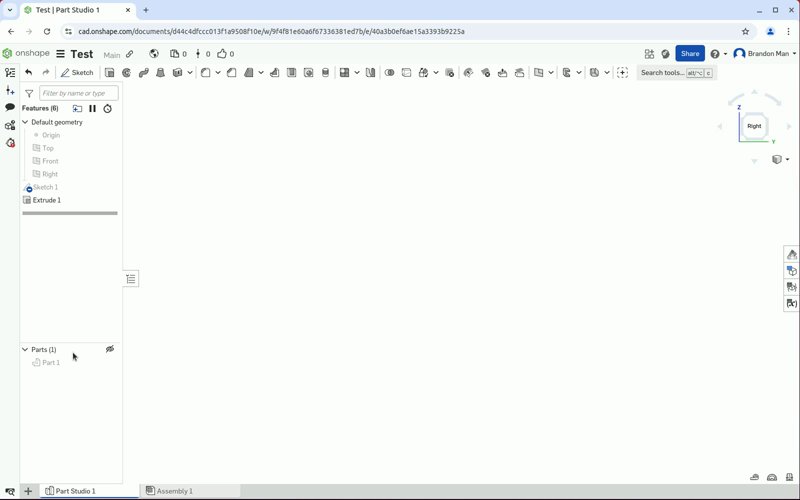
key_up(shift)
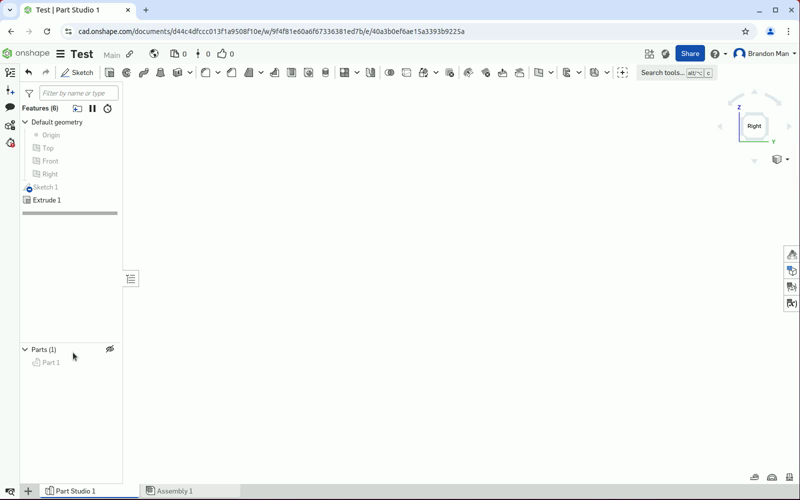
mouse_move(73, 352)
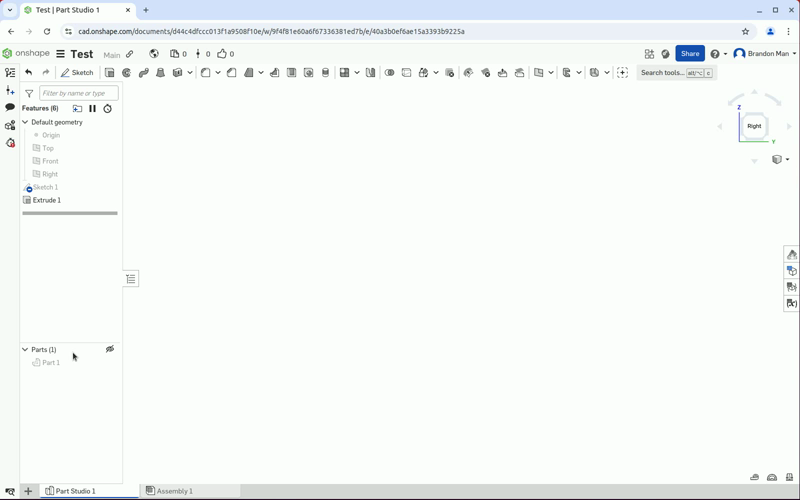
key(shift+y)
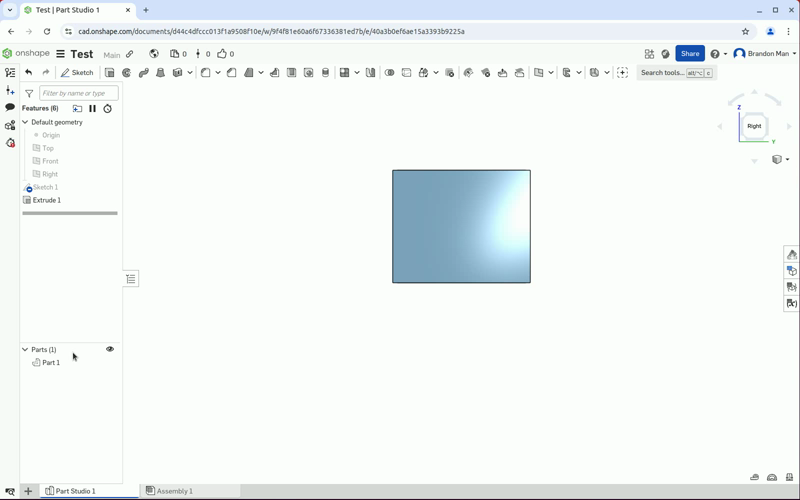
mouse_move(541, 75)
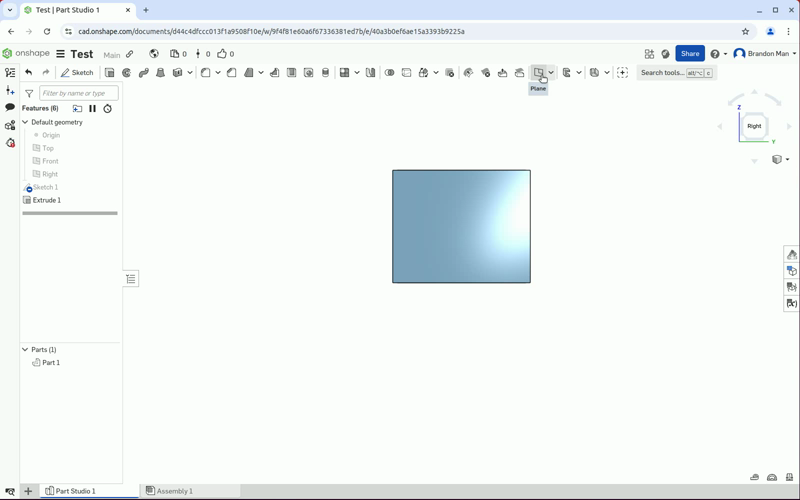
click(541, 75)
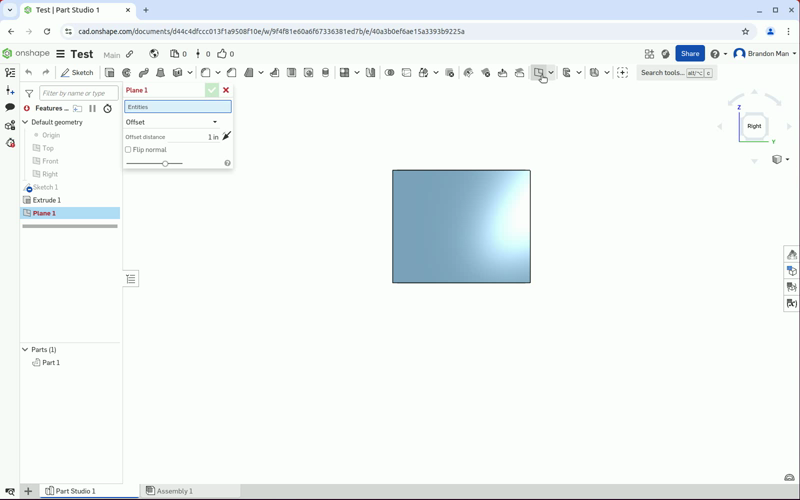
mouse_move(73, 176)
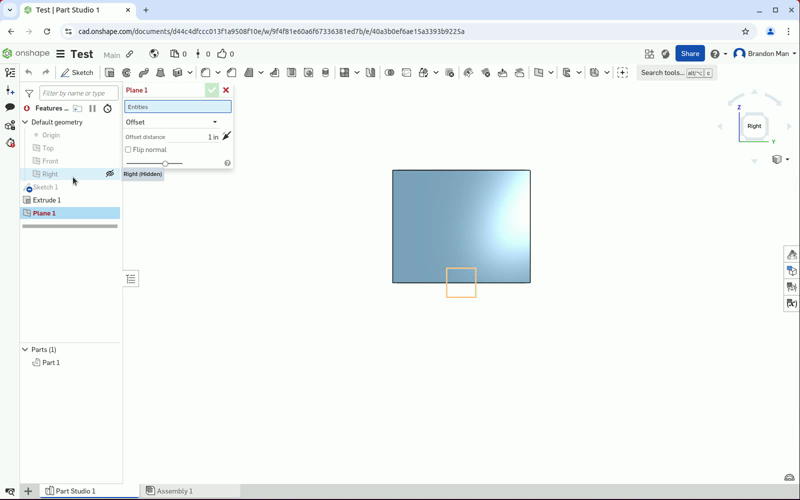
click(73, 176)
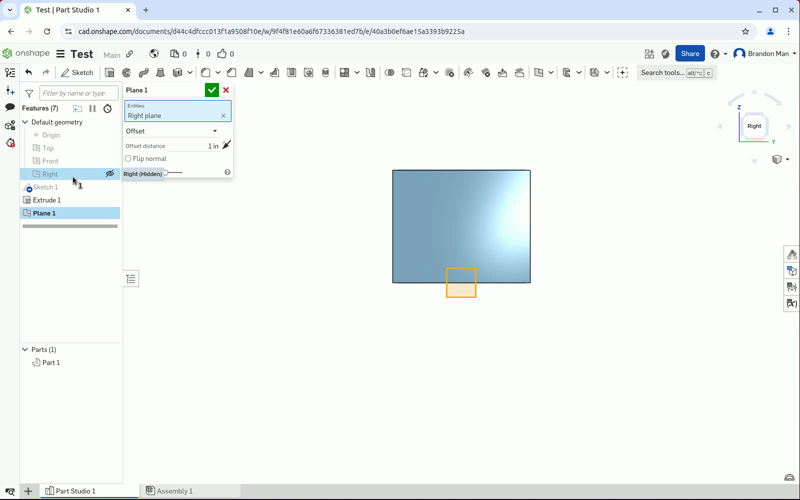
key(tab, 2)
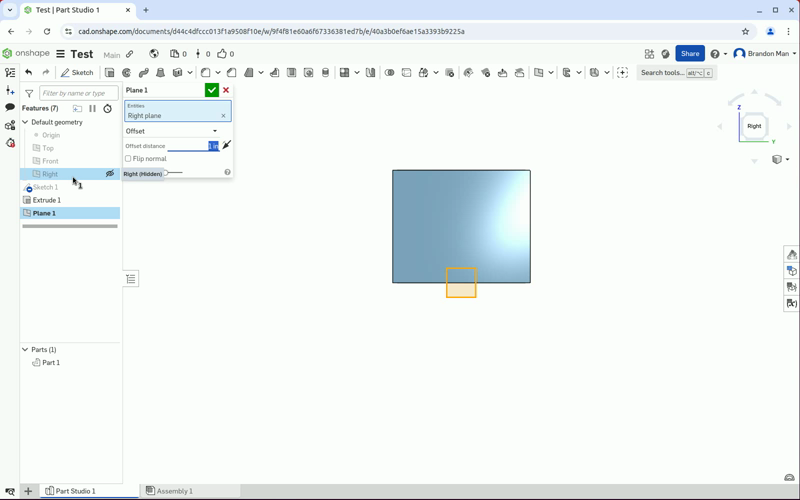
text(4.56)
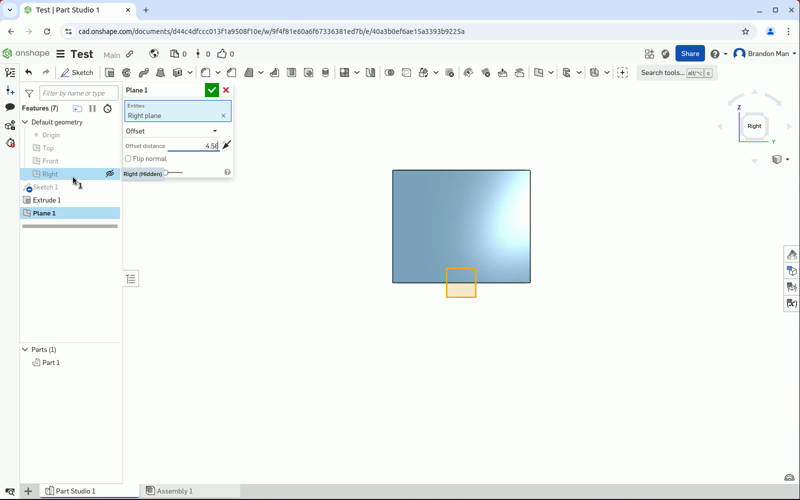
key(enter, 2)
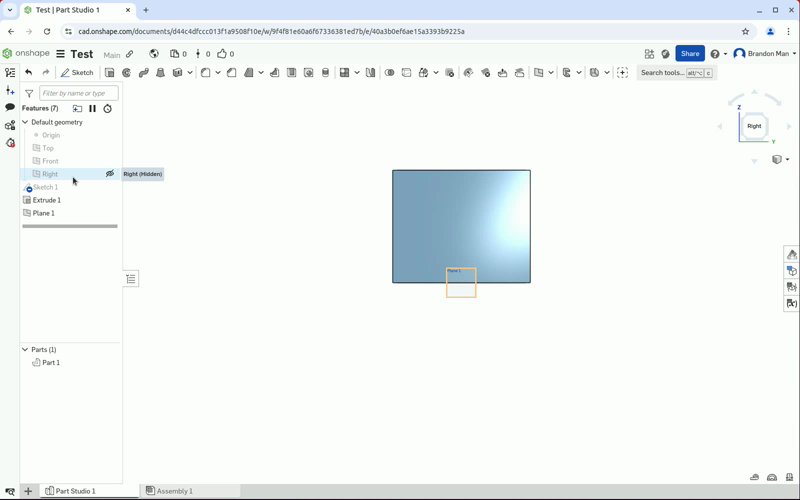
key(shift+s)
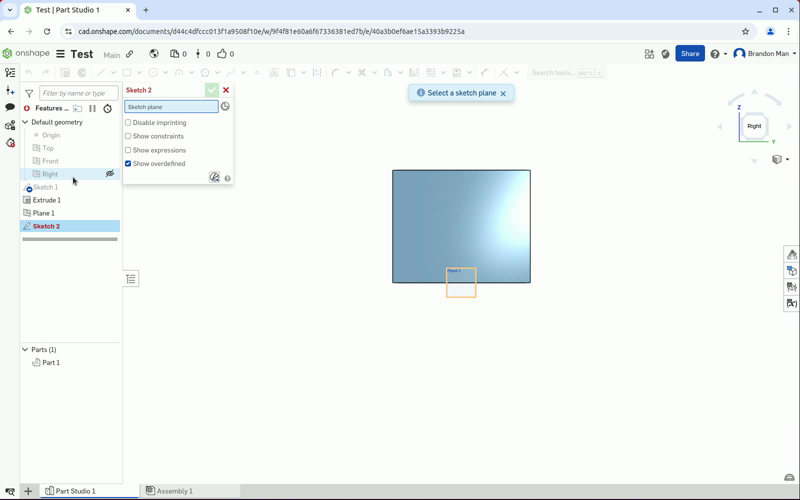
mouse_move(73, 215)
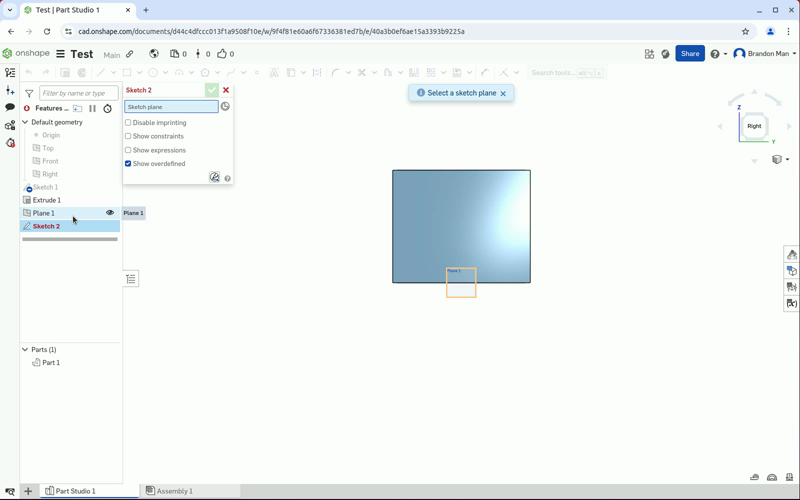
click(73, 215)
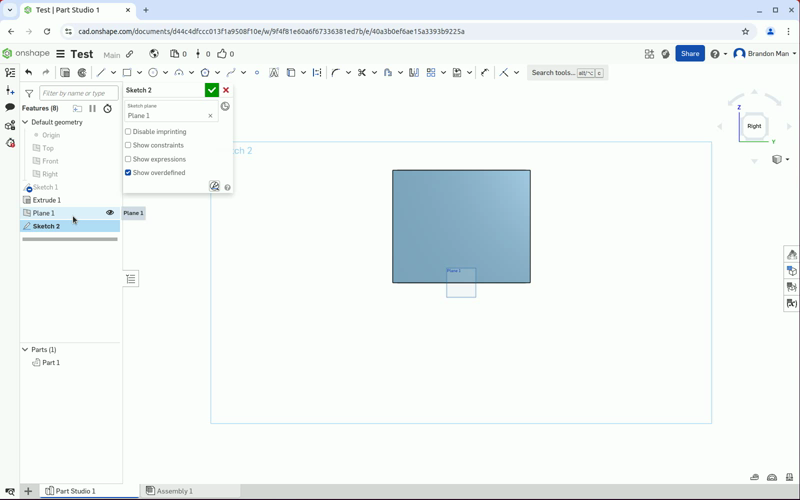
mouse_move(73, 352)
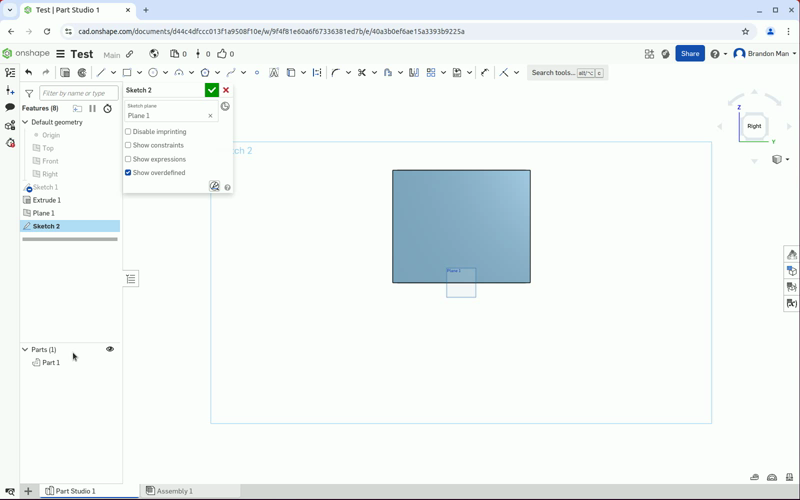
key(y)
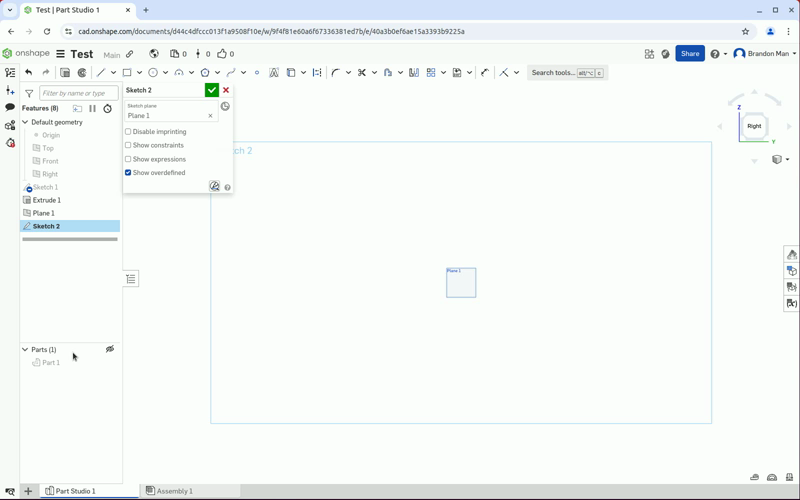
key(l)
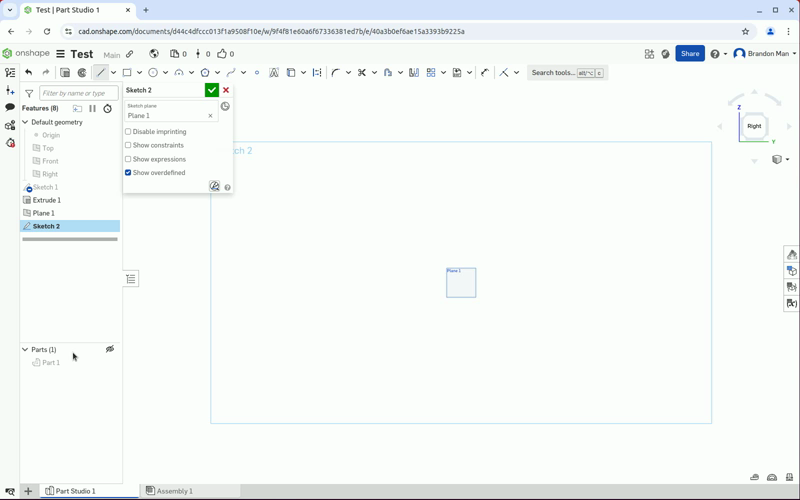
key_down(shift)
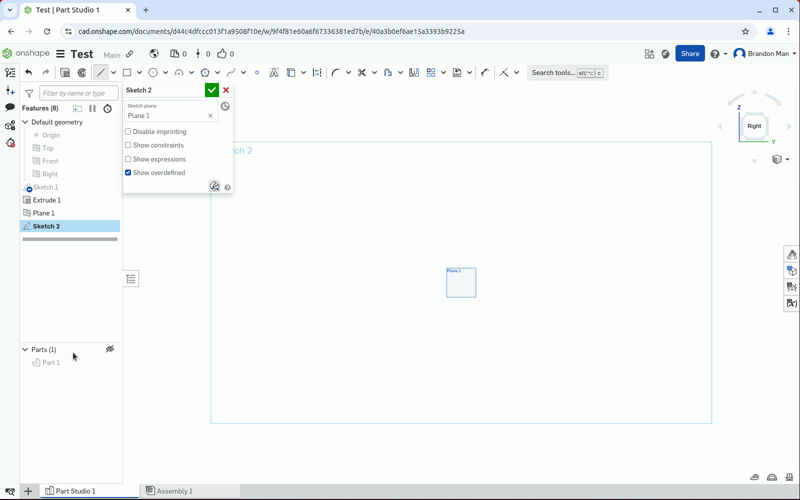
mouse_move(392, 282)
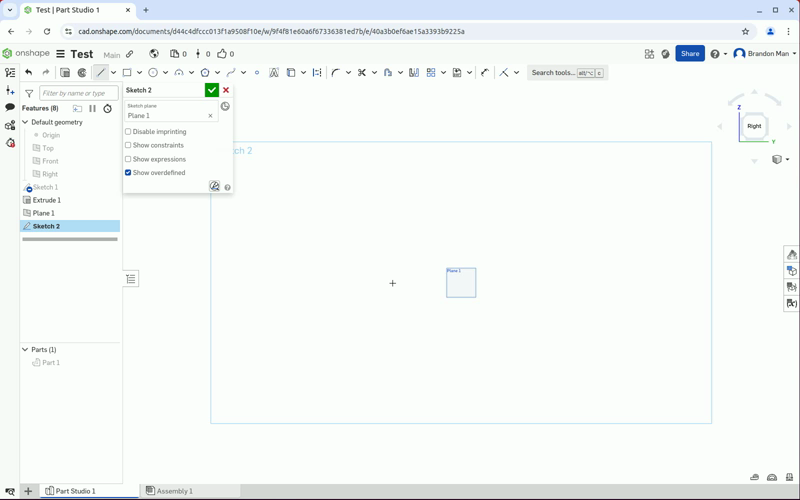
click(392, 282)
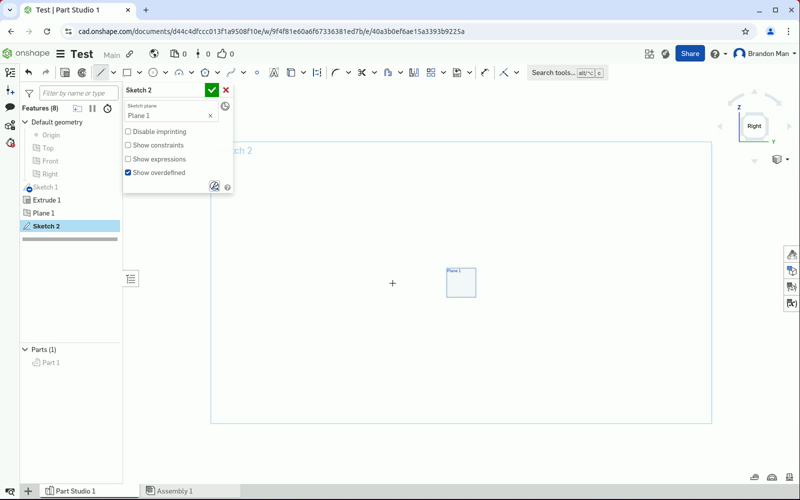
key_up(shift)
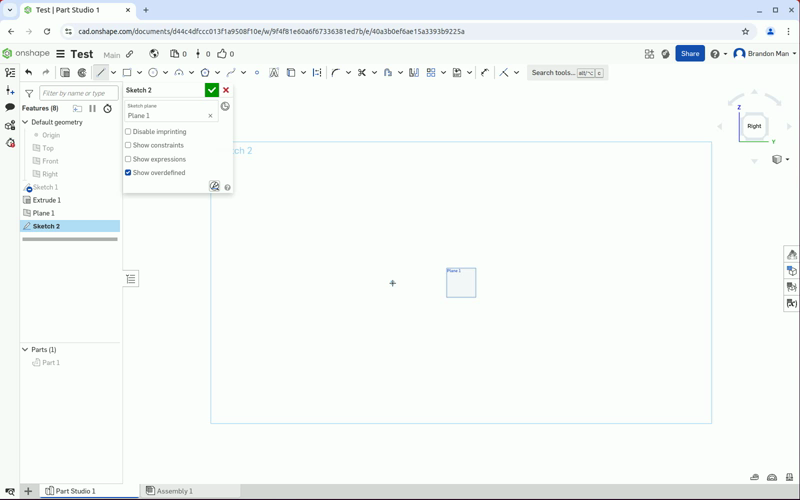
key_down(shift)
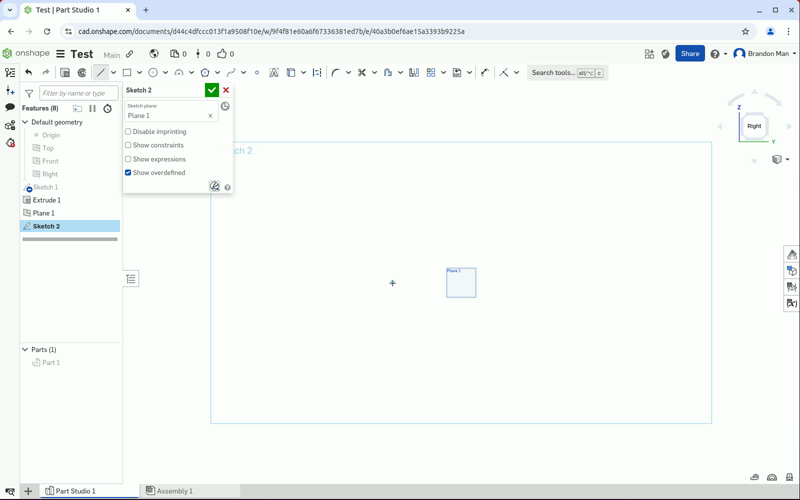
mouse_move(422, 282)
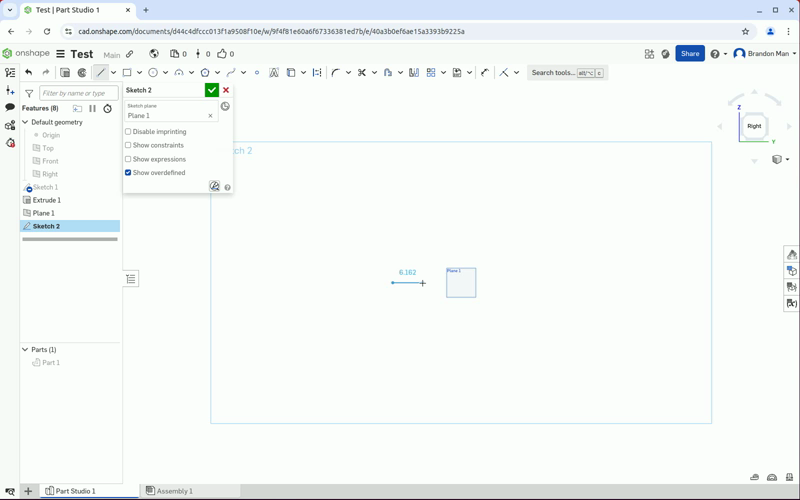
mouse_move(429, 282)
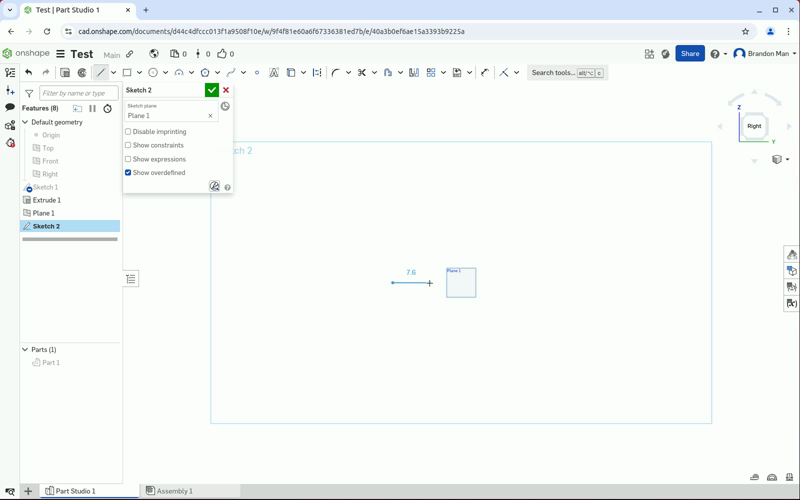
click(429, 282)
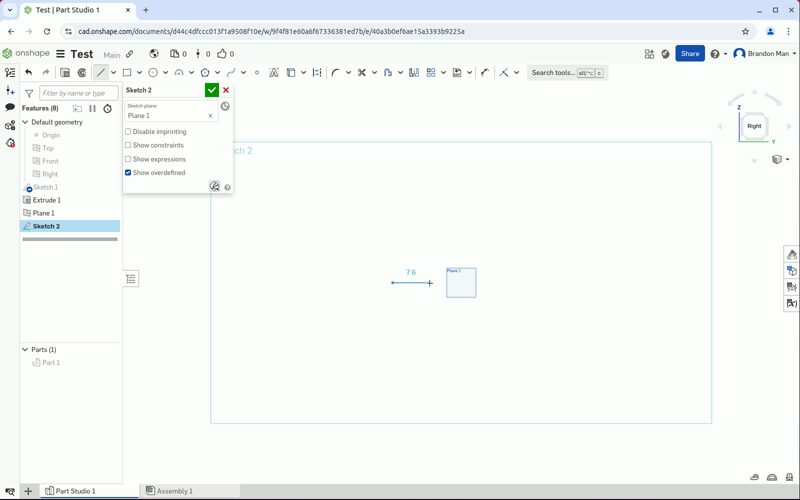
key_up(shift)
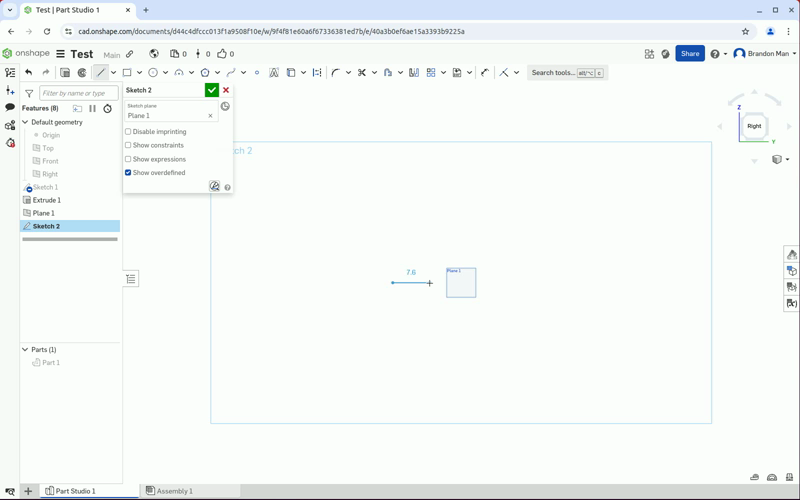
key_down(shift)
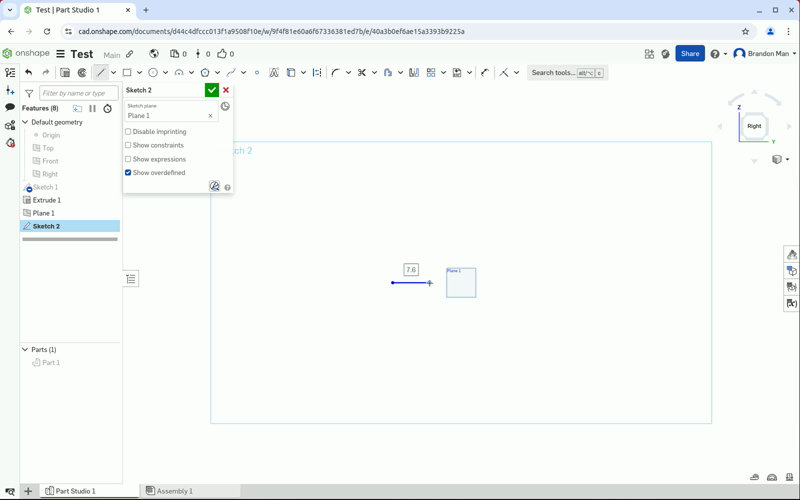
mouse_move(459, 282)
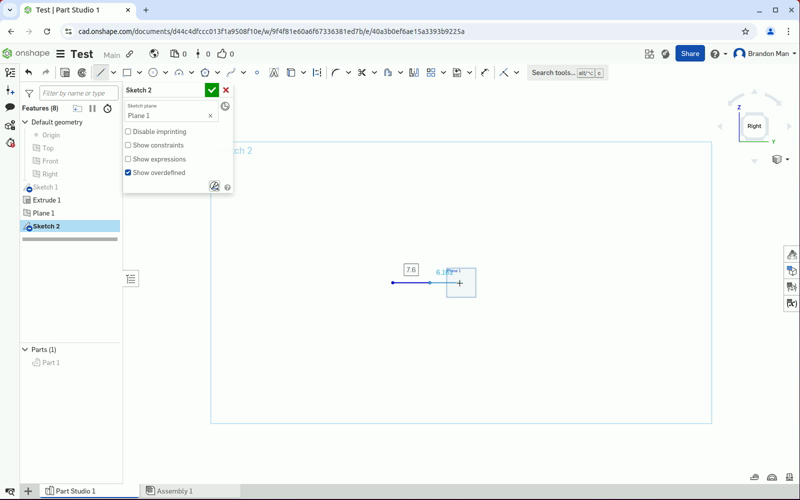
mouse_move(392, 250)
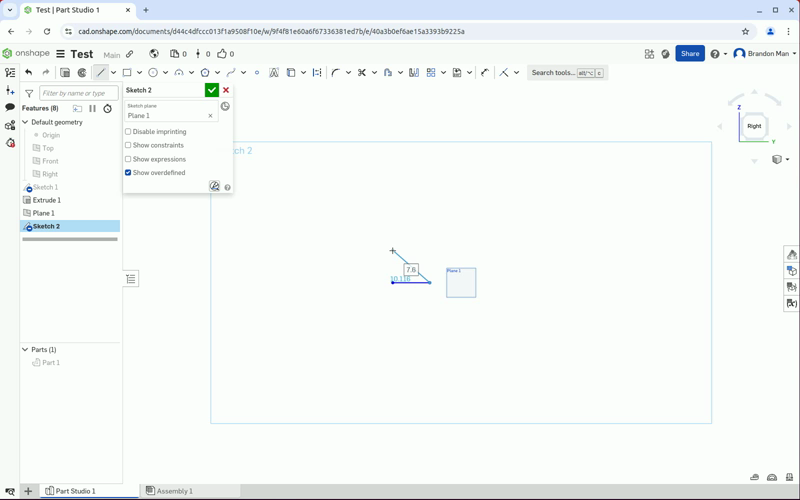
click(392, 250)
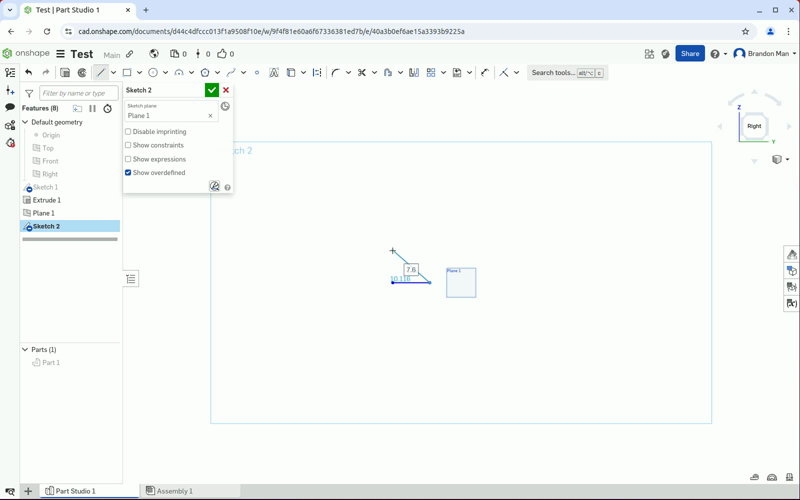
key_up(shift)
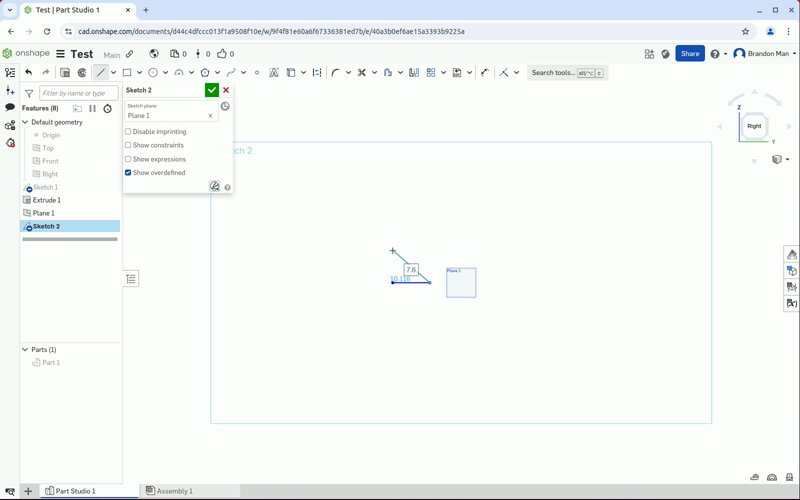
mouse_move(422, 250)
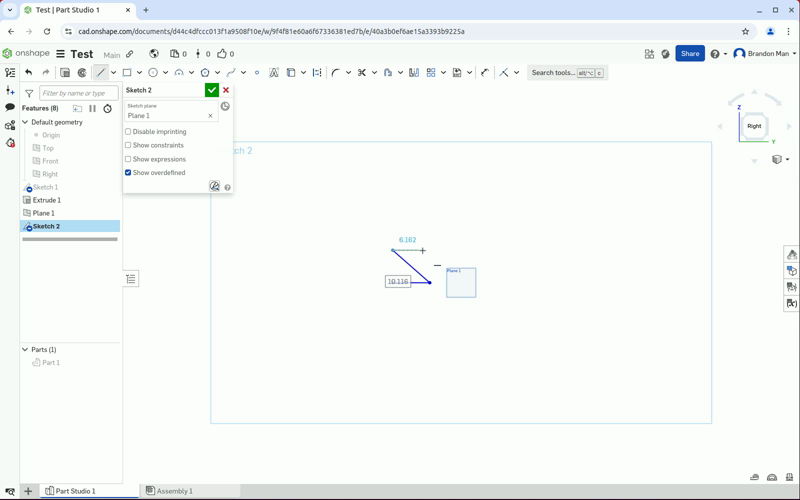
key_down(shift)
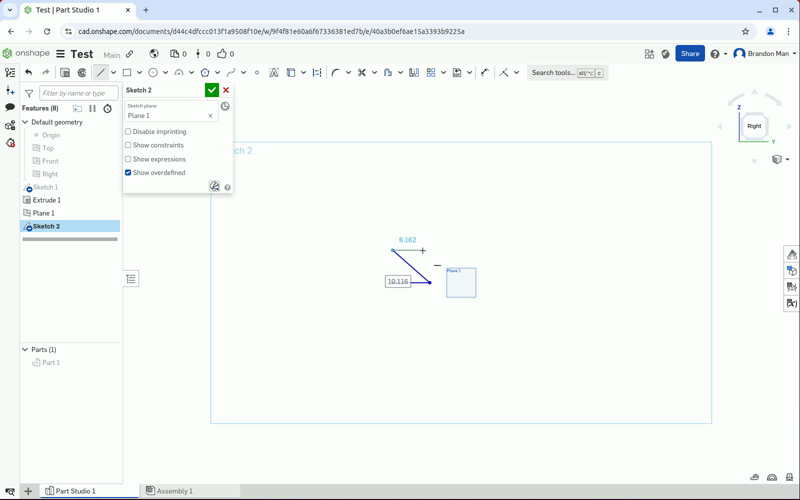
mouse_move(392, 282)
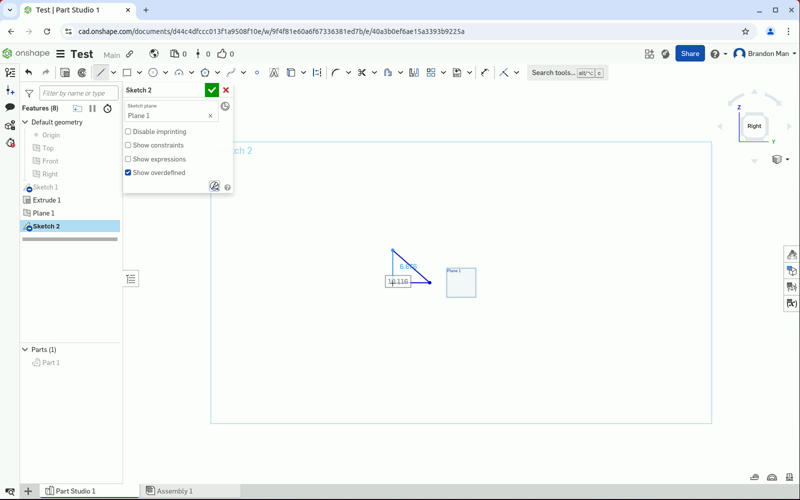
key_up(shift)
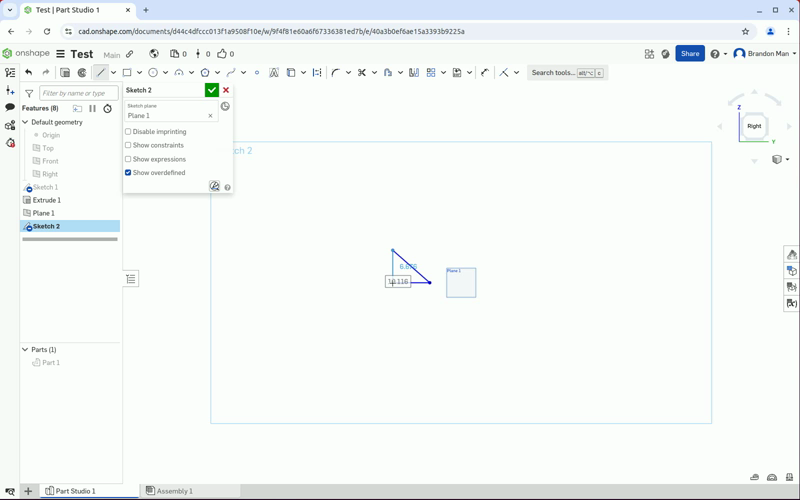
click(392, 282)
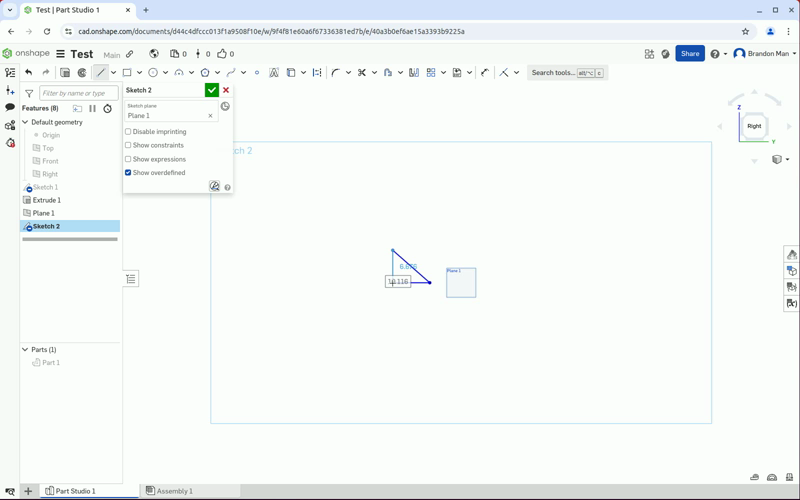
key(esc)
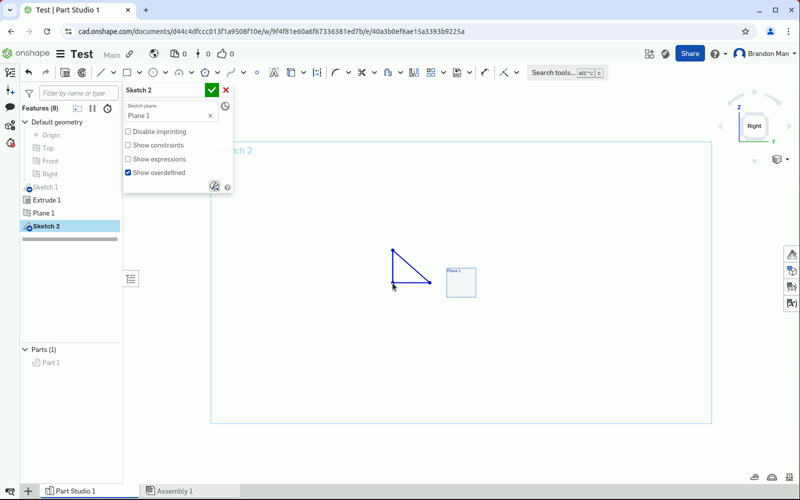
mouse_move(417, 278)
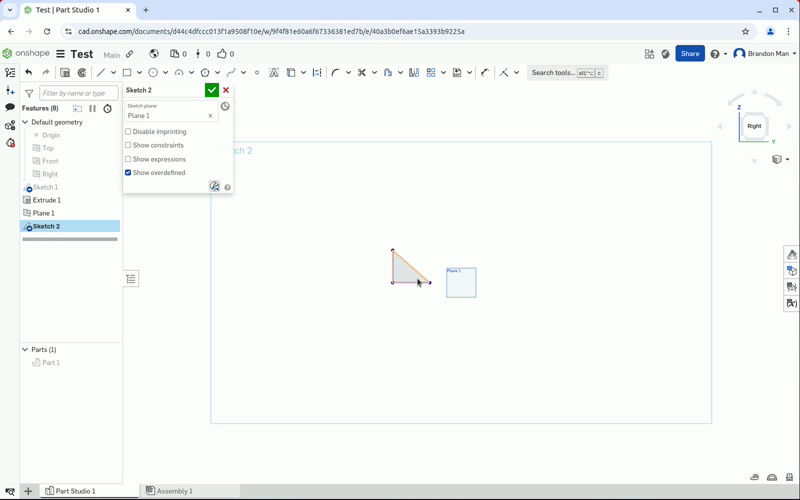
scroll(6)
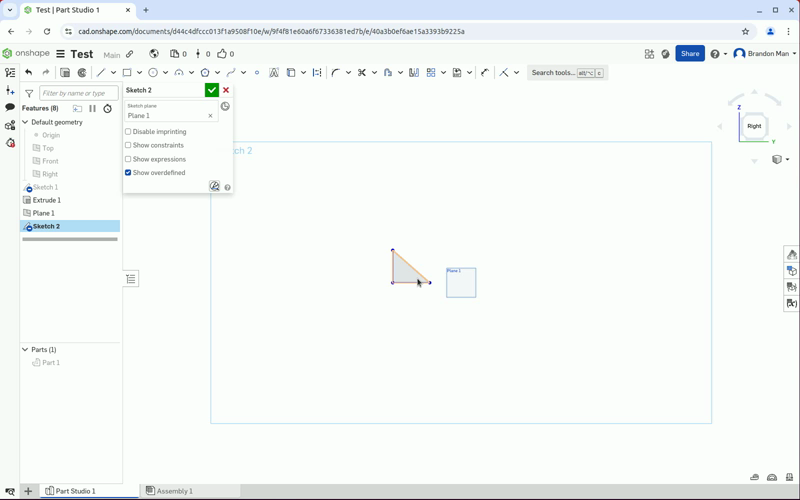
scroll(6)
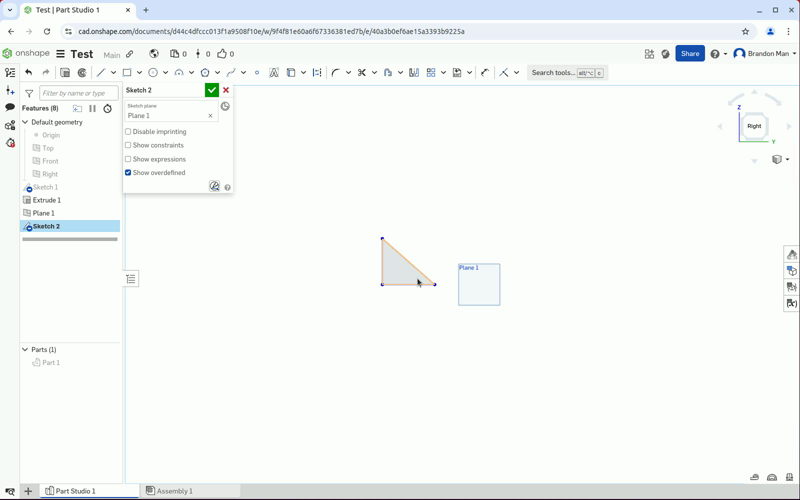
scroll(6)
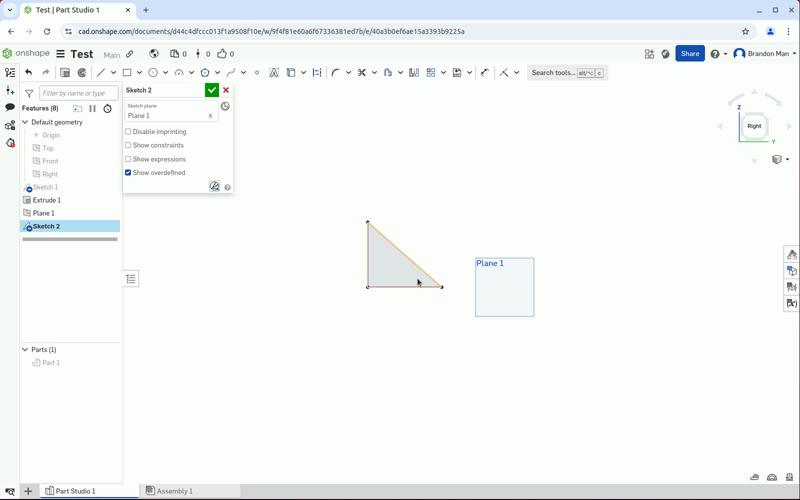
scroll(6)
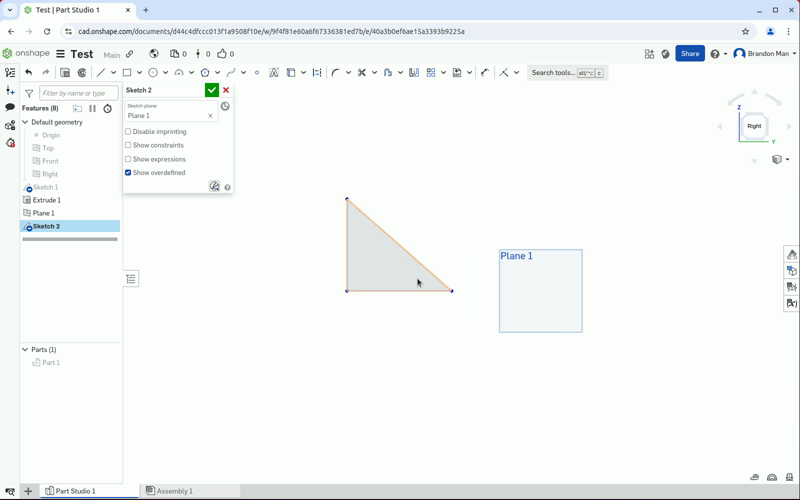
scroll(6)
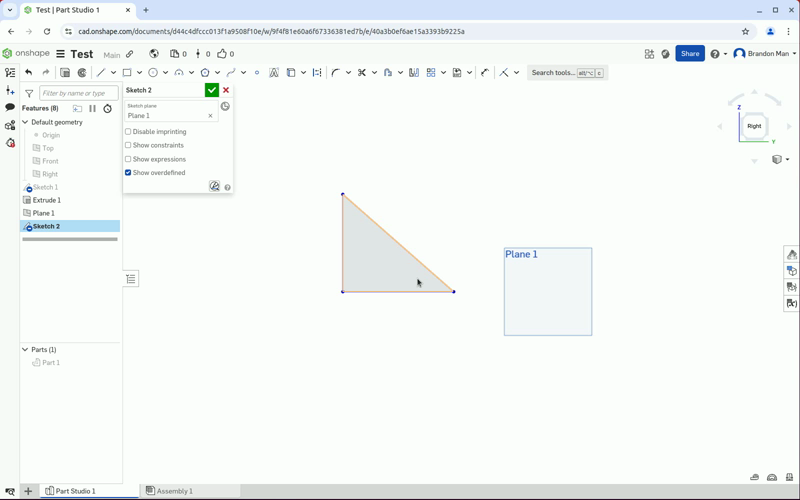
scroll(6)
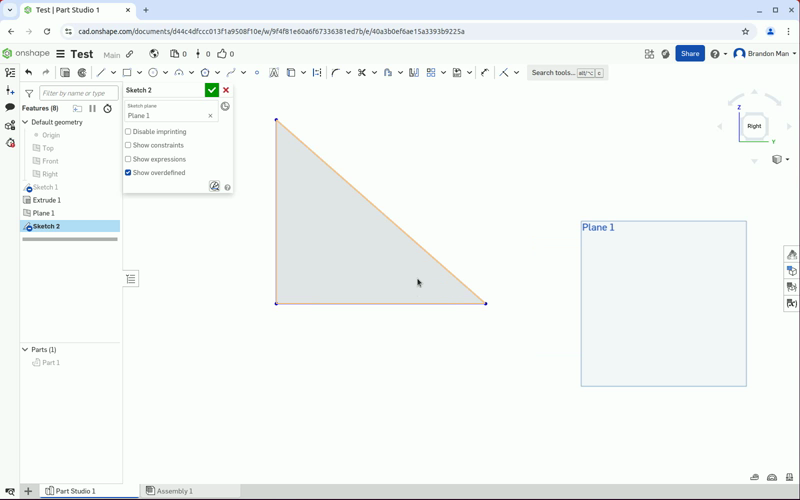
scroll(6)
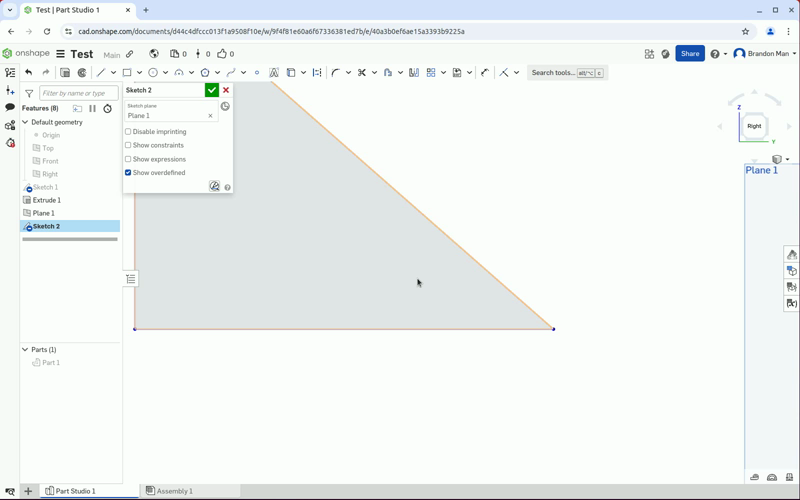
click(417, 278)
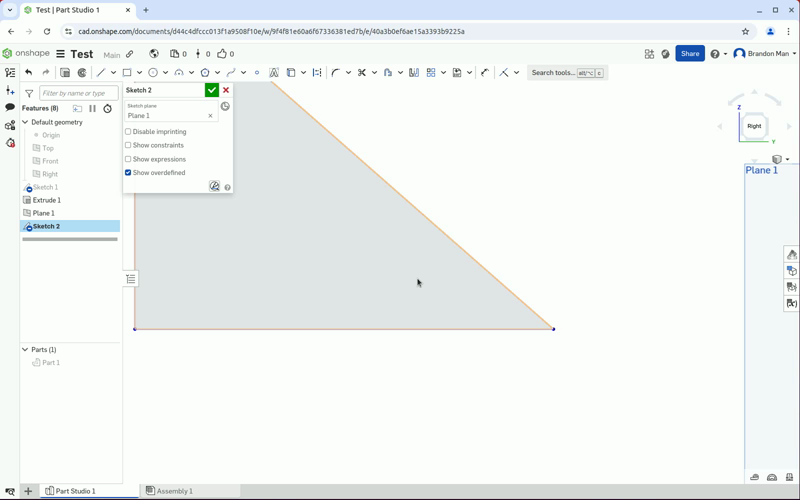
scroll(-6)
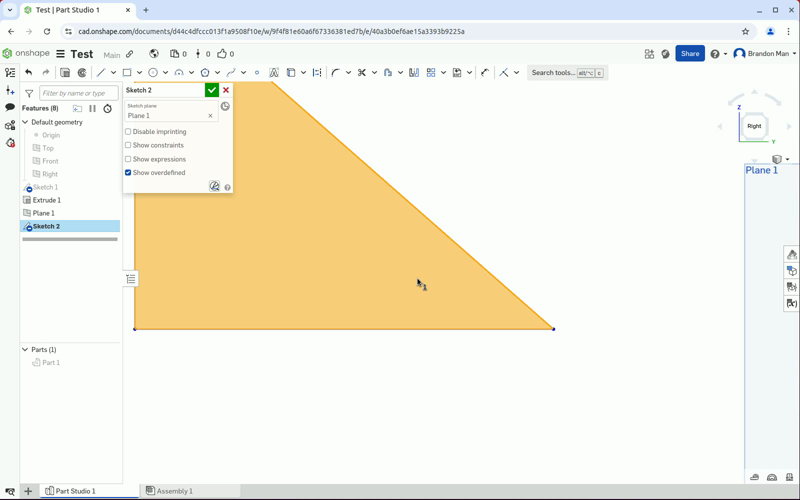
scroll(-6)
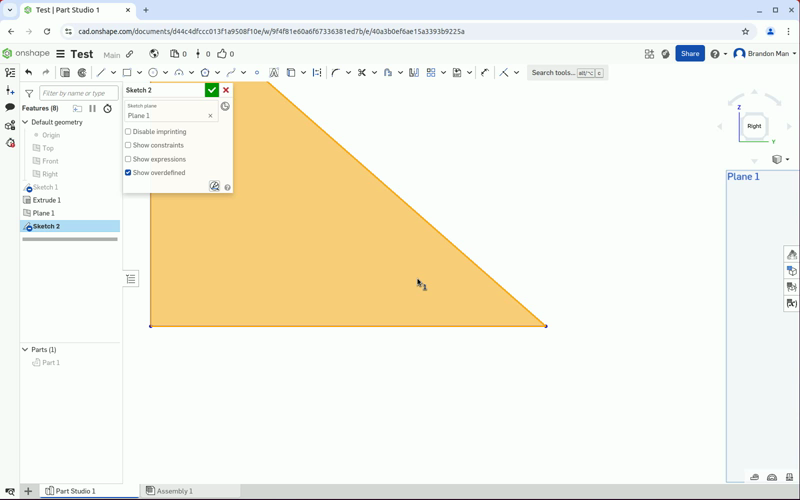
scroll(-6)
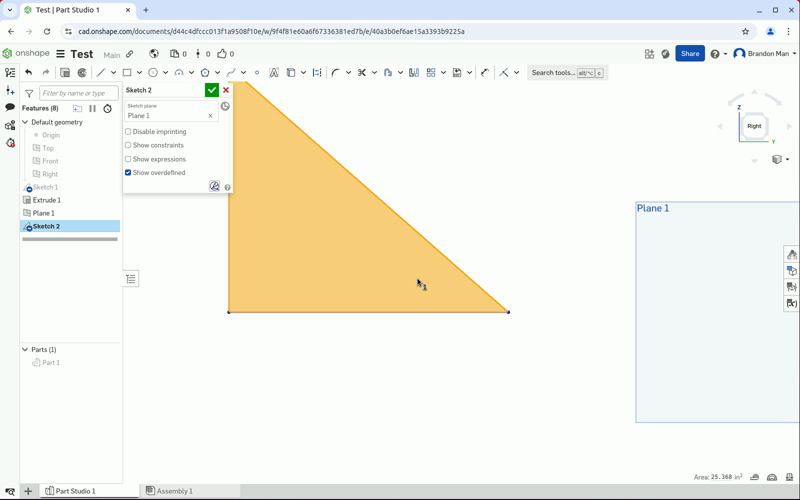
scroll(-6)
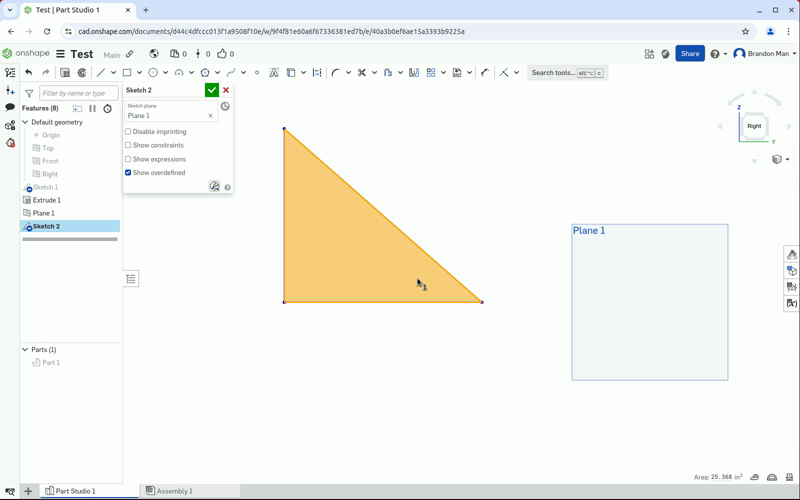
scroll(-6)
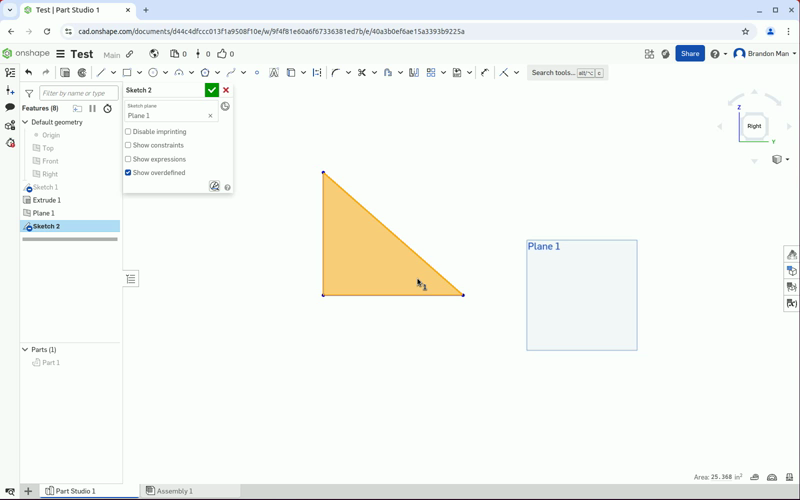
scroll(-6)
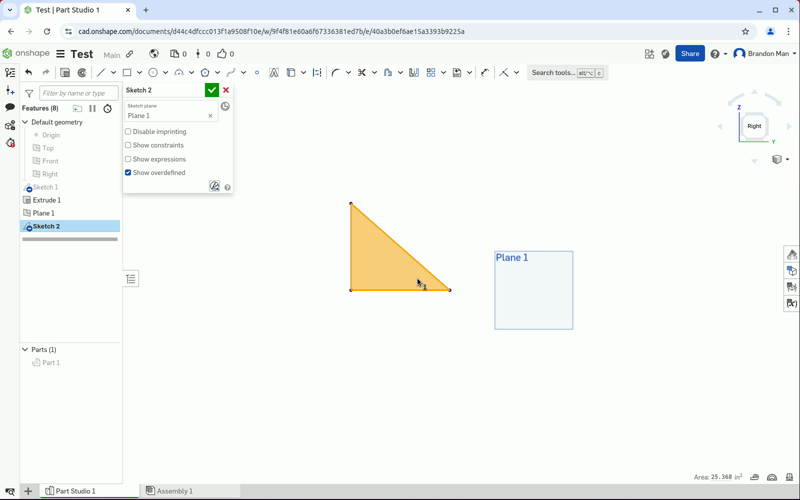
scroll(-6)
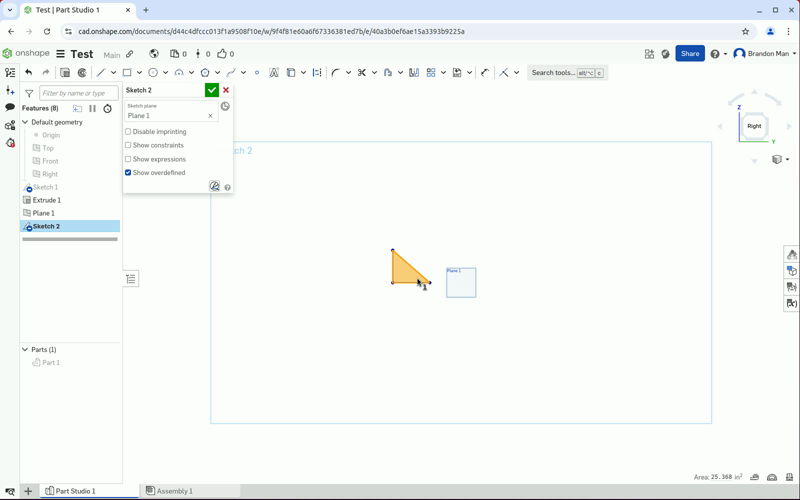
mouse_move(73, 352)
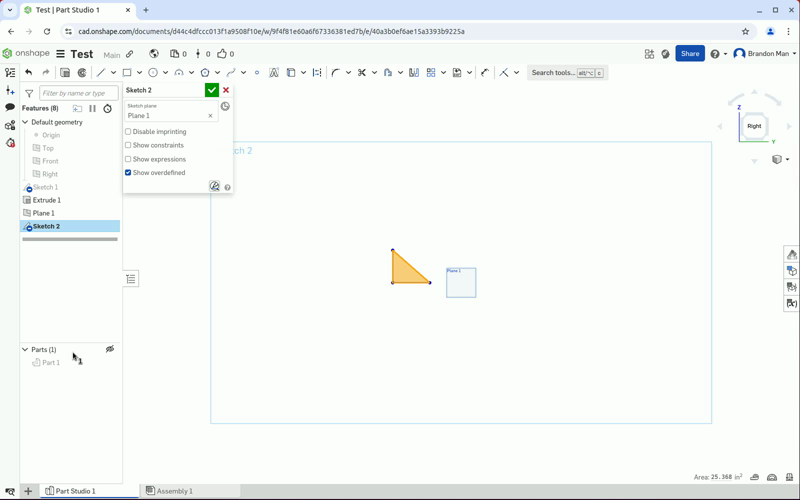
key(shift+y)
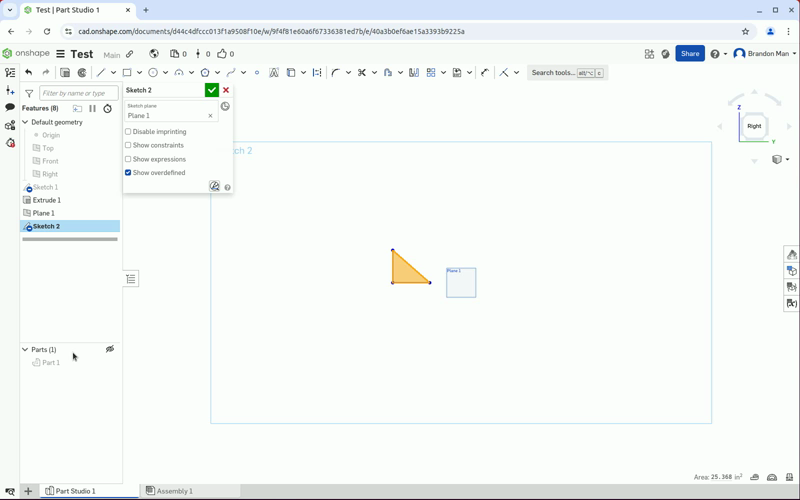
key(shift+e)
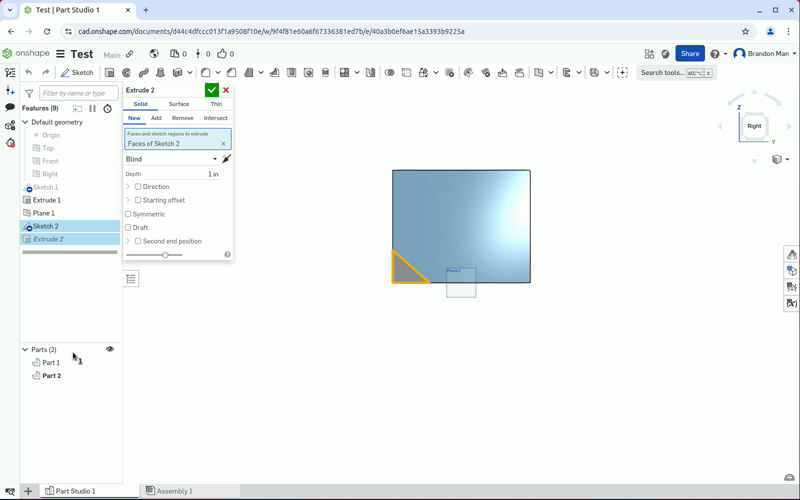
mouse_move(143, 106)
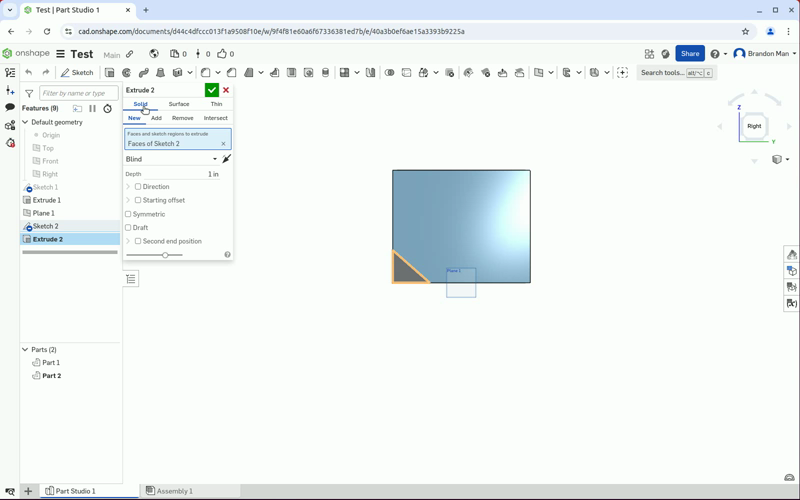
click(143, 106)
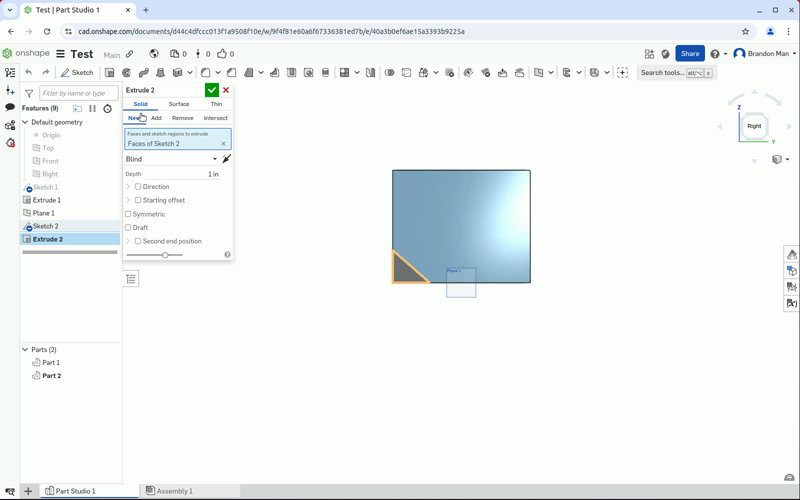
mouse_move(137, 120)
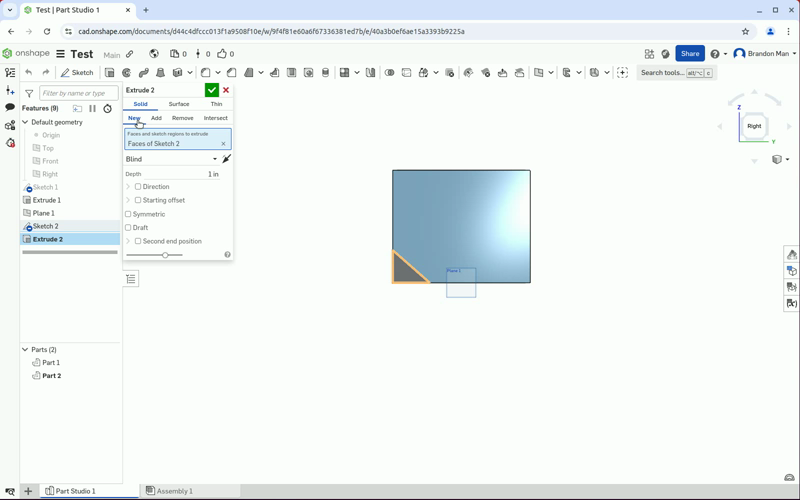
click(137, 120)
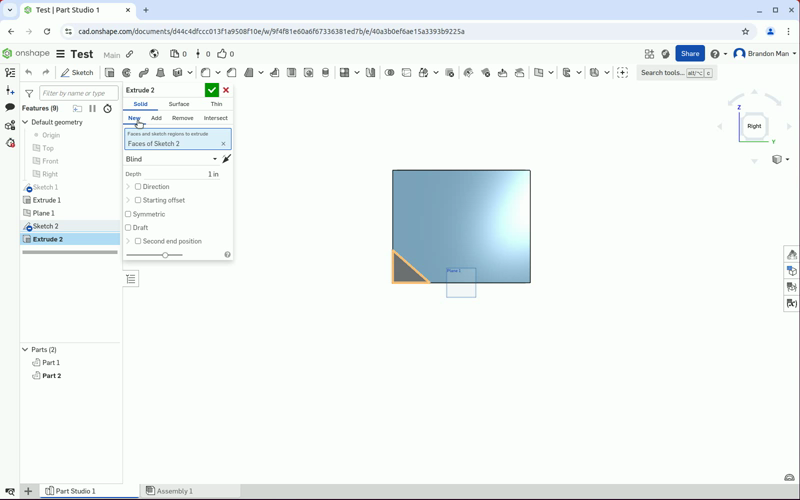
key(tab, 4)
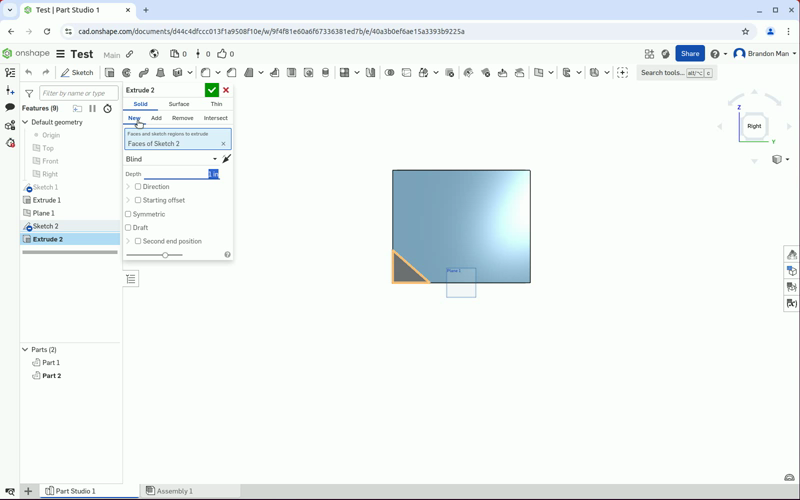
text(-9.147)
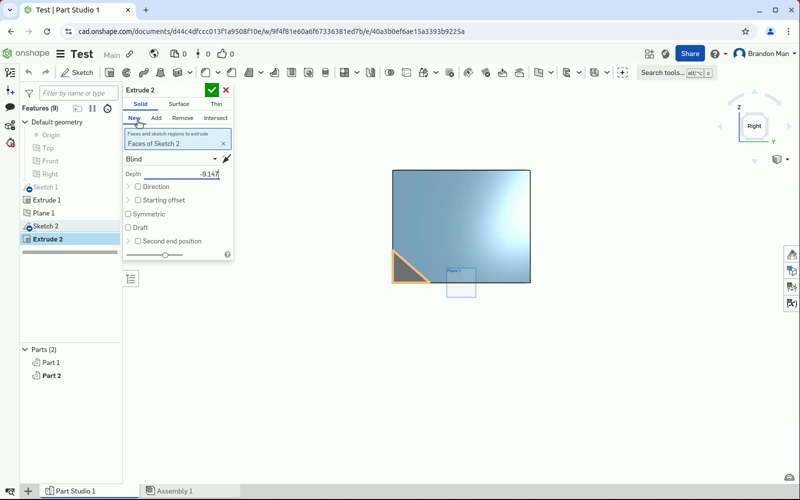
key(enter)
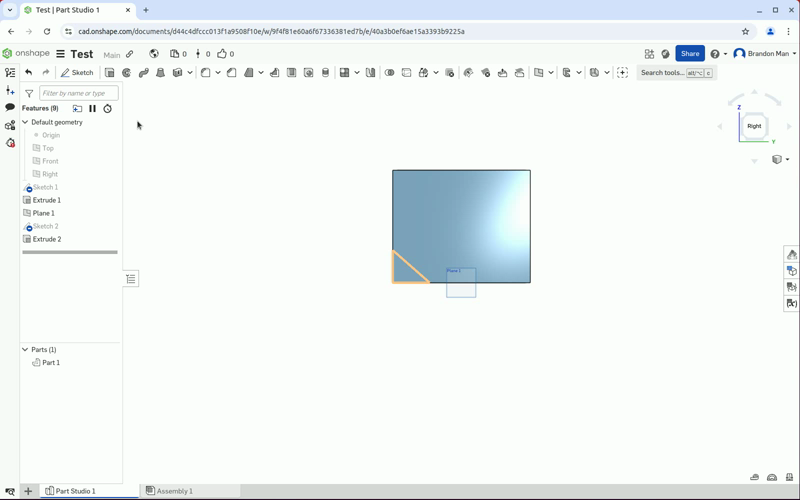
key(shift+h)
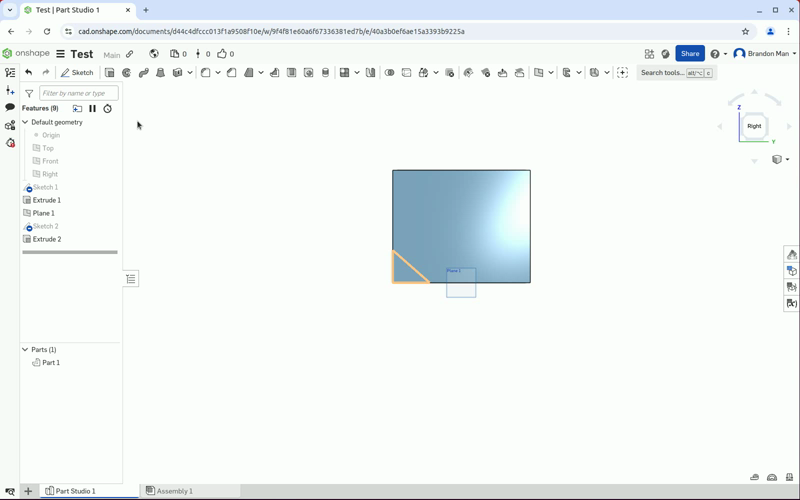
key(shift+h)
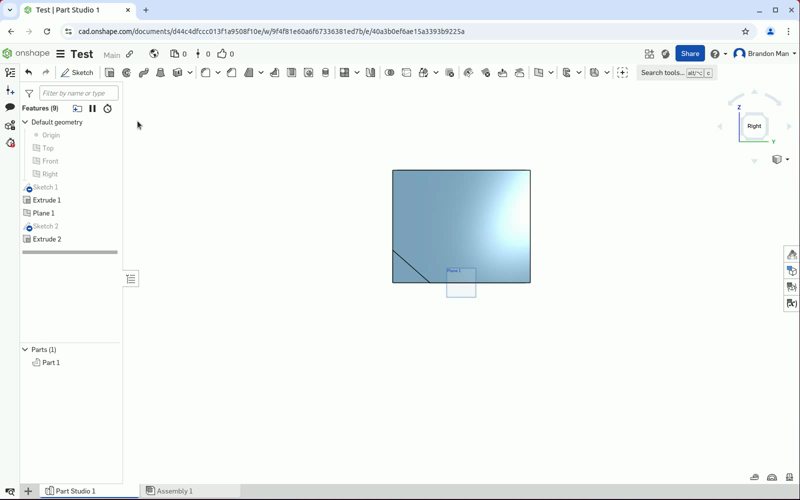
mouse_move(73, 189)
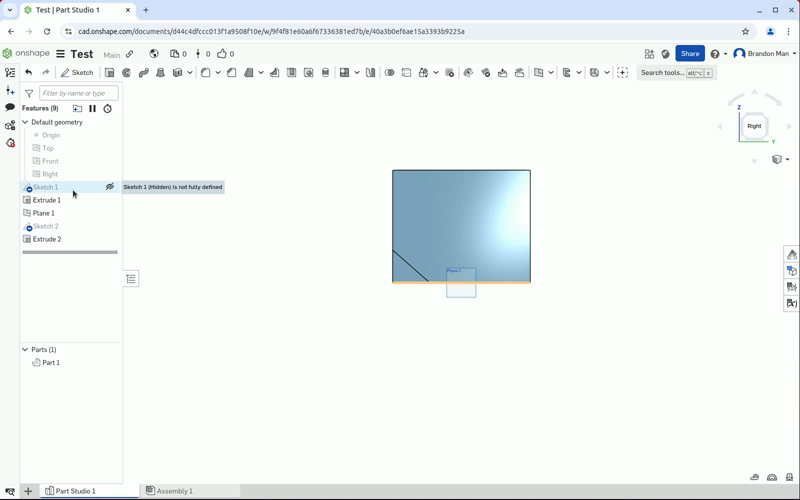
click(73, 189)
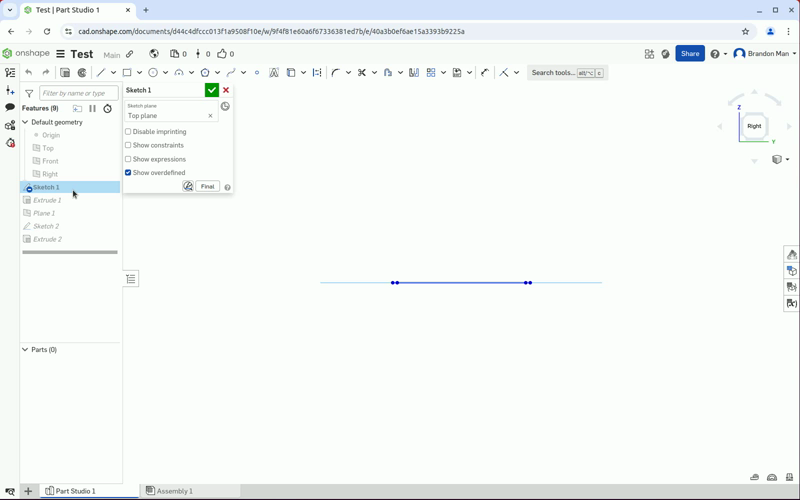
mouse_move(229, 92)
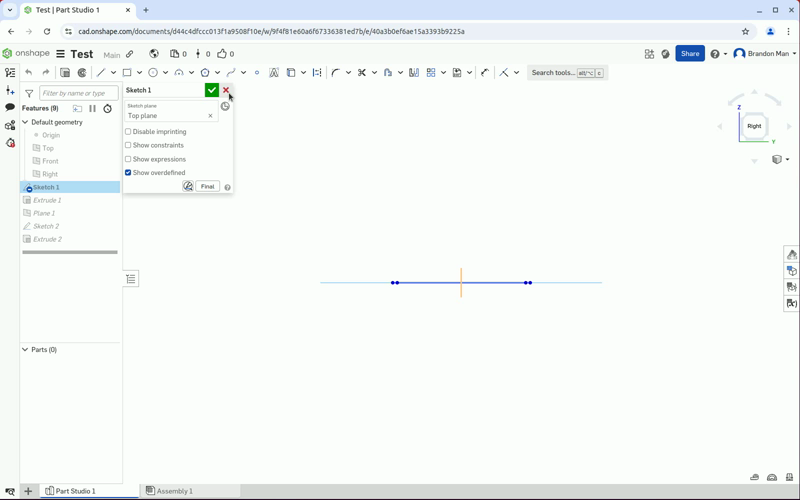
click(229, 92)
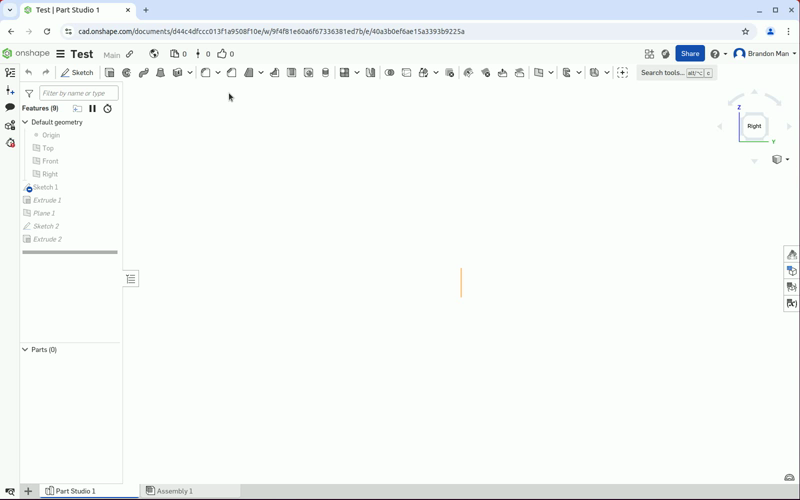
key(shift+s)
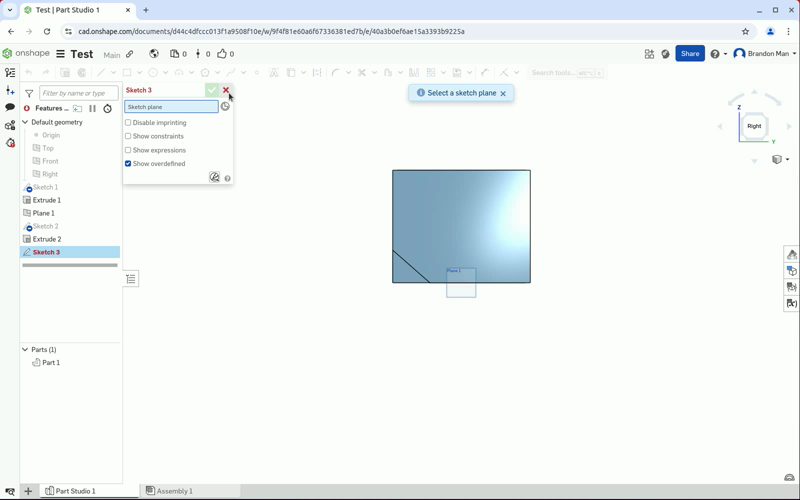
mouse_move(73, 215)
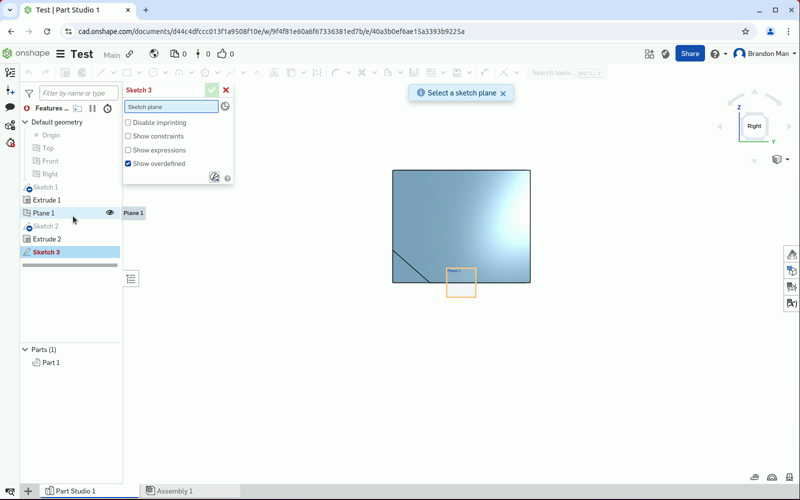
click(73, 215)
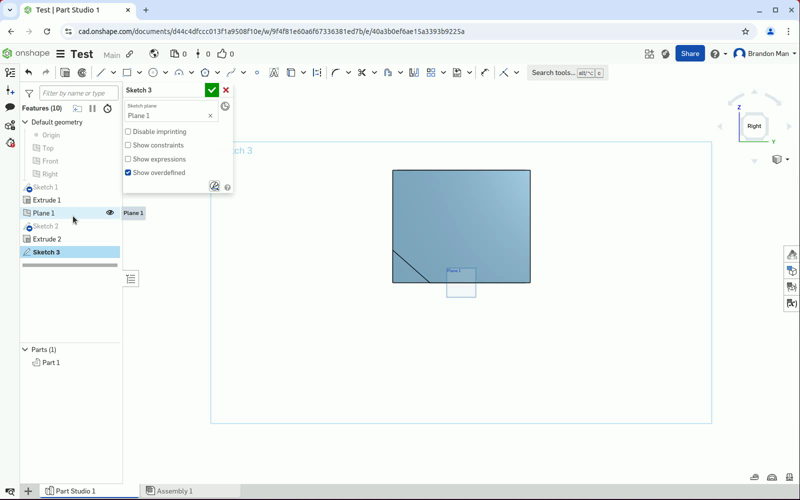
mouse_move(73, 352)
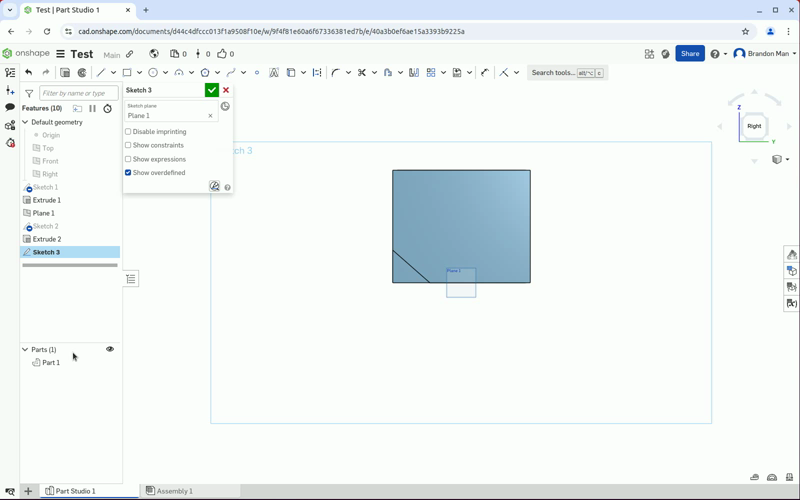
key(y)
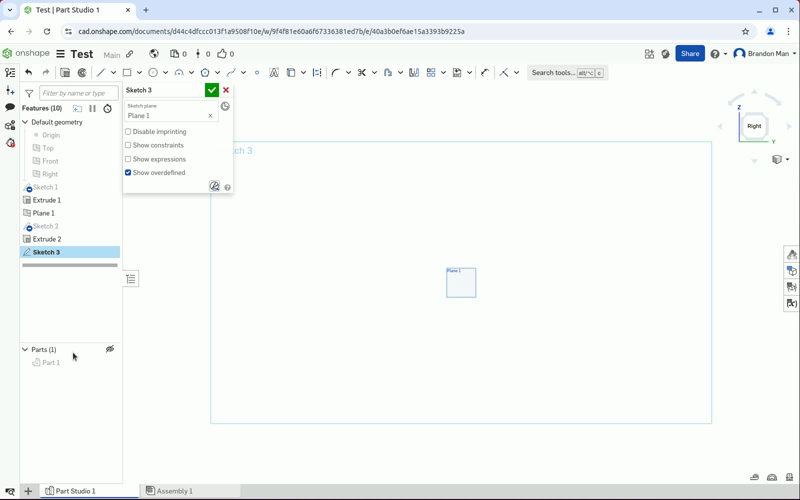
key(l)
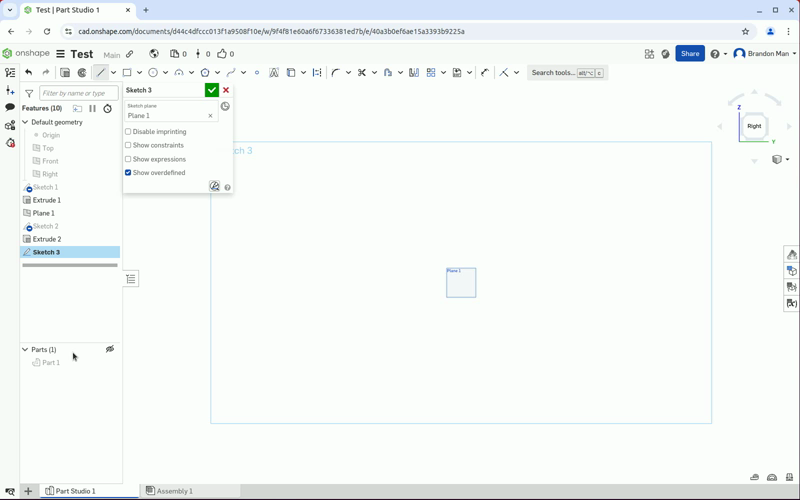
key_down(shift)
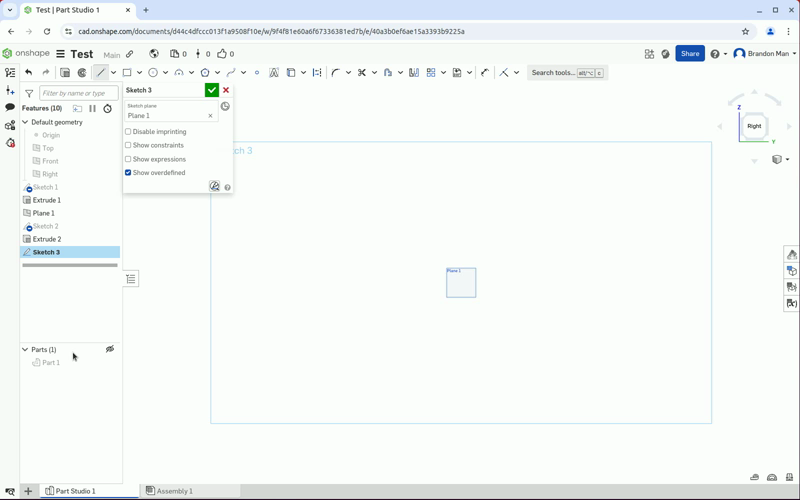
mouse_move(492, 282)
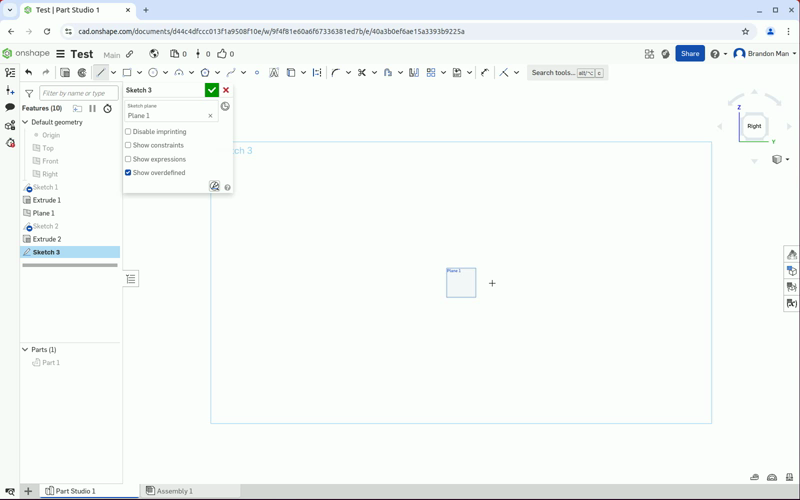
click(492, 282)
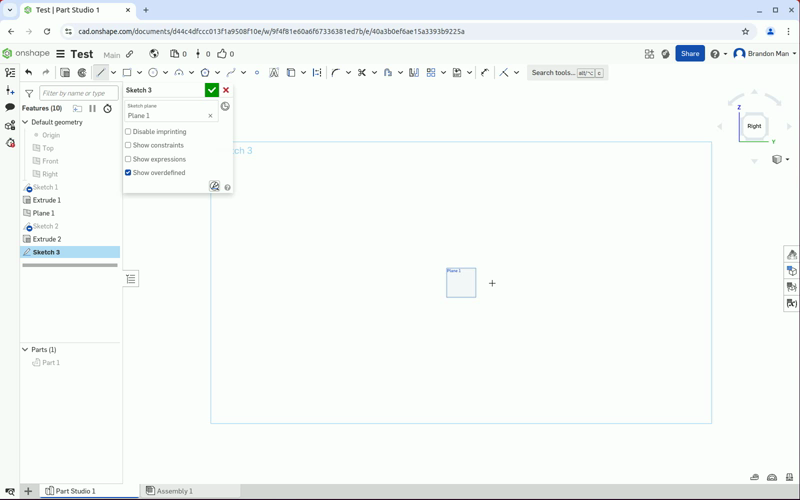
key_up(shift)
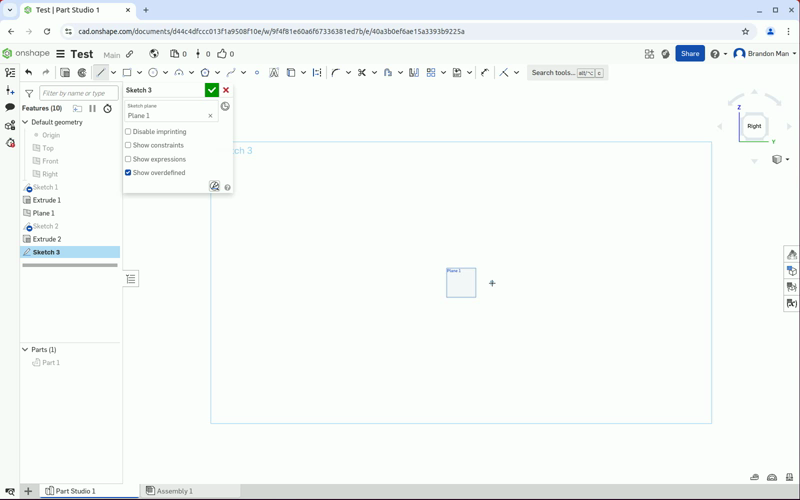
key_down(shift)
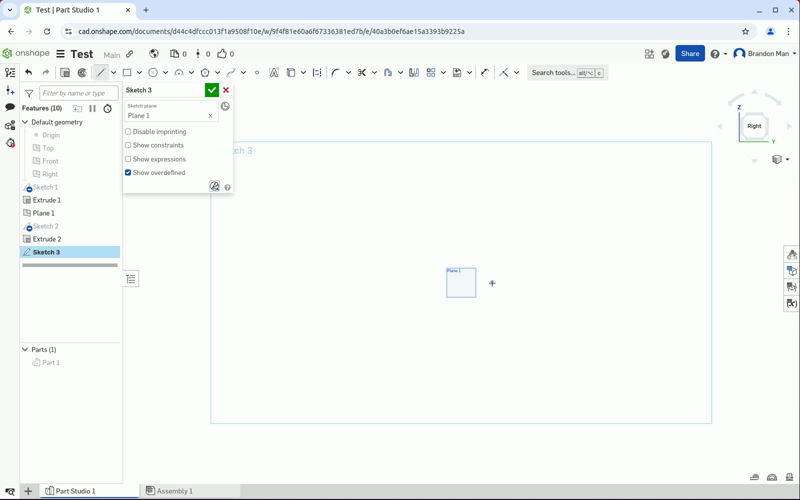
mouse_move(522, 282)
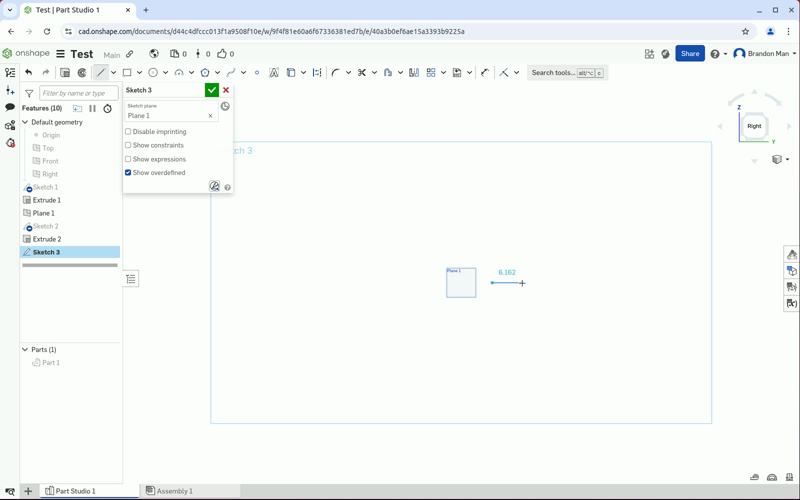
mouse_move(529, 282)
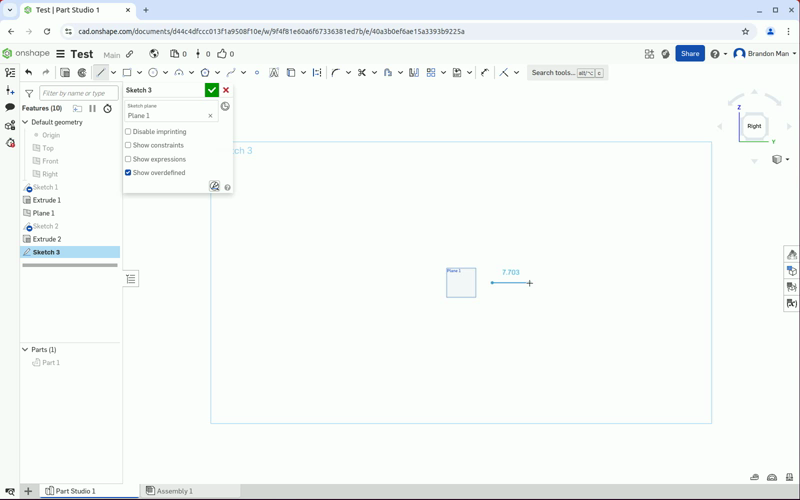
click(529, 282)
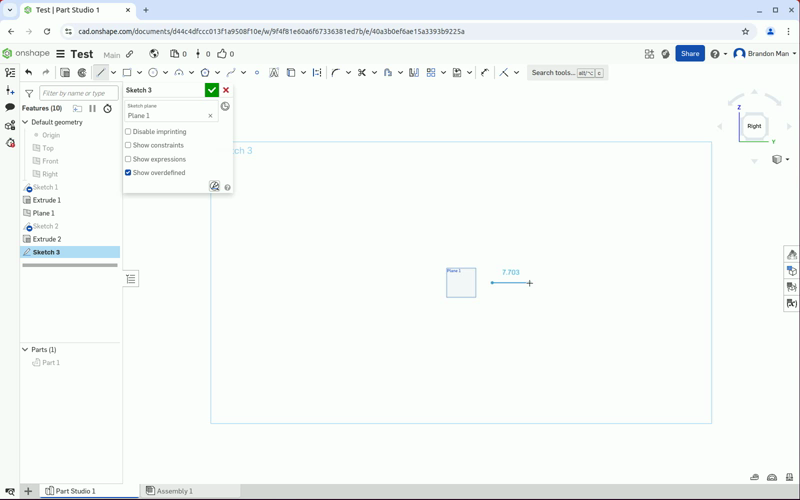
key_up(shift)
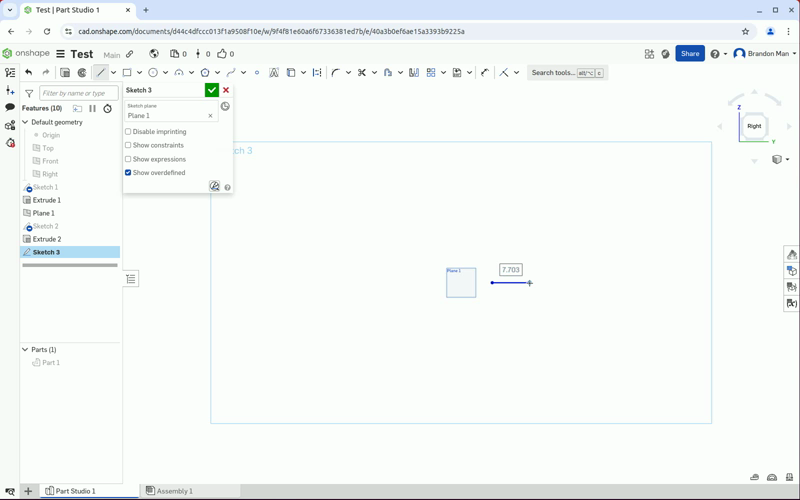
key_down(shift)
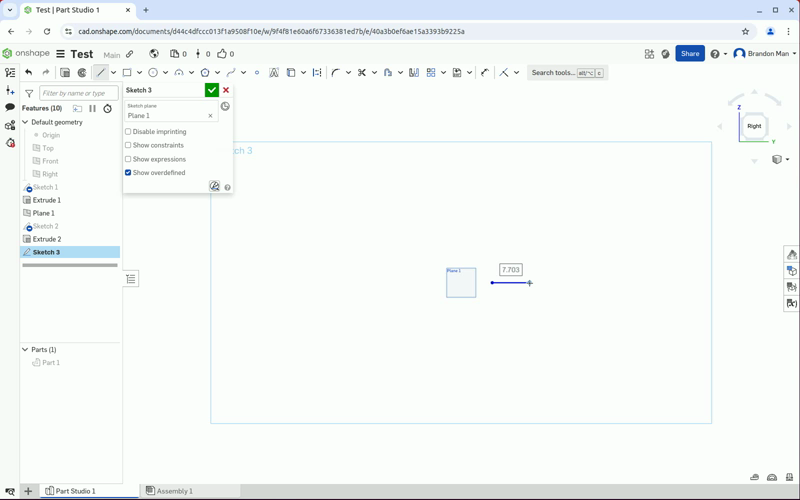
mouse_move(559, 282)
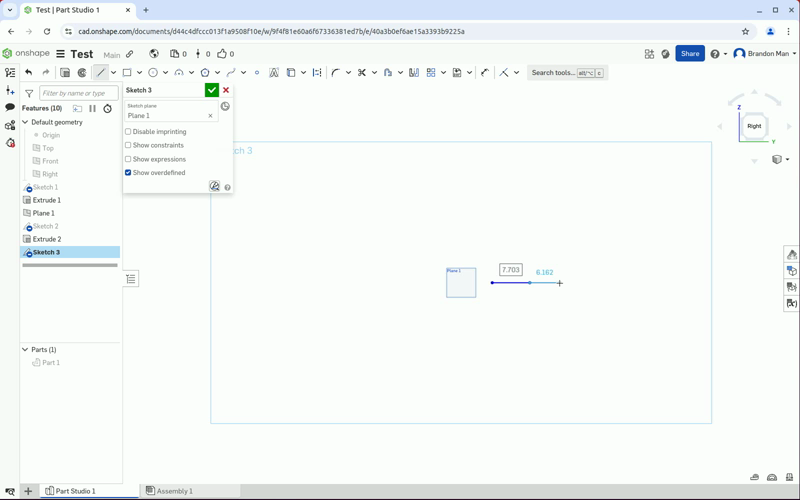
mouse_move(529, 250)
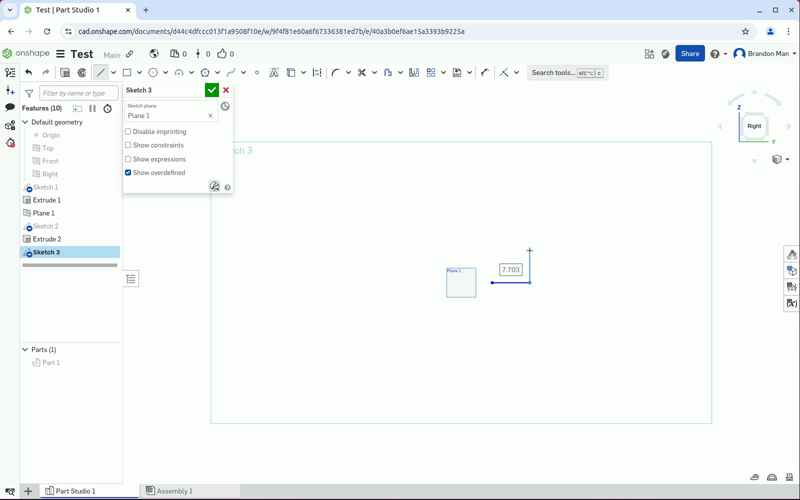
click(529, 250)
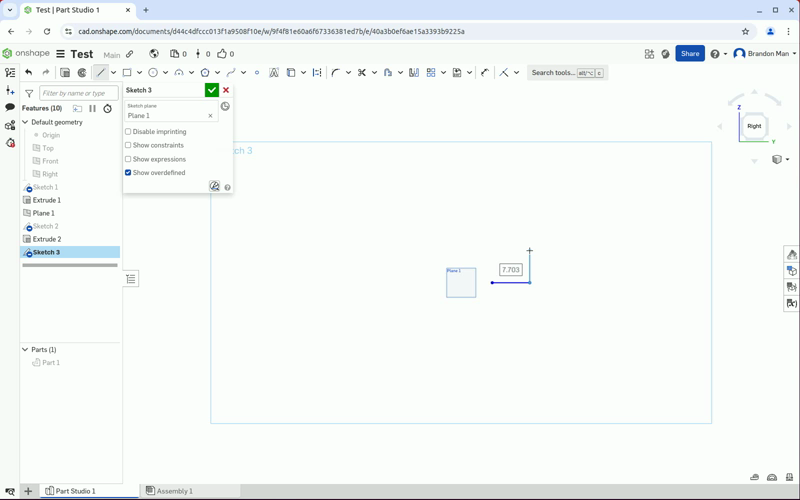
key_up(shift)
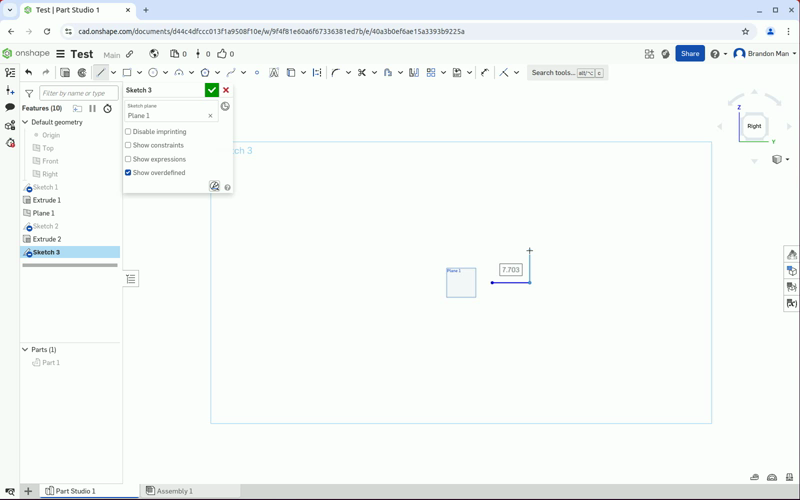
mouse_move(559, 250)
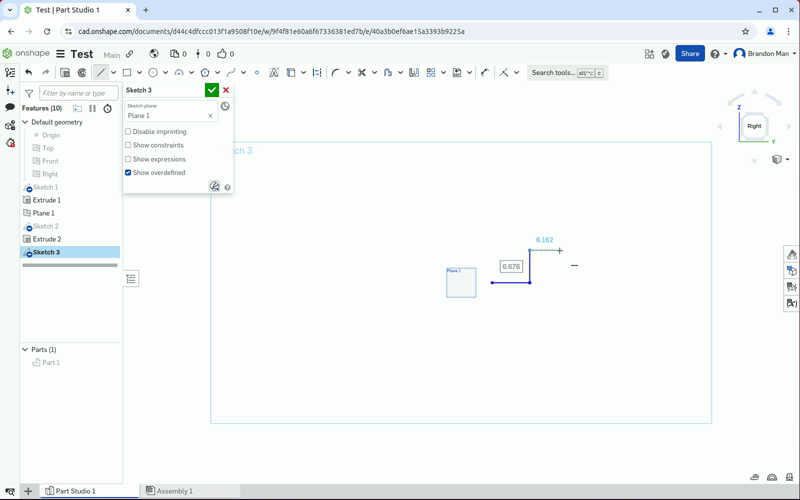
key_down(shift)
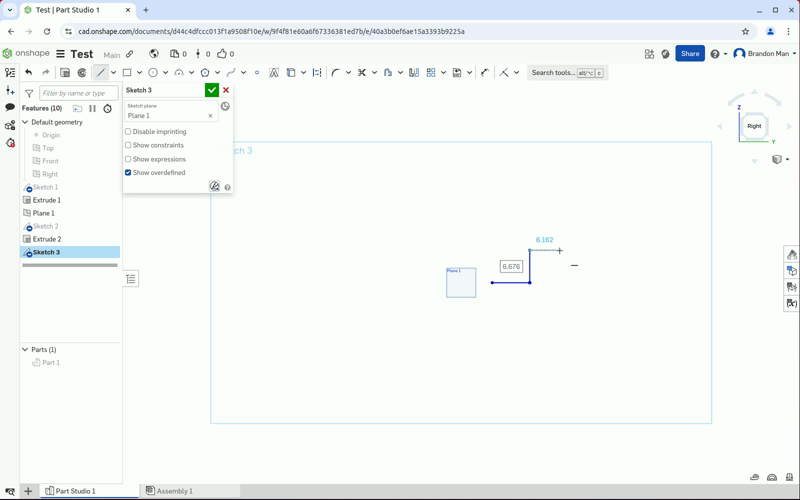
mouse_move(492, 282)
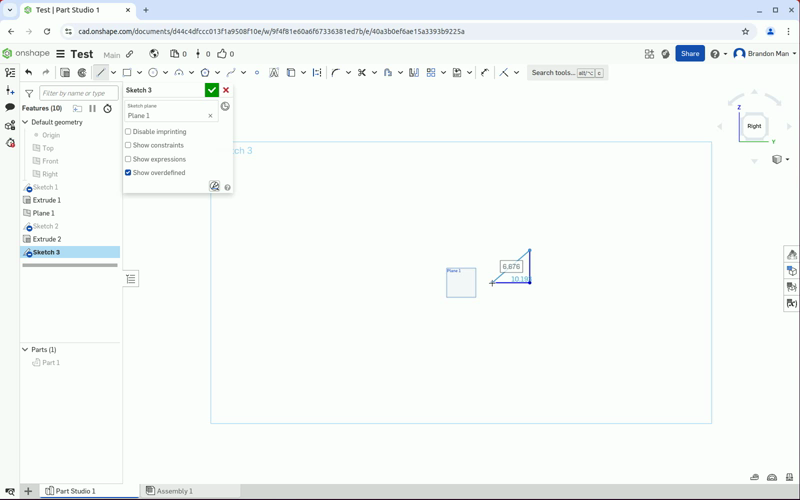
key_up(shift)
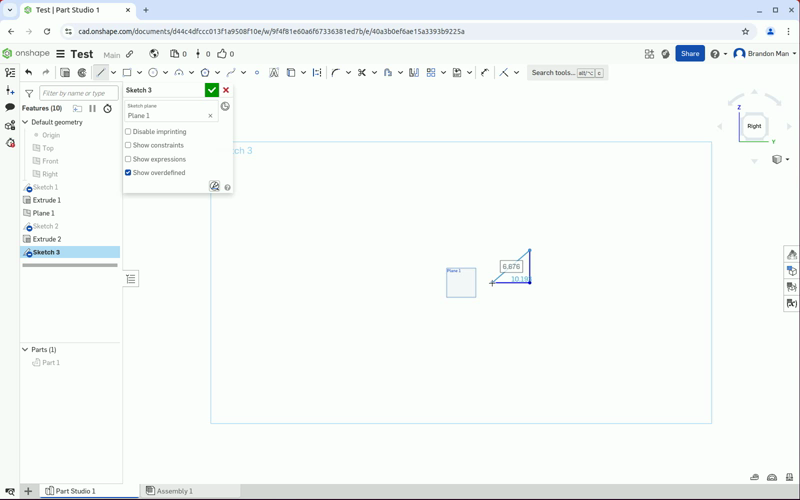
click(492, 282)
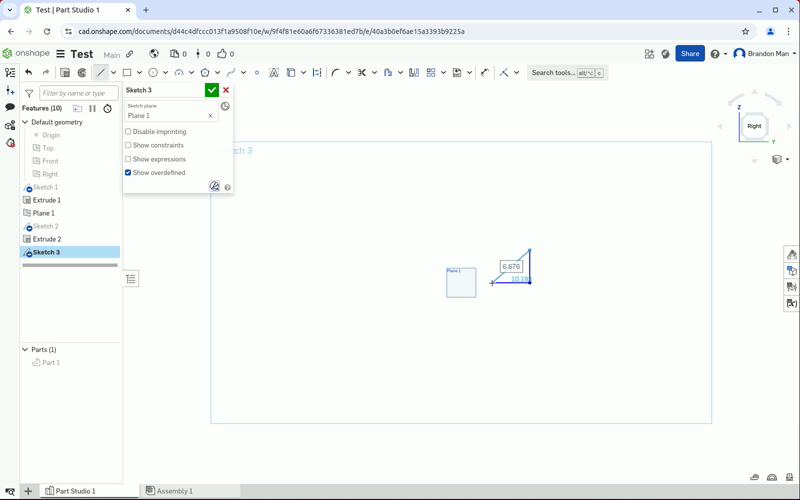
key(esc)
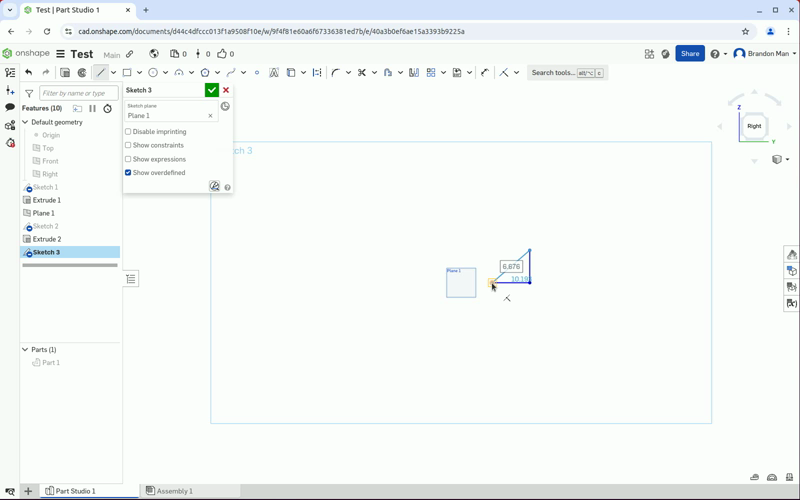
mouse_move(518, 268)
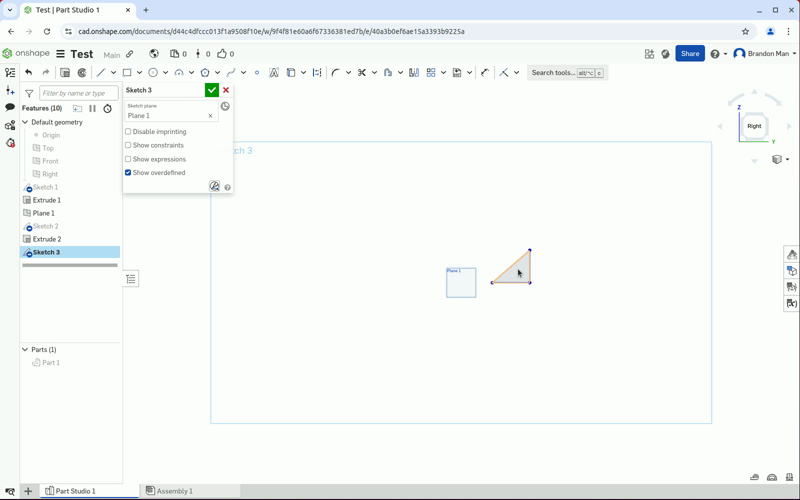
scroll(6)
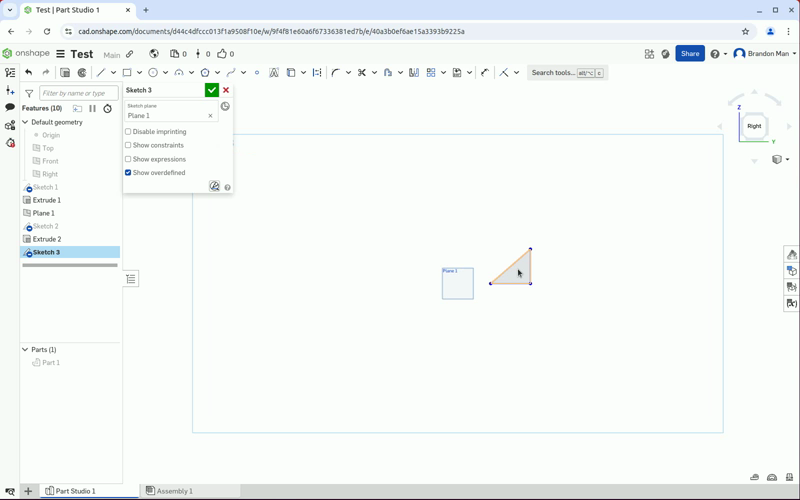
scroll(6)
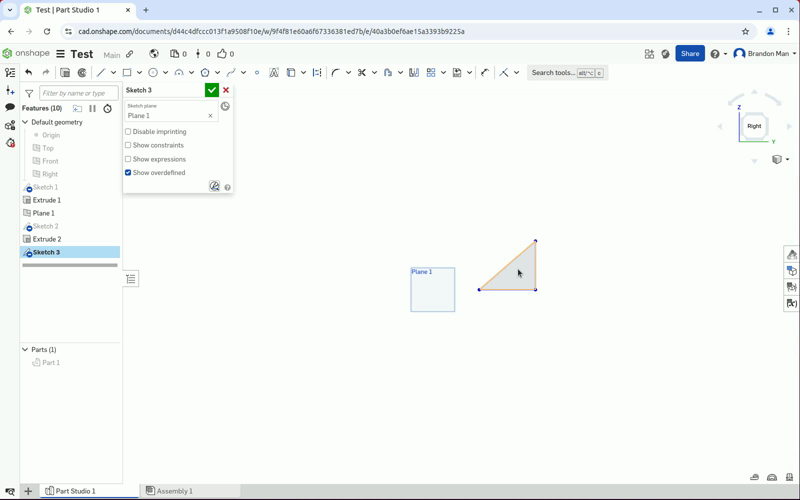
scroll(6)
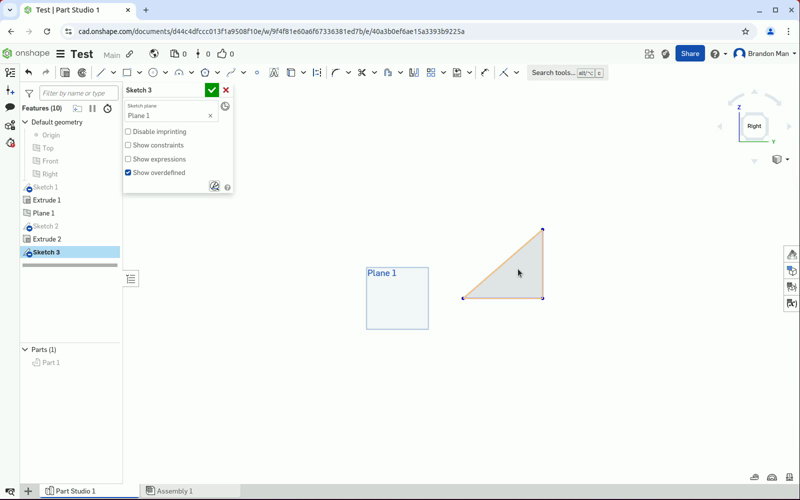
scroll(6)
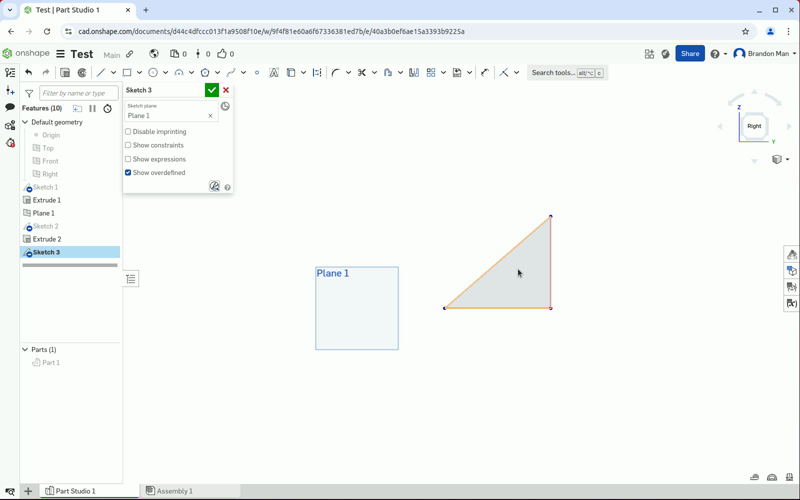
scroll(6)
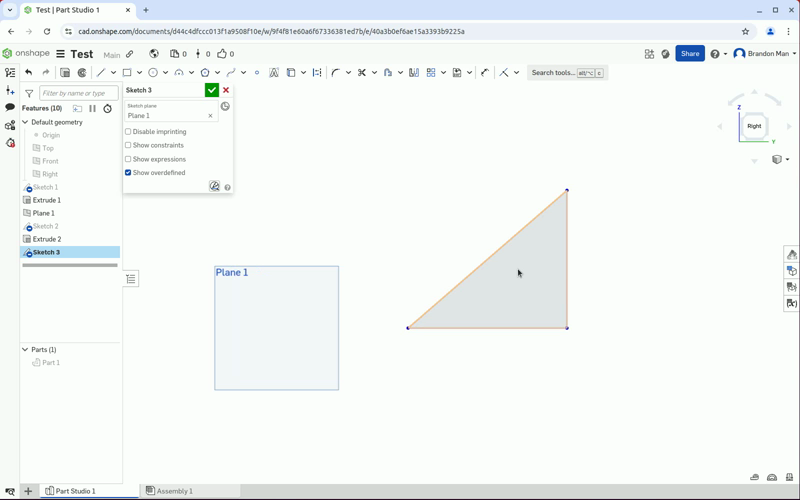
scroll(6)
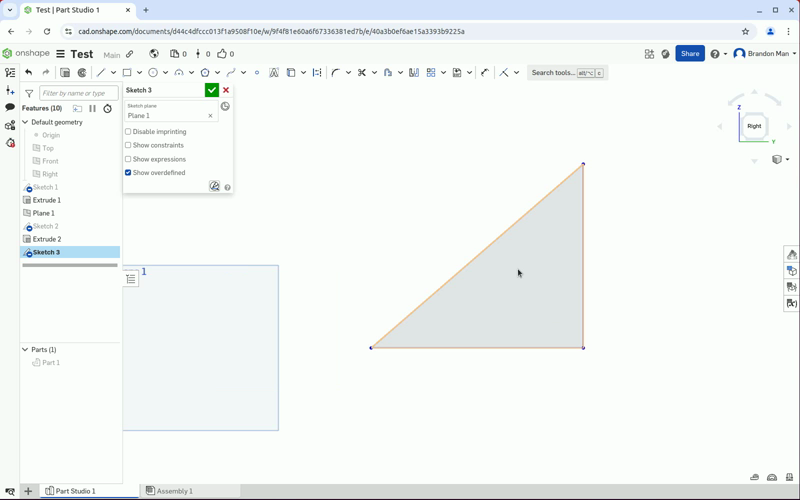
scroll(6)
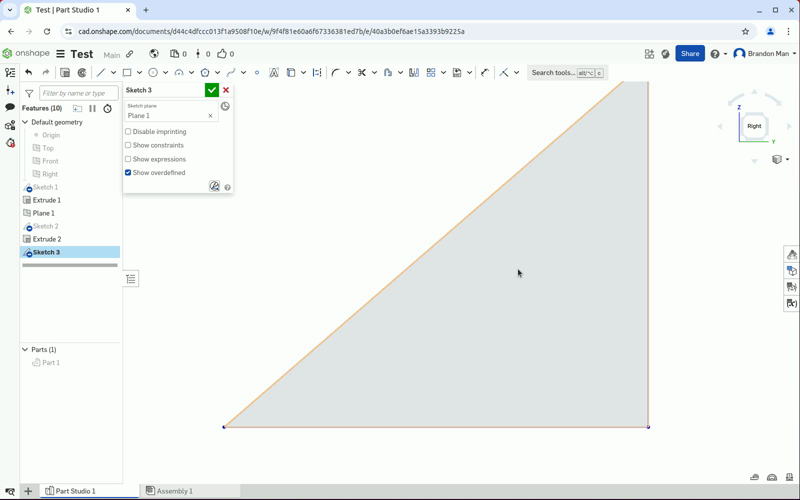
click(518, 268)
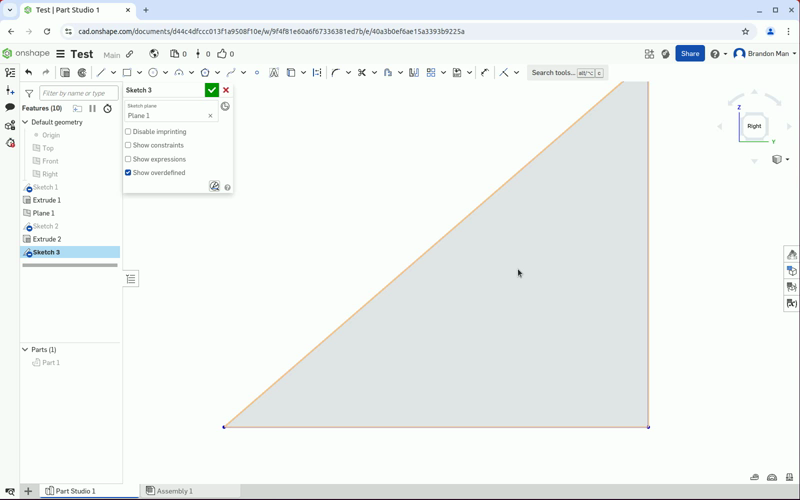
scroll(-6)
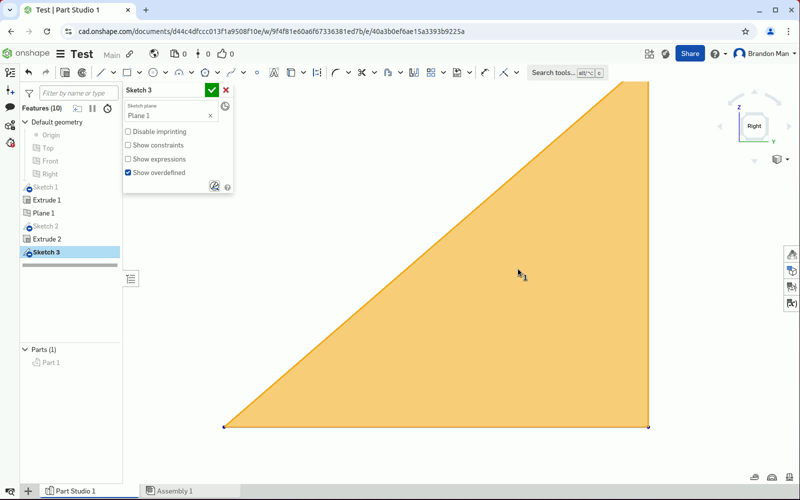
scroll(-6)
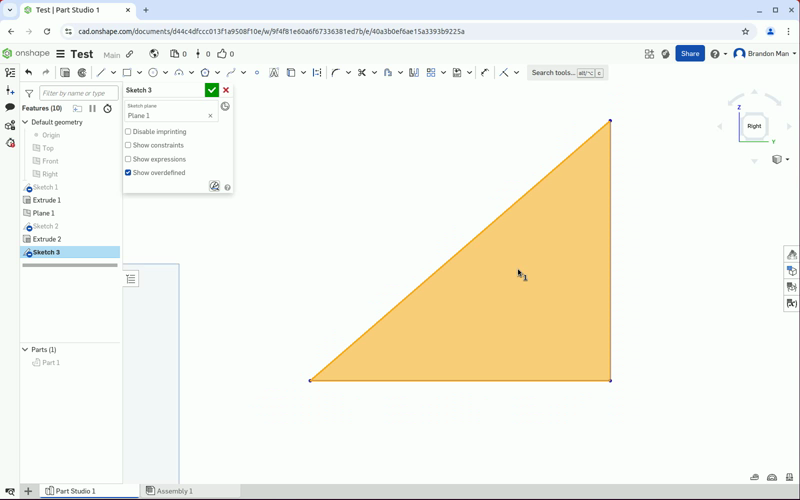
scroll(-6)
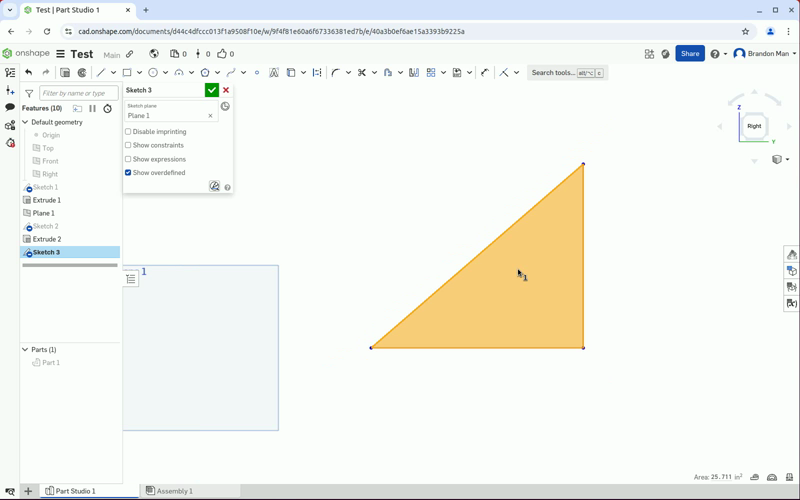
scroll(-6)
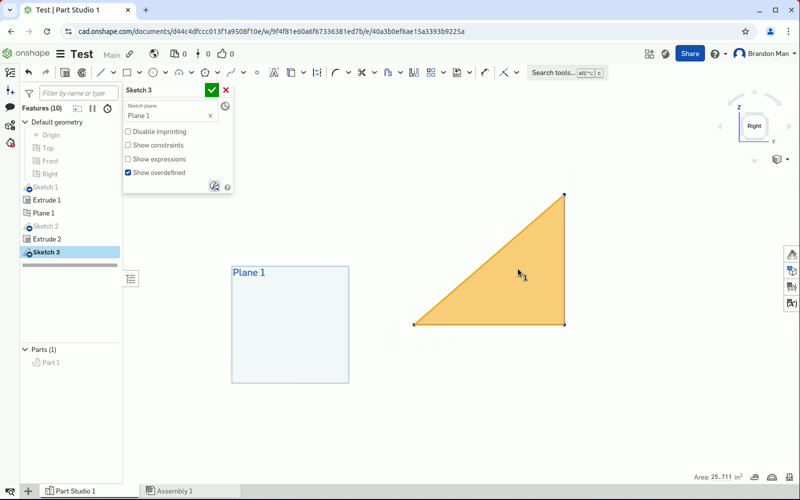
scroll(-6)
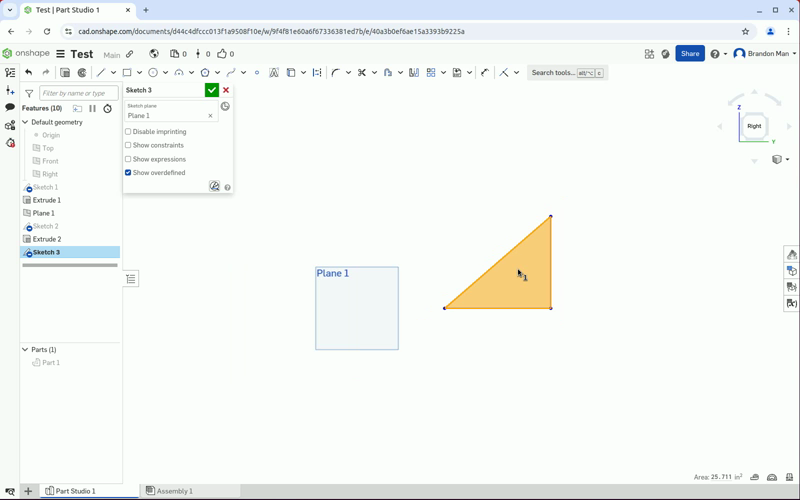
scroll(-6)
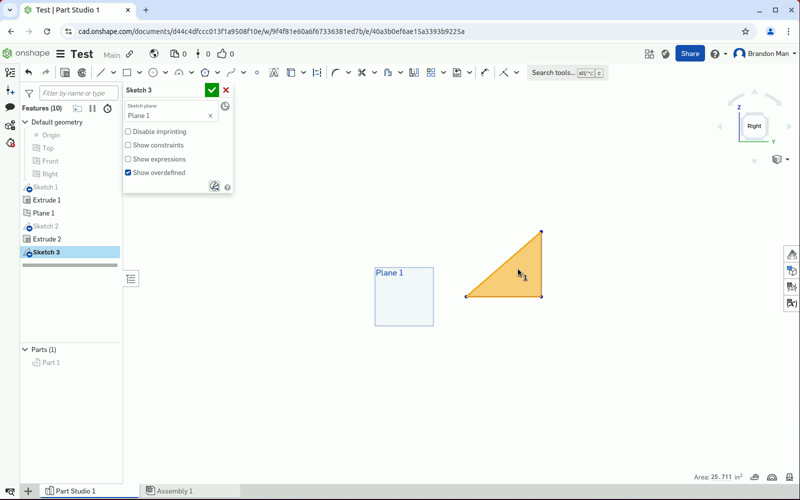
scroll(-6)
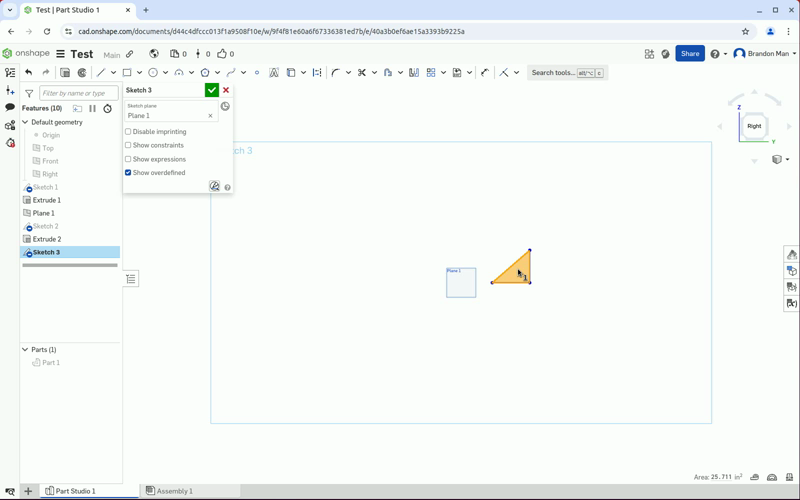
mouse_move(73, 352)
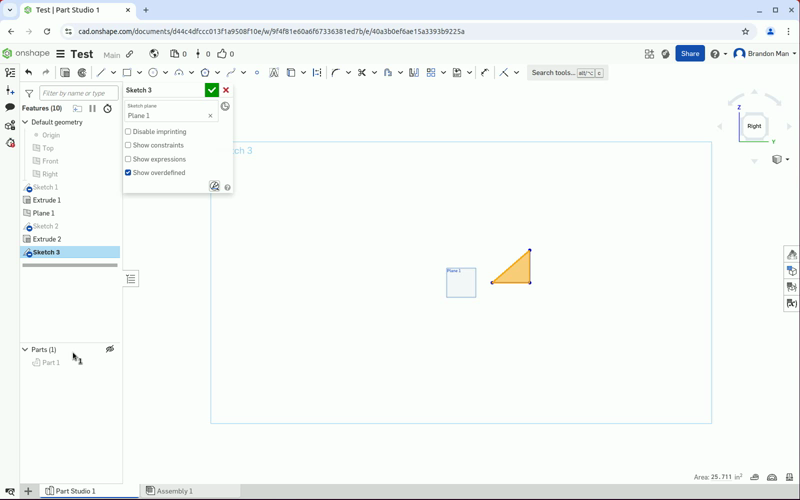
key(shift+y)
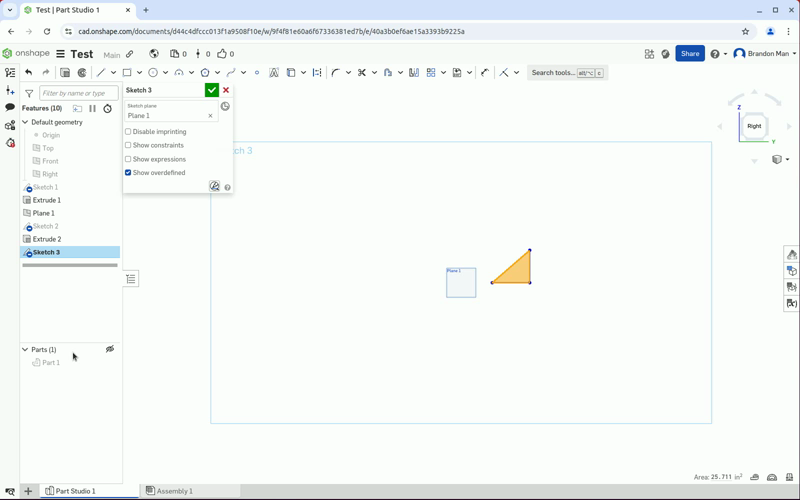
key(shift+e)
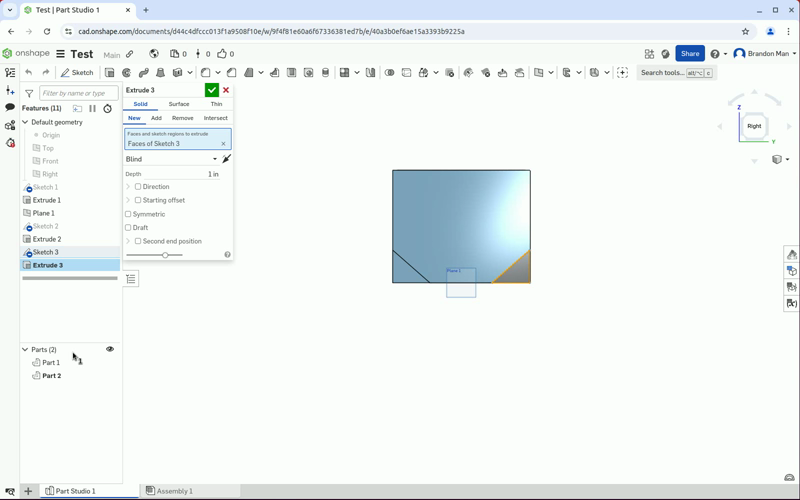
mouse_move(143, 106)
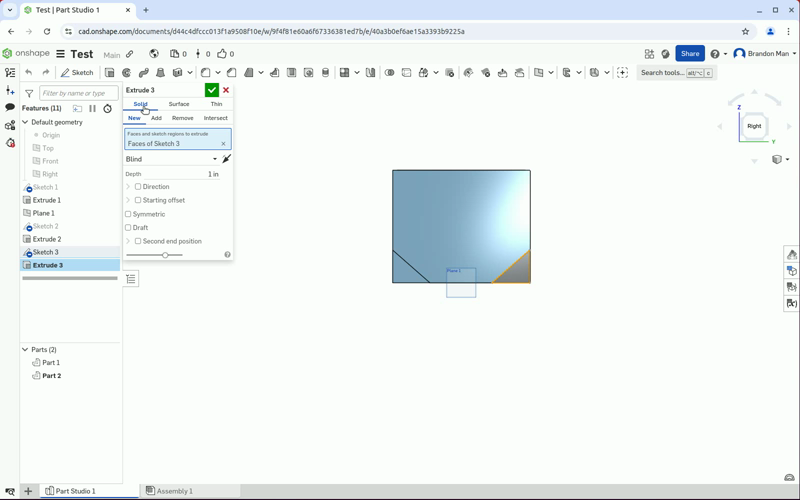
click(143, 106)
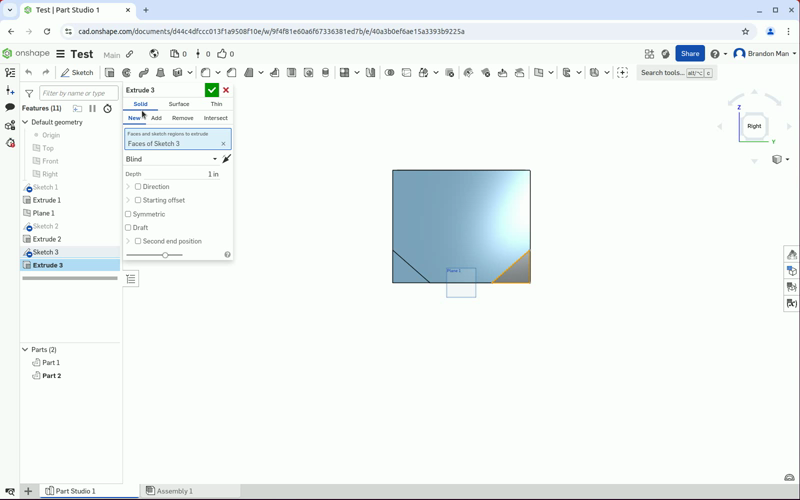
mouse_move(137, 120)
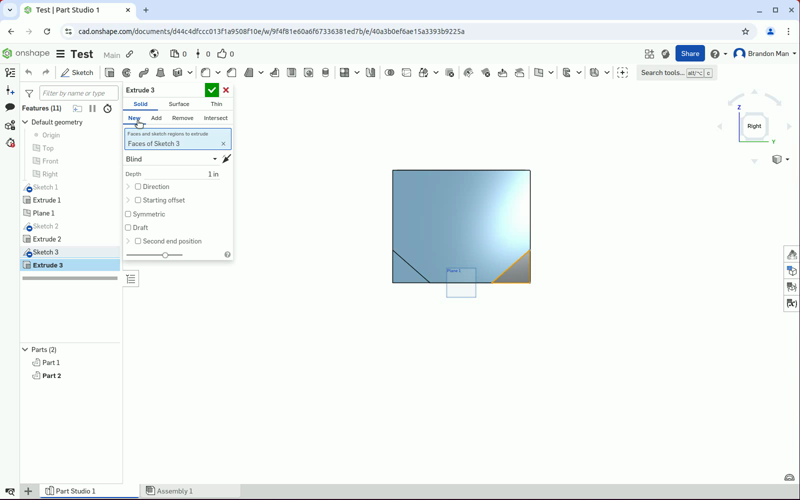
click(137, 120)
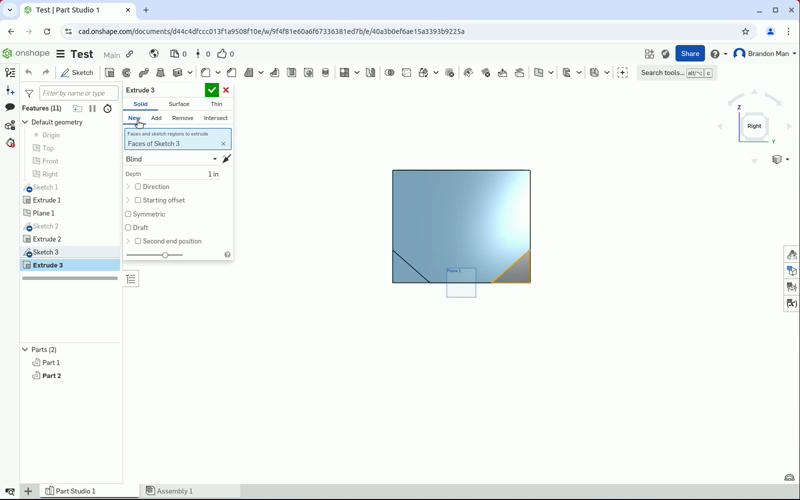
key(tab, 4)
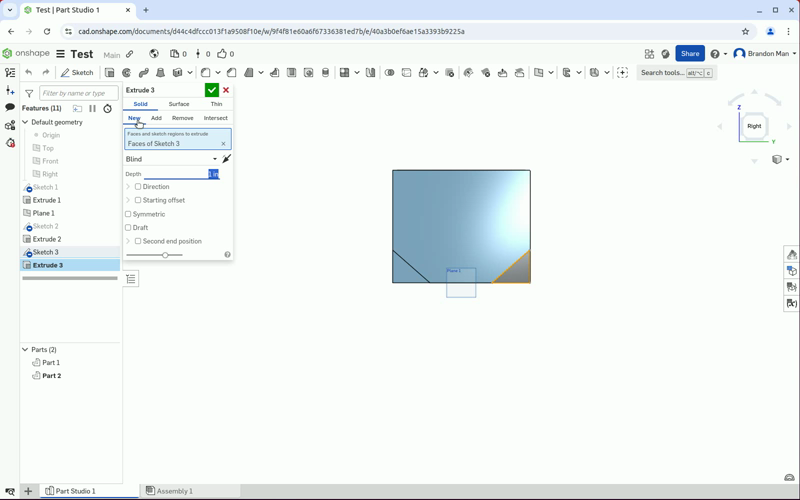
text(-9.147)
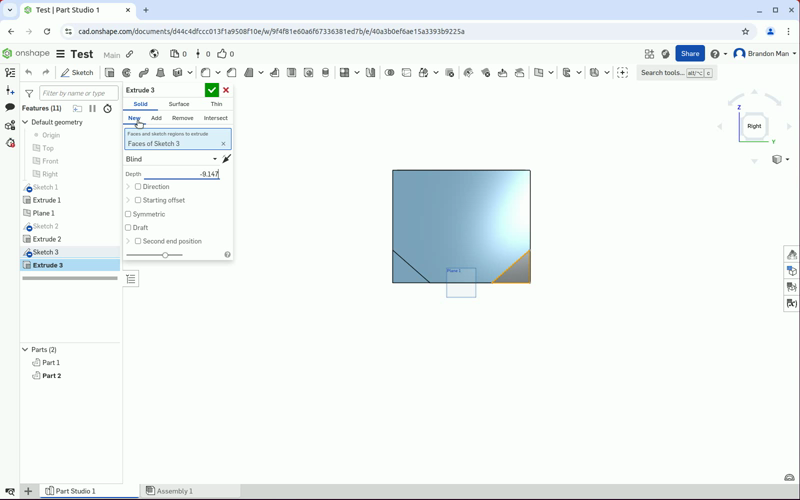
key(enter)
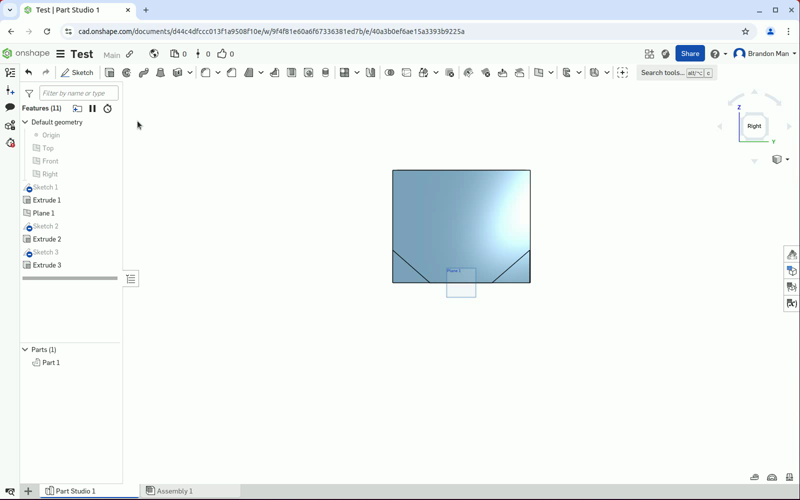
key(shift+h)
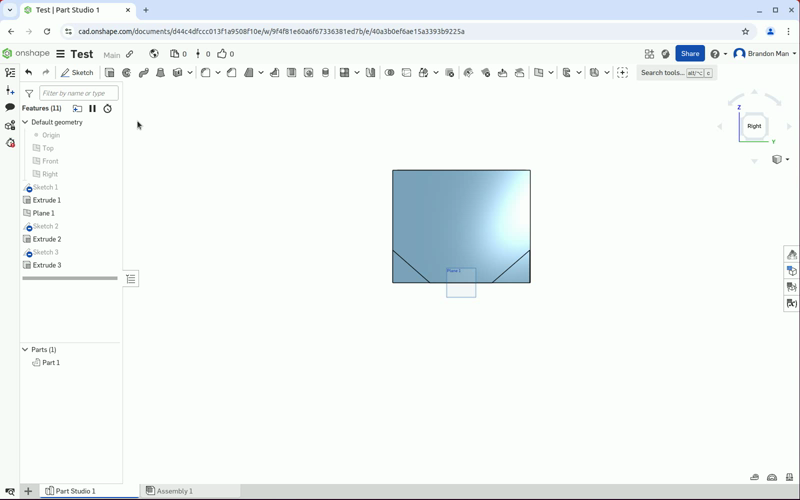
key(shift+h)
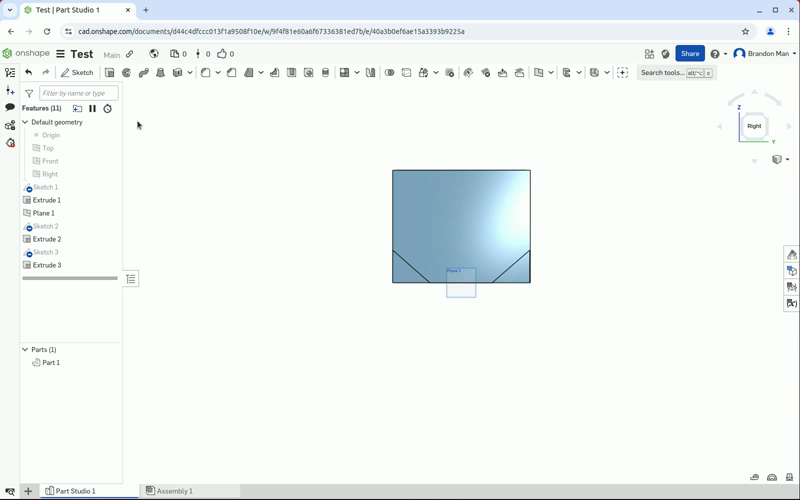
mouse_move(73, 189)
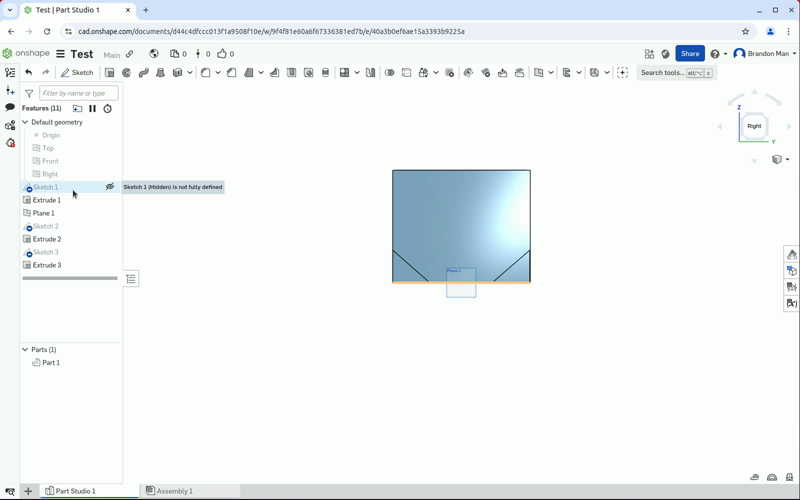
click(73, 189)
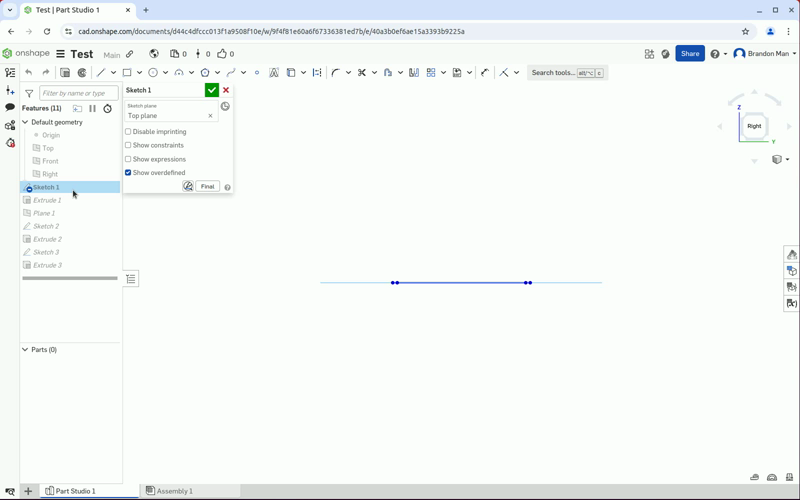
mouse_move(229, 92)
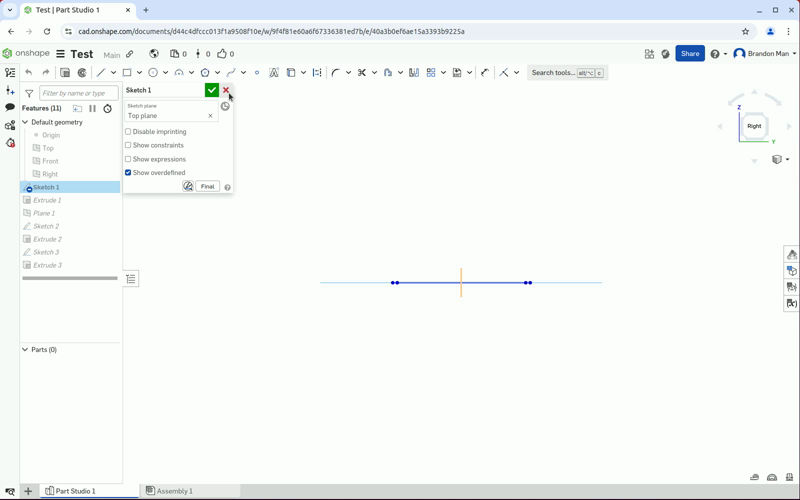
click(229, 92)
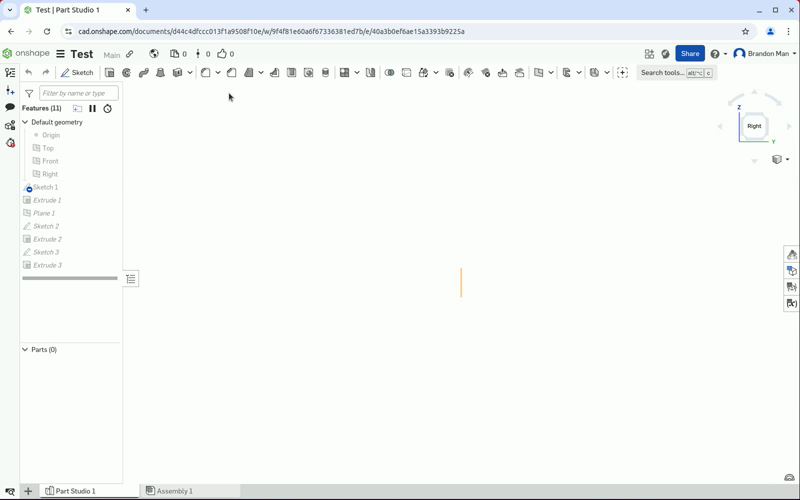
key(shift+s)
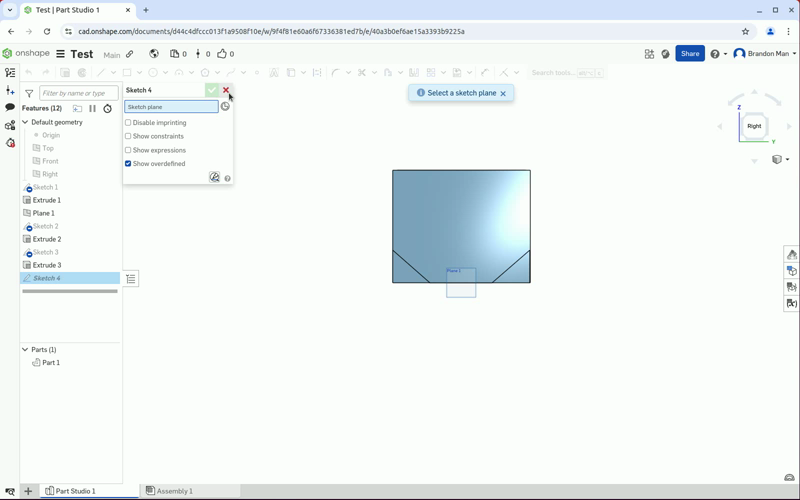
mouse_move(73, 215)
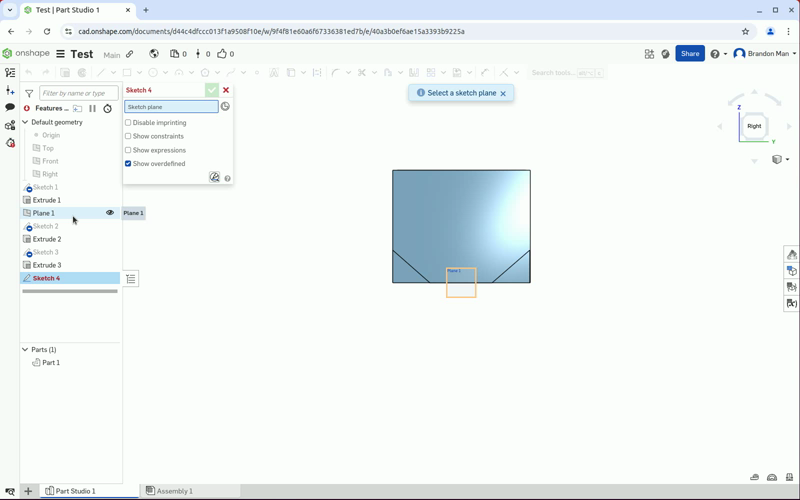
click(73, 215)
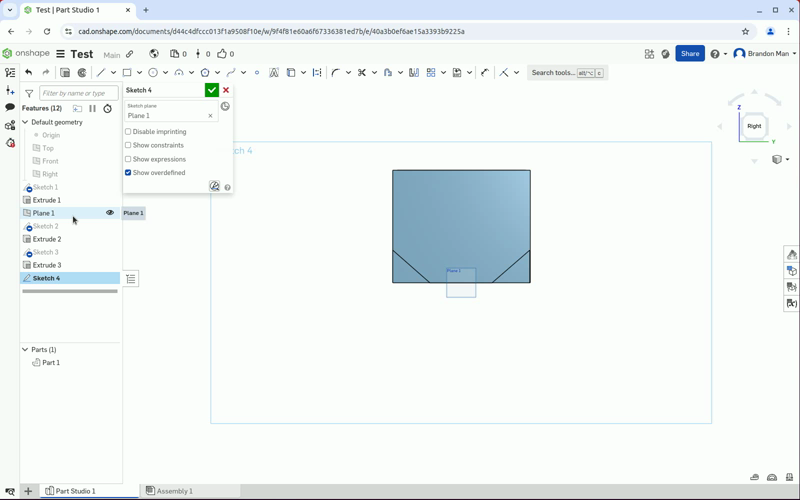
mouse_move(73, 352)
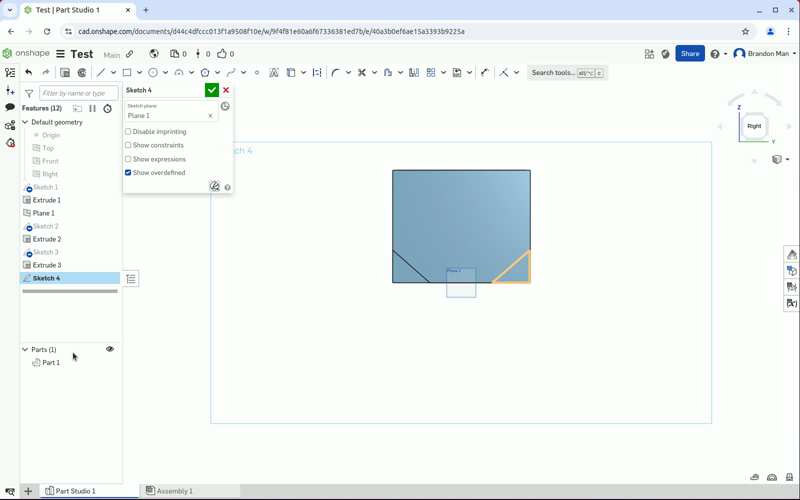
key(y)
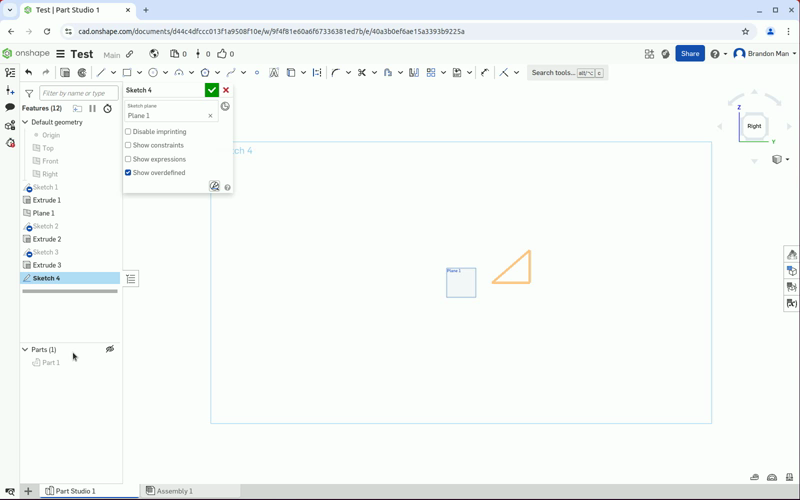
key(a)
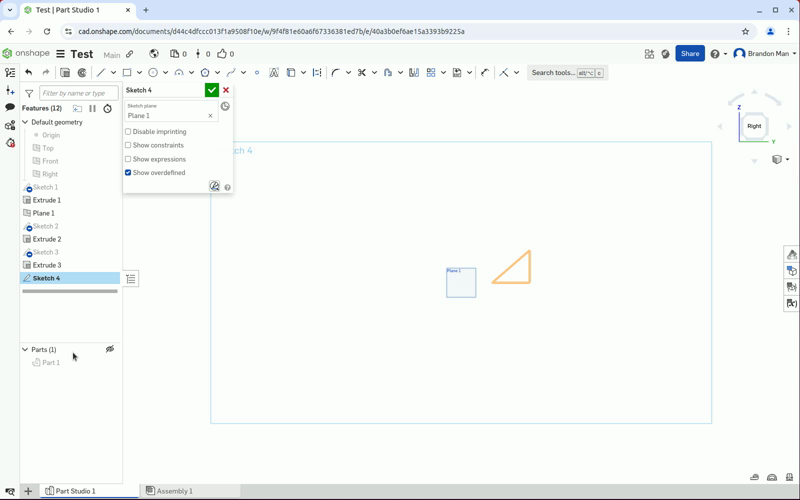
key_down(shift)
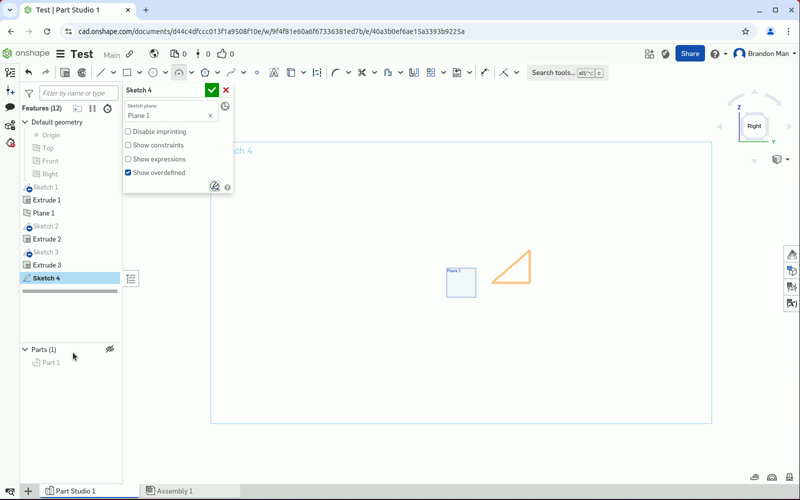
mouse_move(444, 170)
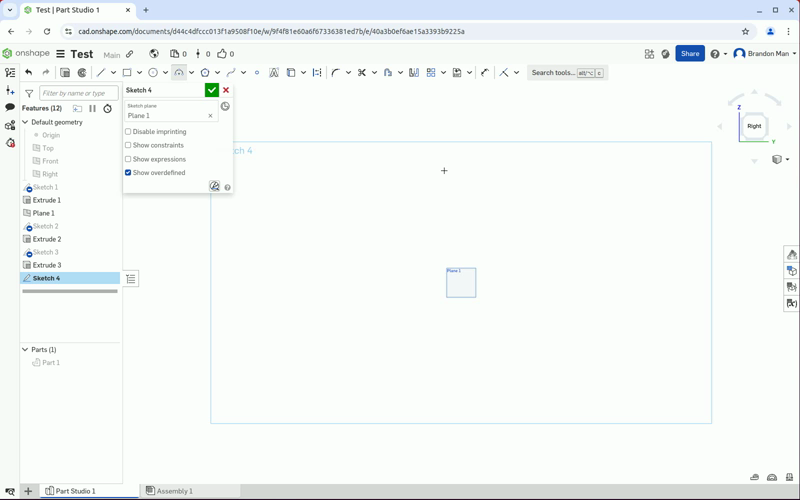
click(444, 170)
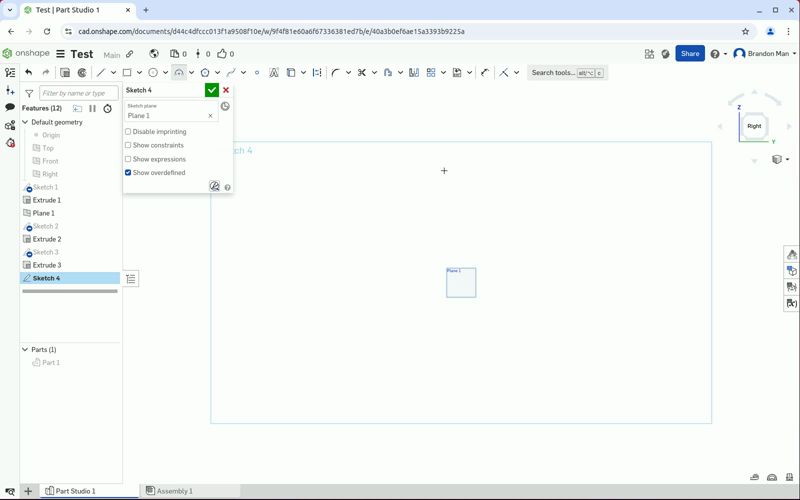
key_up(shift)
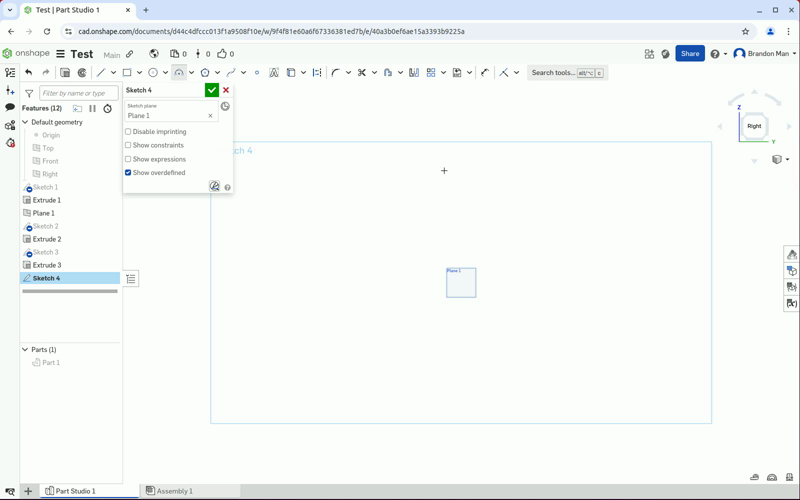
key_down(shift)
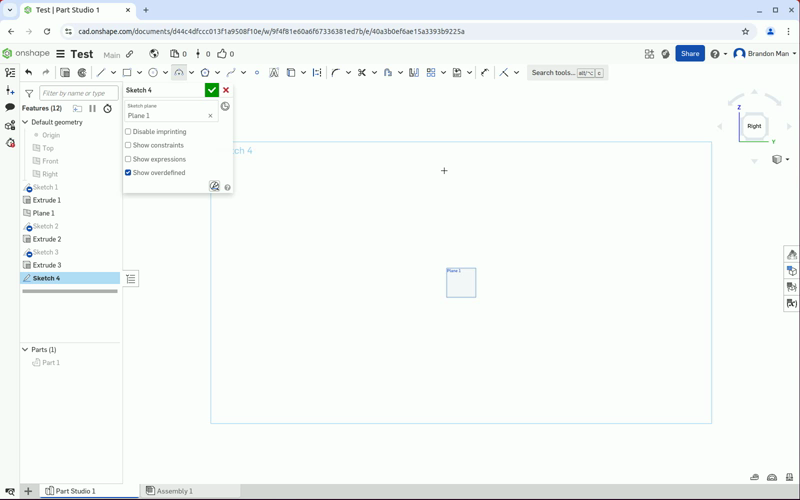
mouse_move(477, 170)
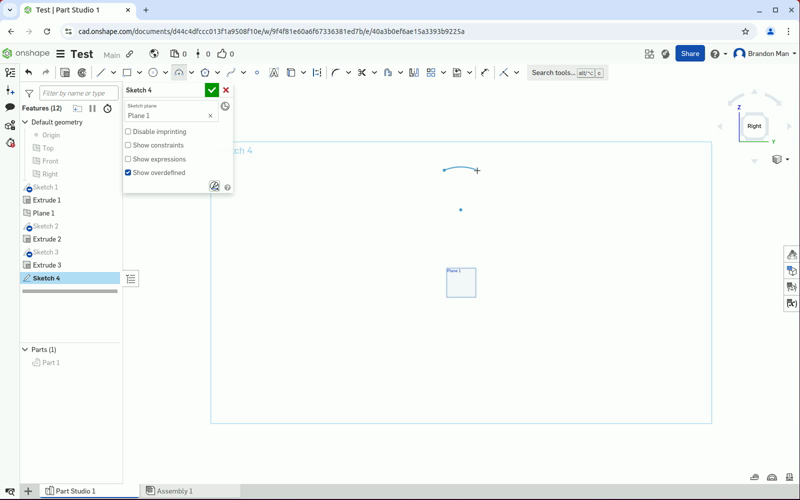
click(477, 170)
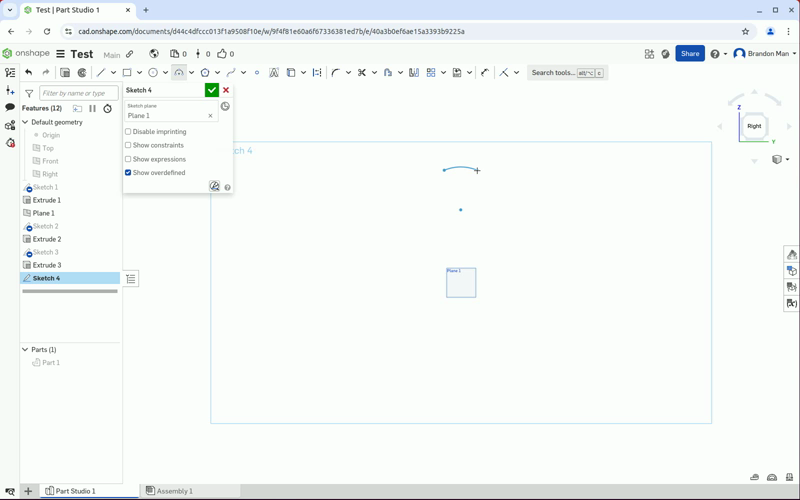
mouse_move(460, 186)
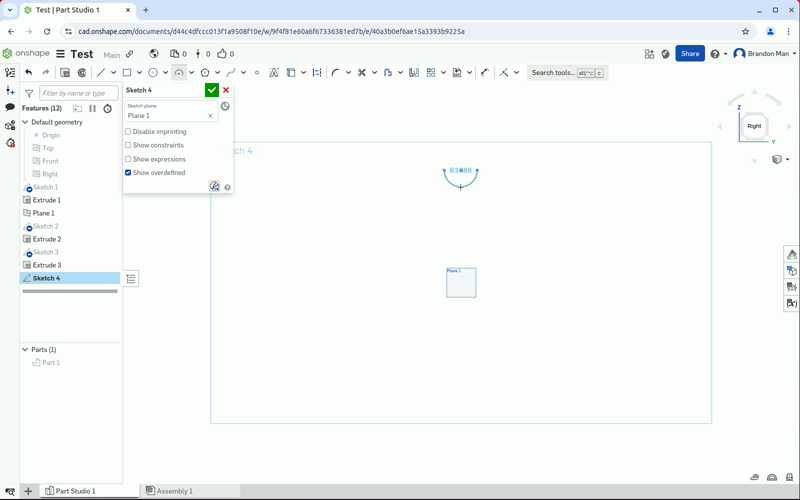
click(460, 186)
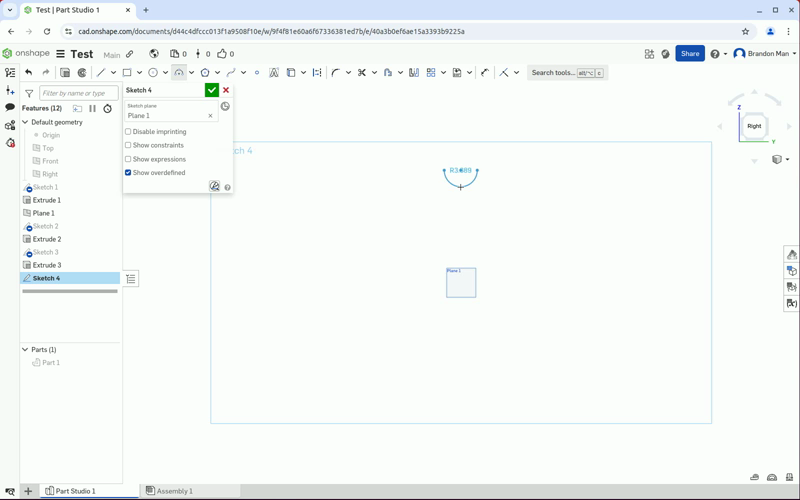
key_up(shift)
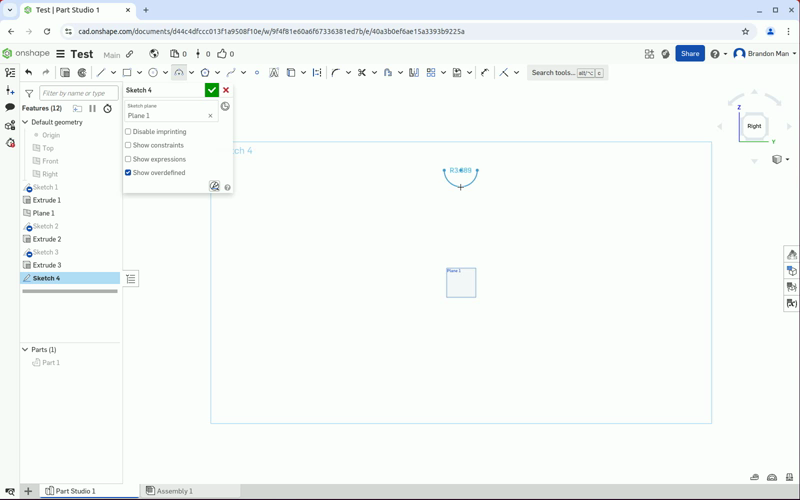
key(esc)
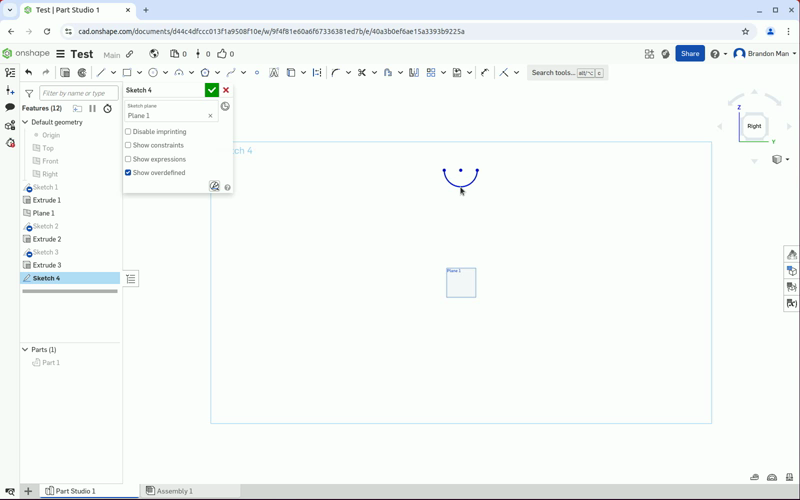
key(l)
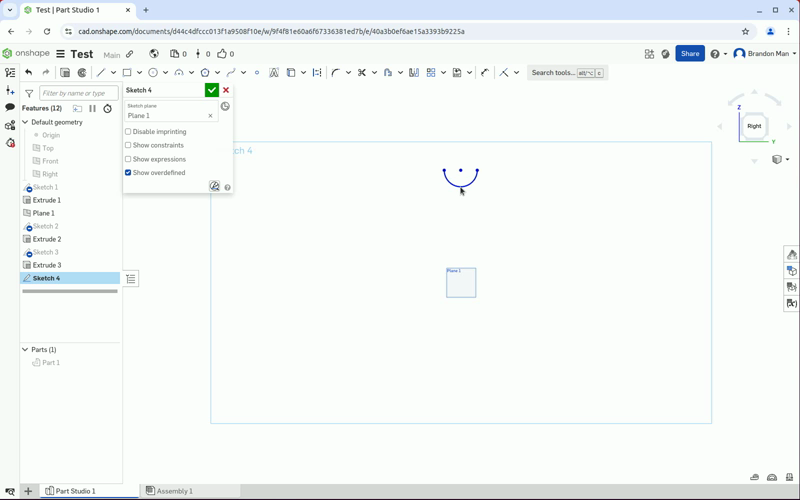
mouse_move(477, 170)
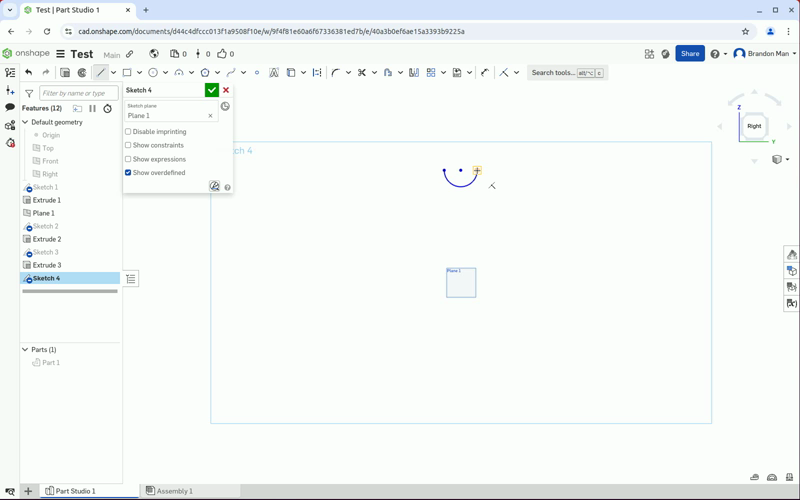
click(477, 170)
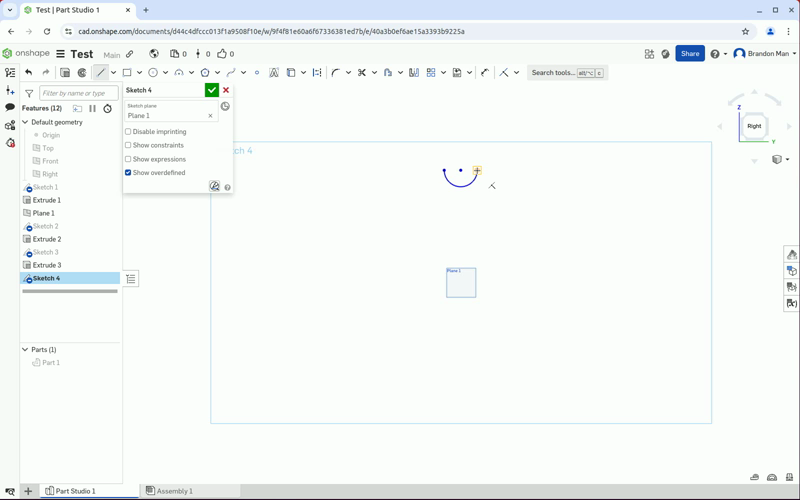
mouse_move(507, 170)
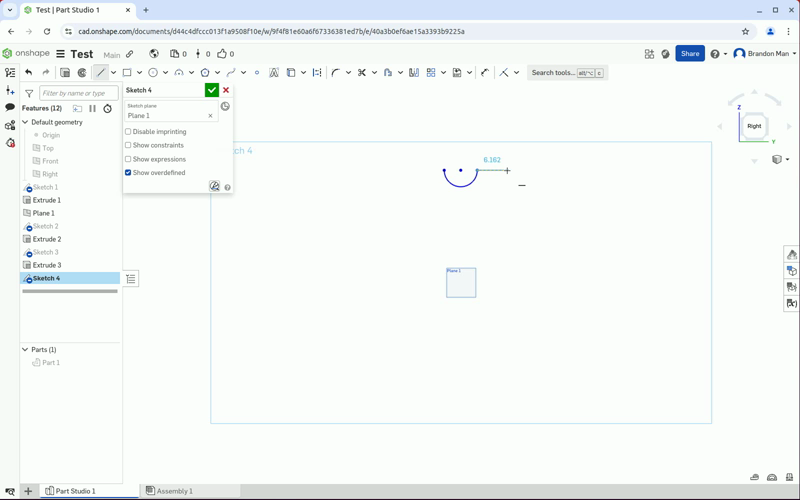
key_down(shift)
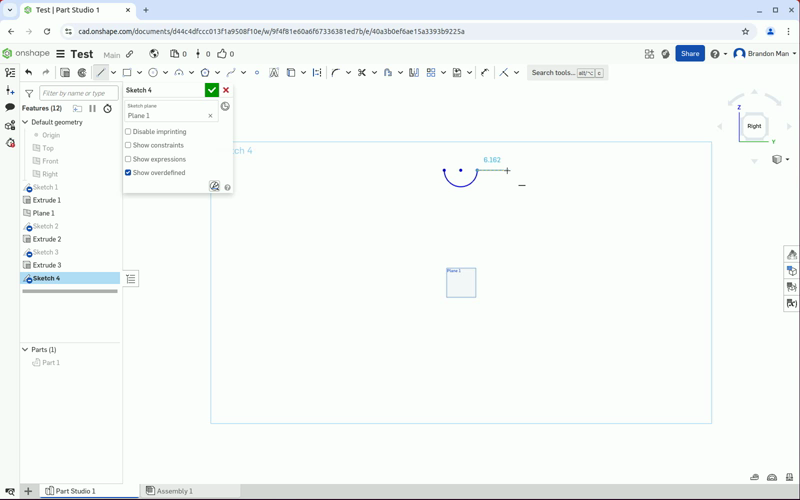
mouse_move(444, 170)
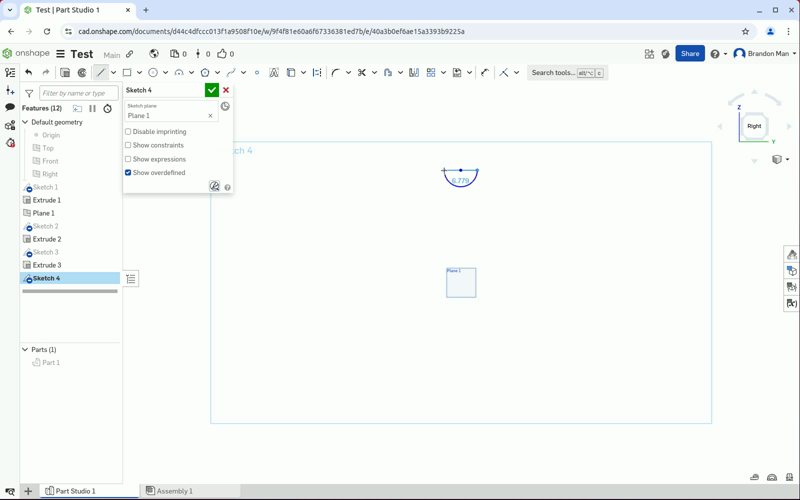
key_up(shift)
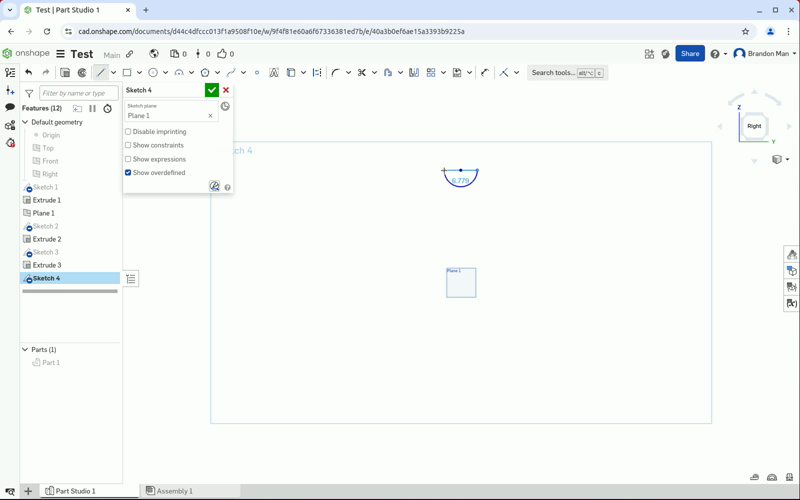
click(444, 170)
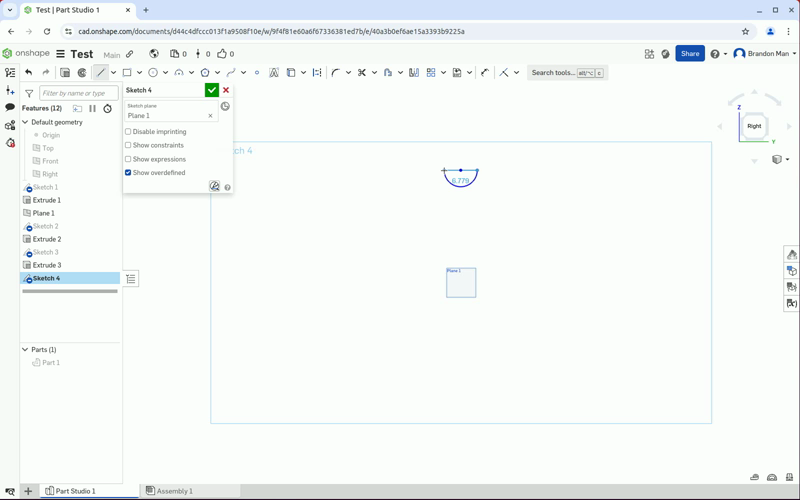
key(esc)
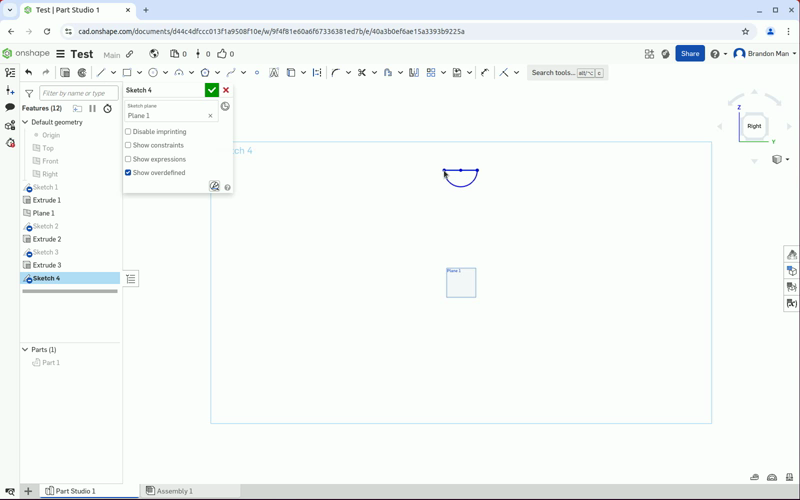
mouse_move(452, 175)
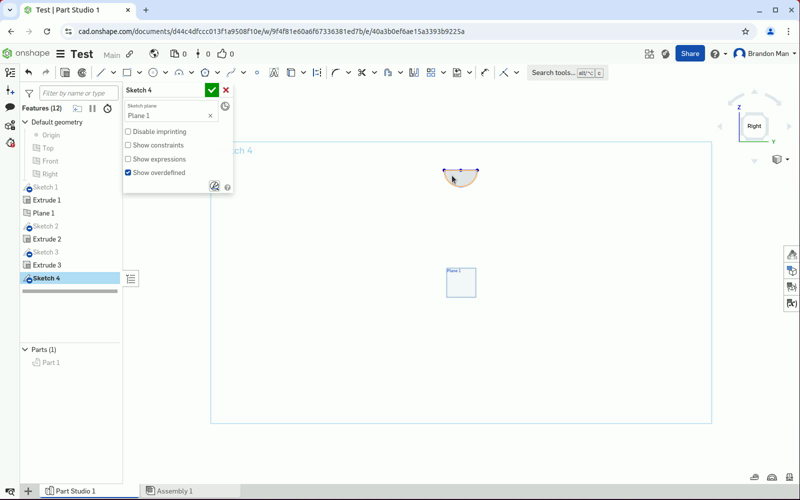
scroll(6)
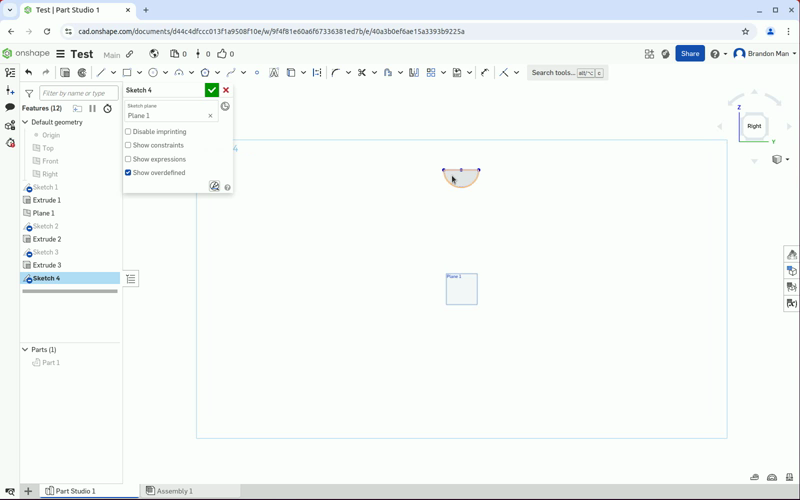
scroll(6)
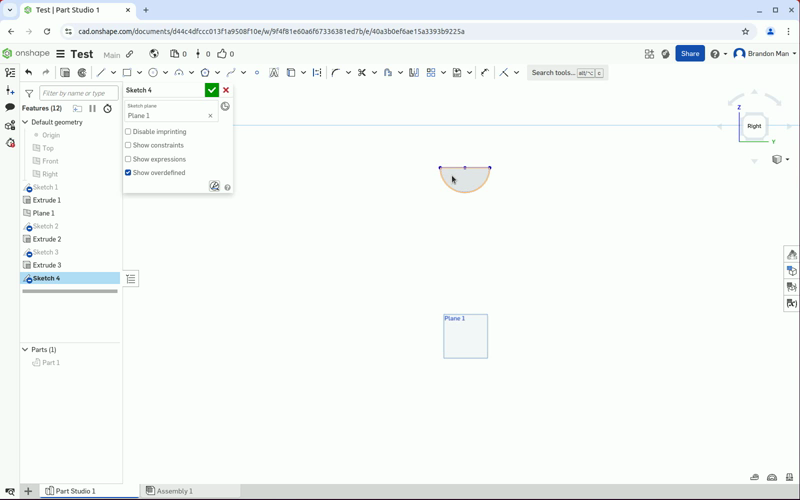
scroll(6)
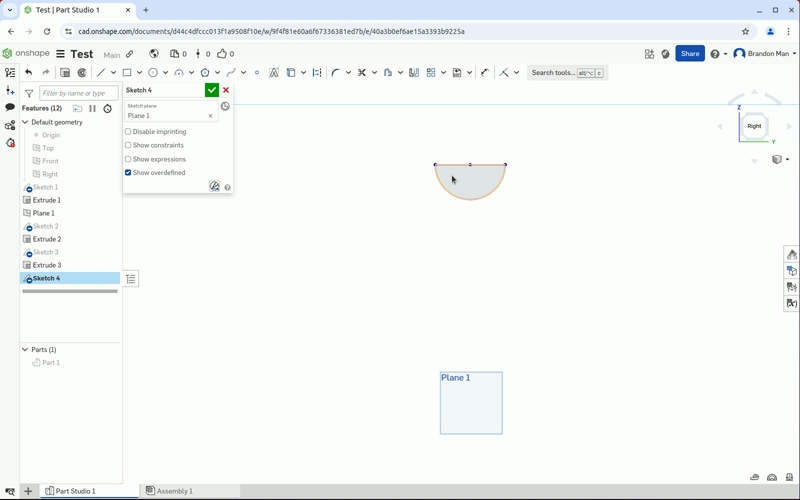
scroll(6)
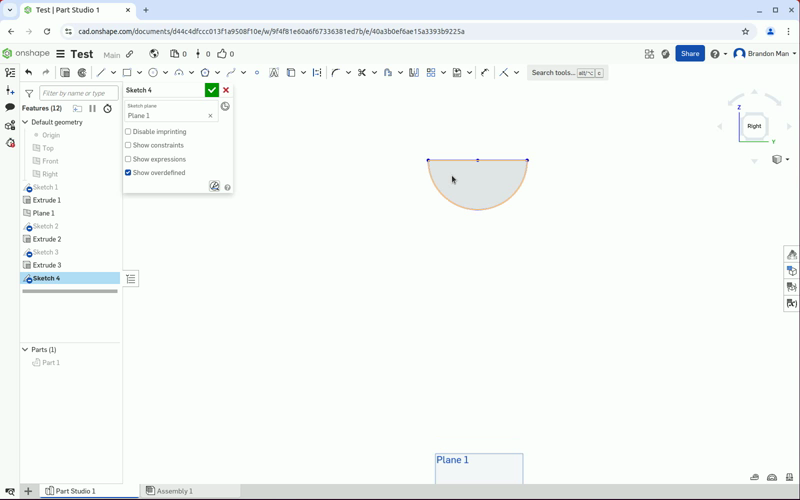
scroll(6)
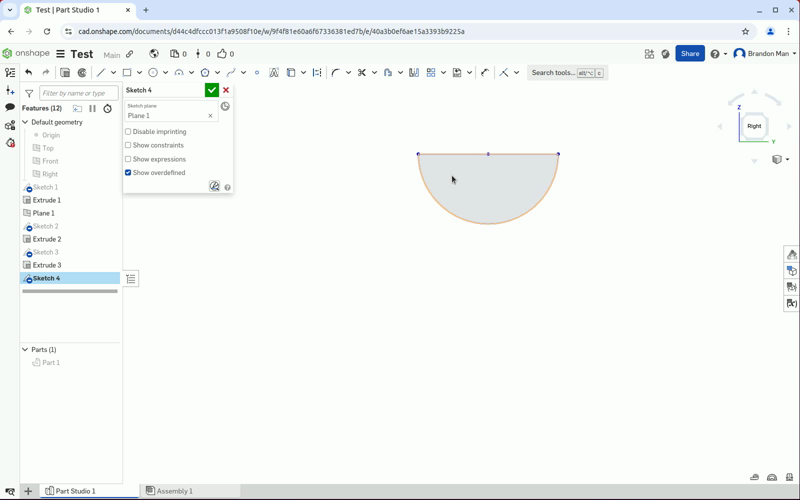
scroll(6)
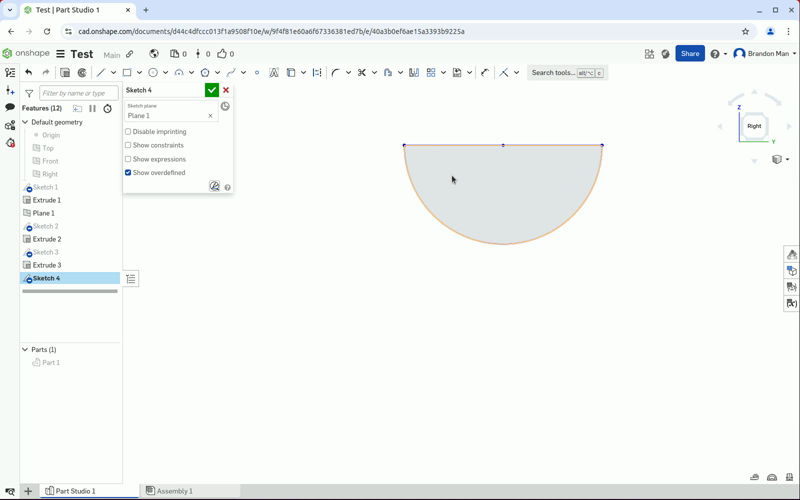
scroll(6)
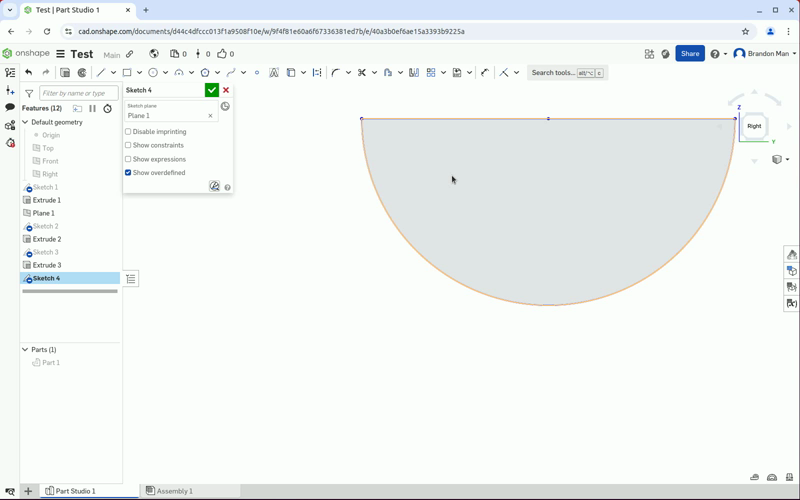
click(452, 175)
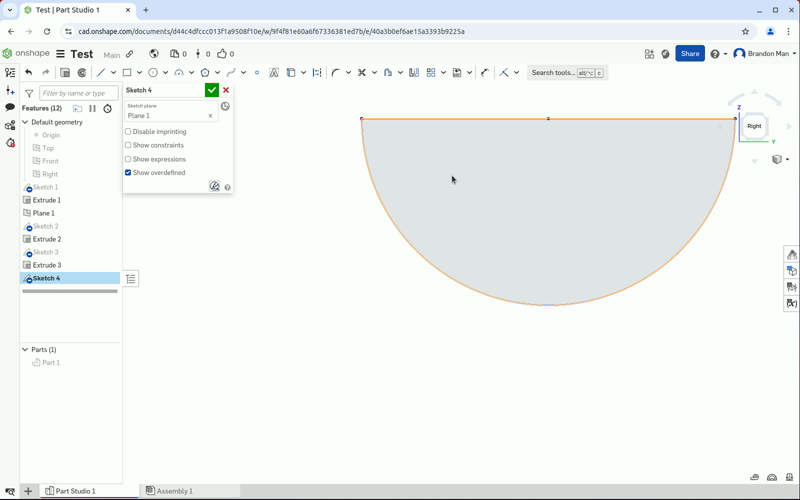
scroll(-6)
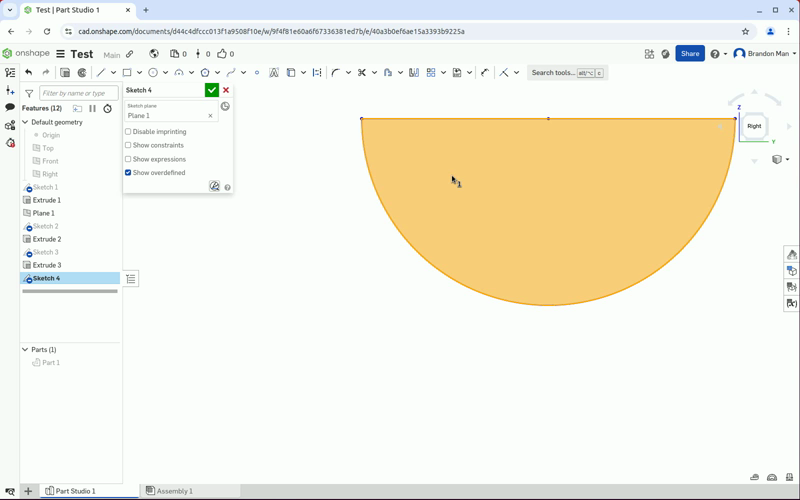
scroll(-6)
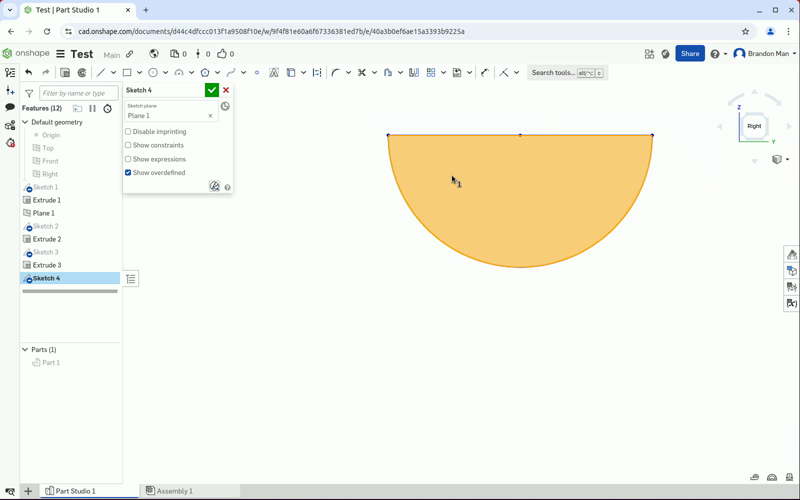
scroll(-6)
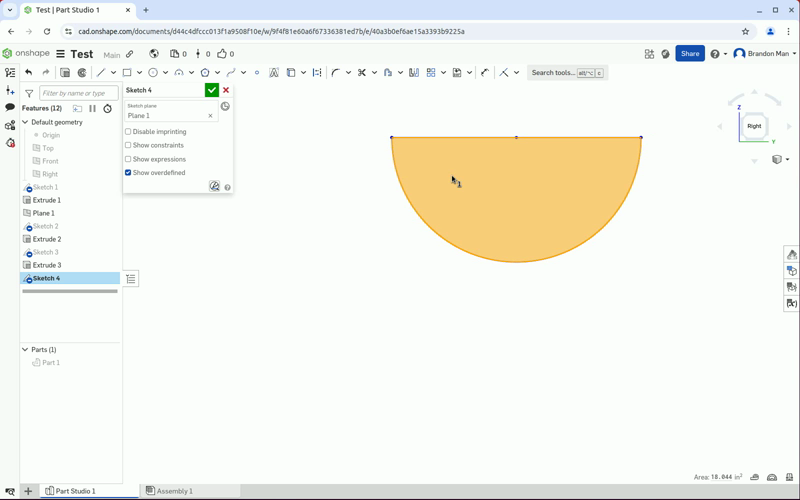
scroll(-6)
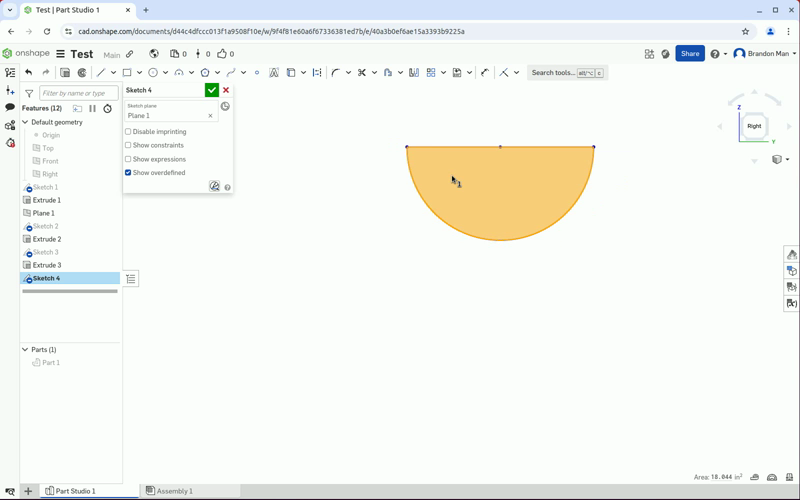
scroll(-6)
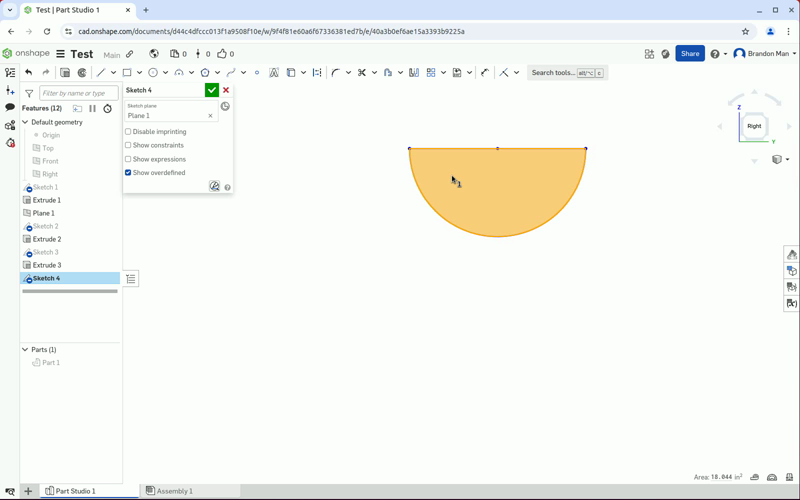
scroll(-6)
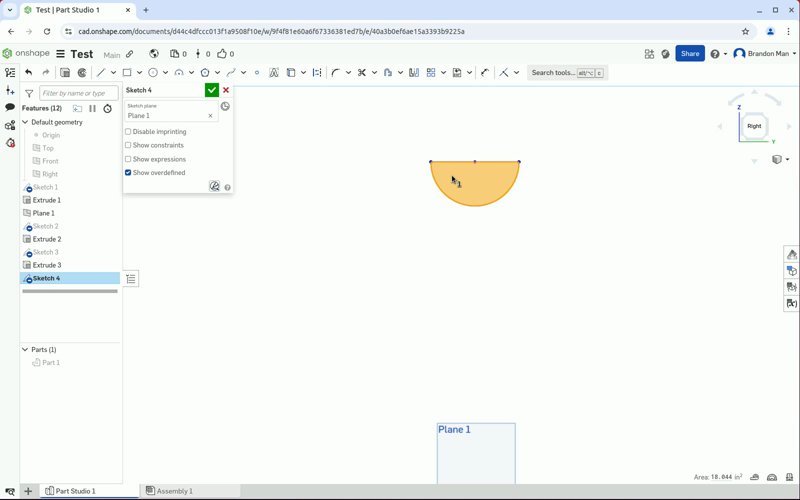
scroll(-6)
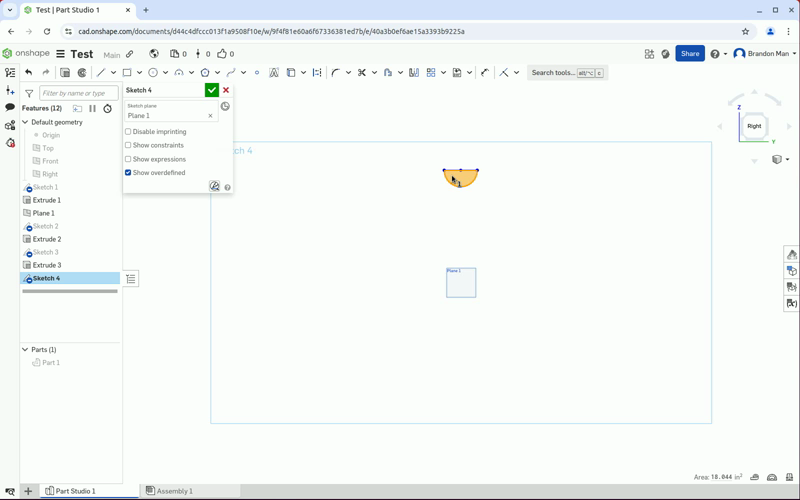
mouse_move(73, 352)
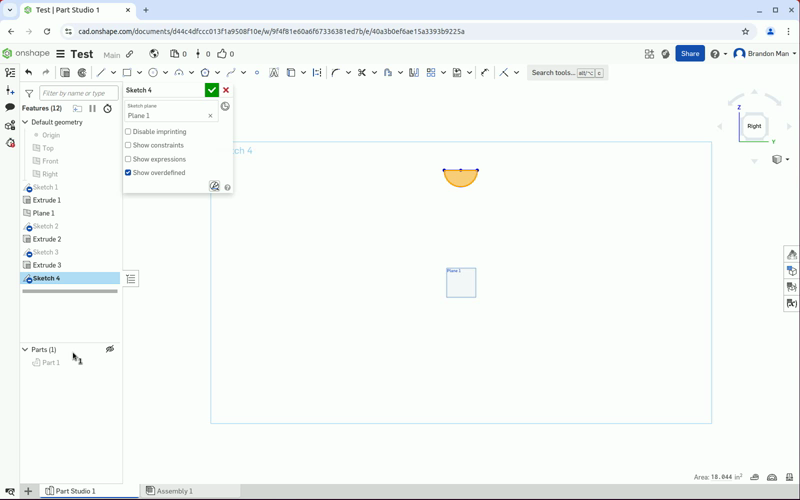
key(shift+y)
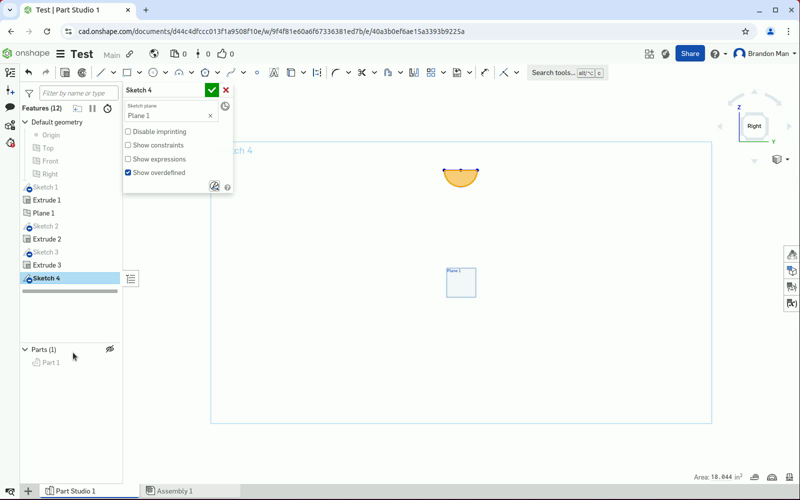
key(shift+e)
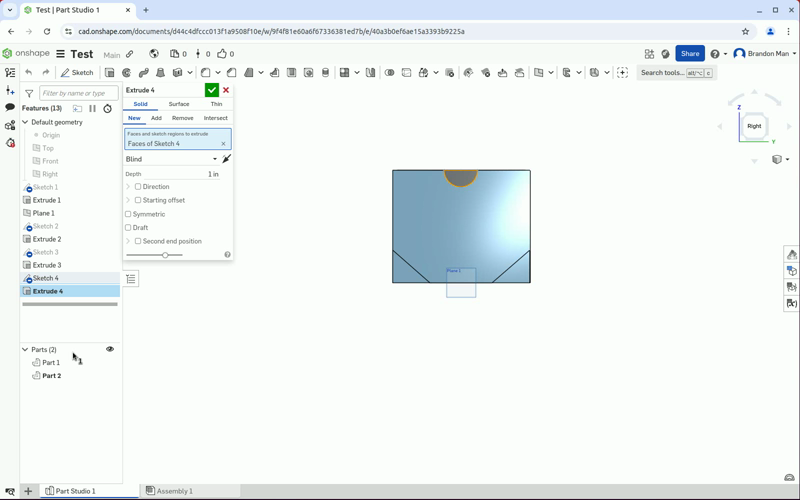
mouse_move(143, 106)
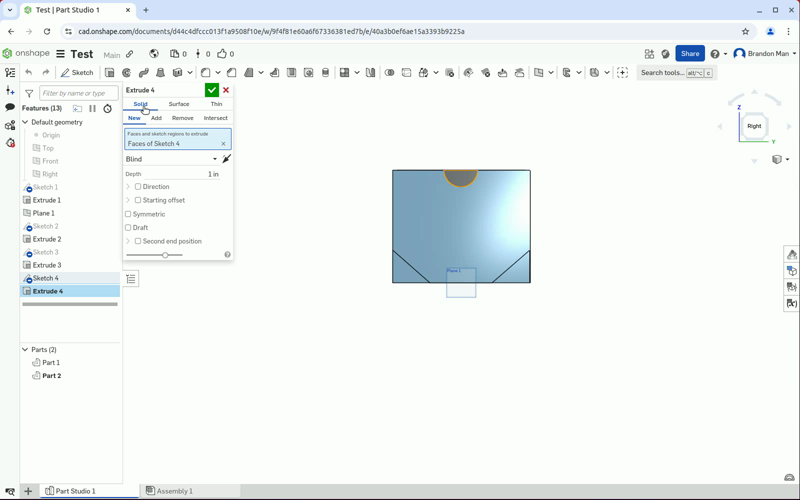
click(143, 106)
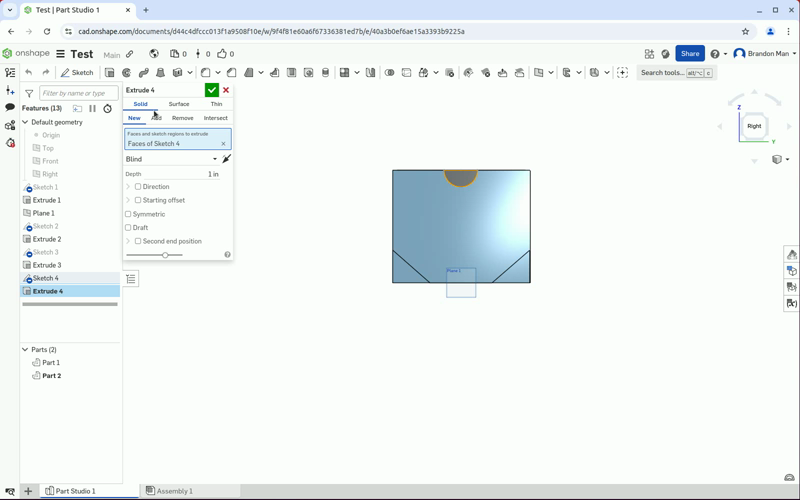
mouse_move(186, 120)
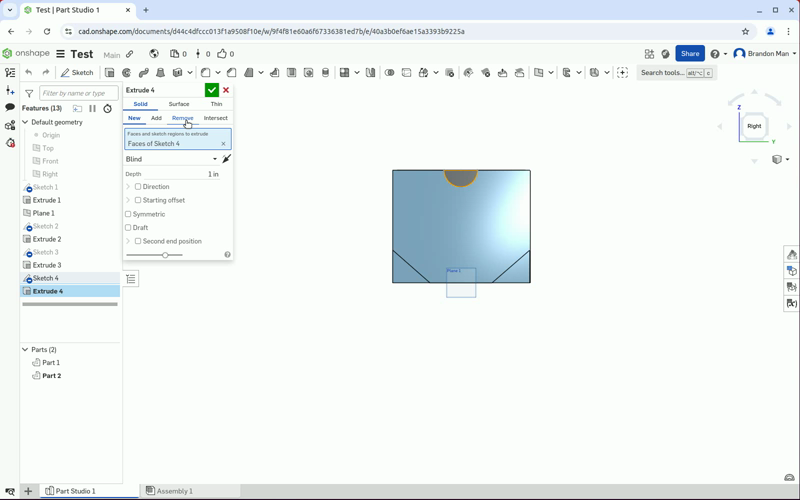
click(186, 120)
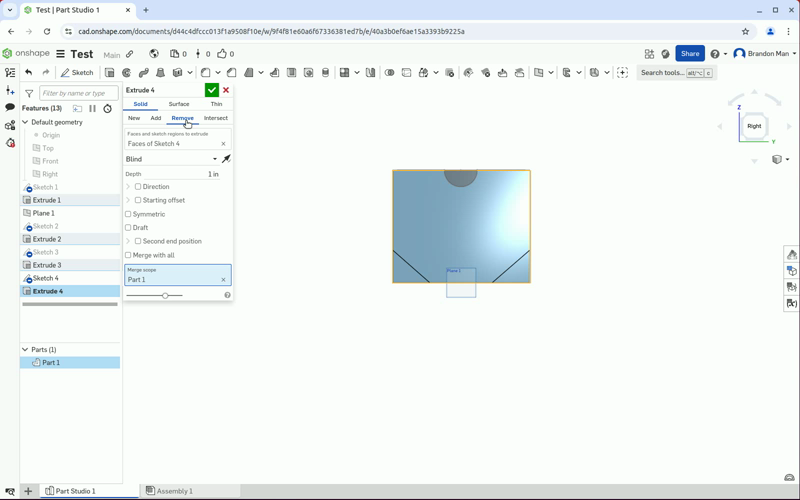
key(tab, 4)
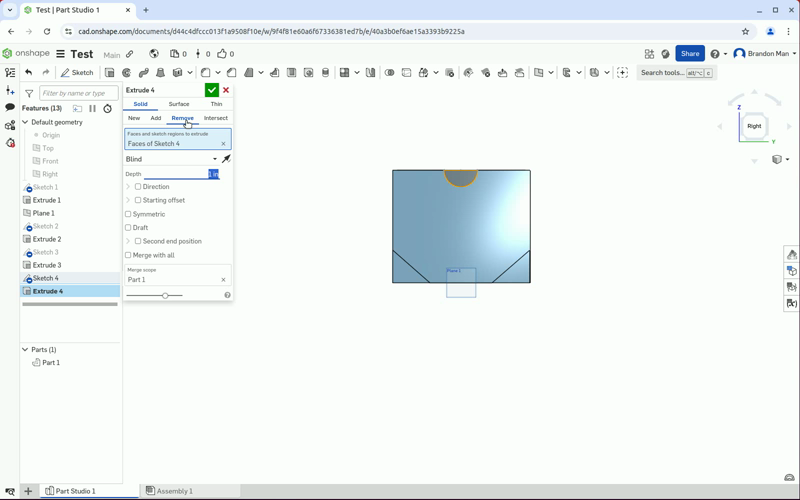
text(9.147)
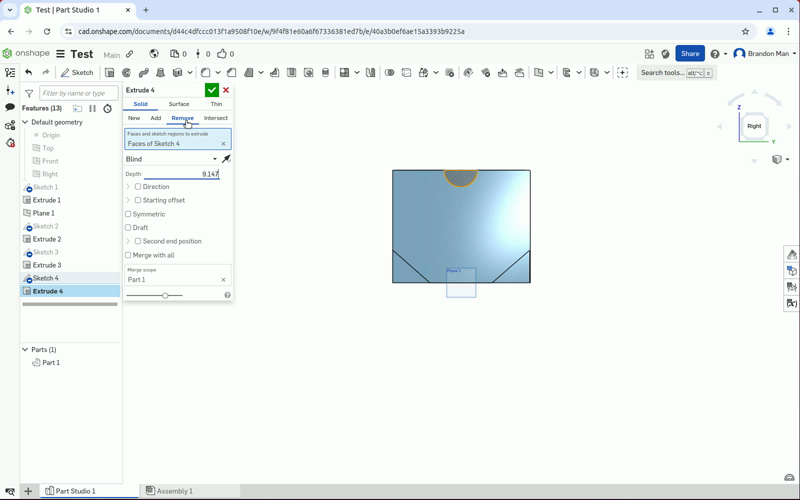
key(tab, 6)
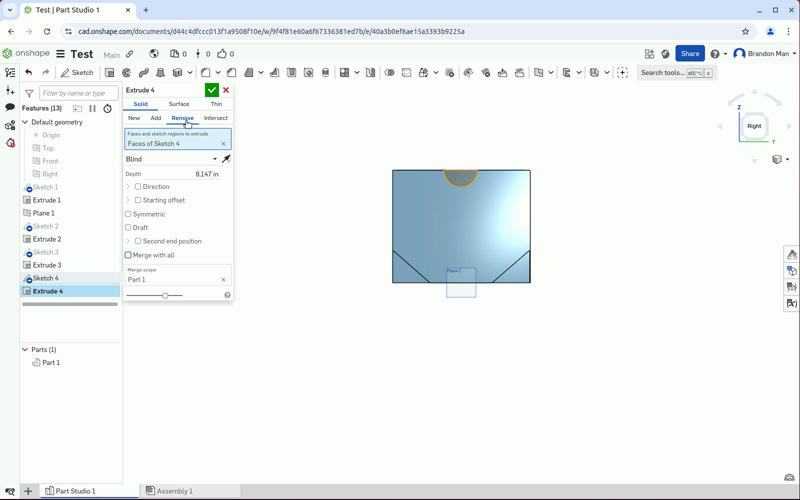
key(space)
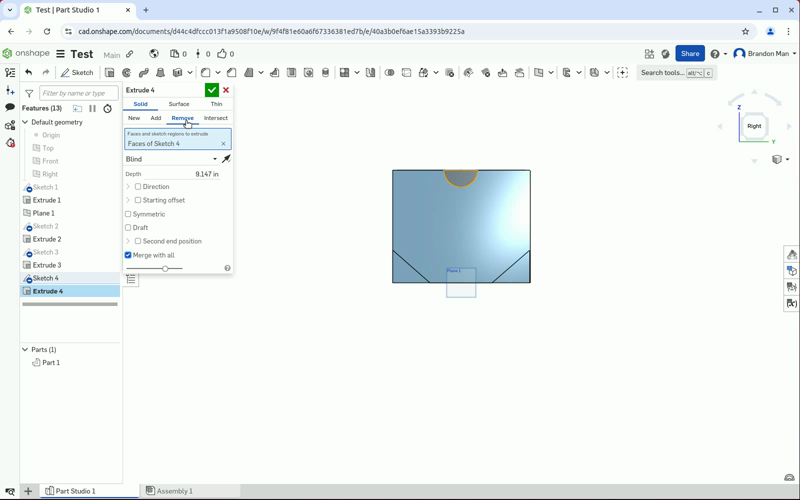
key(enter)
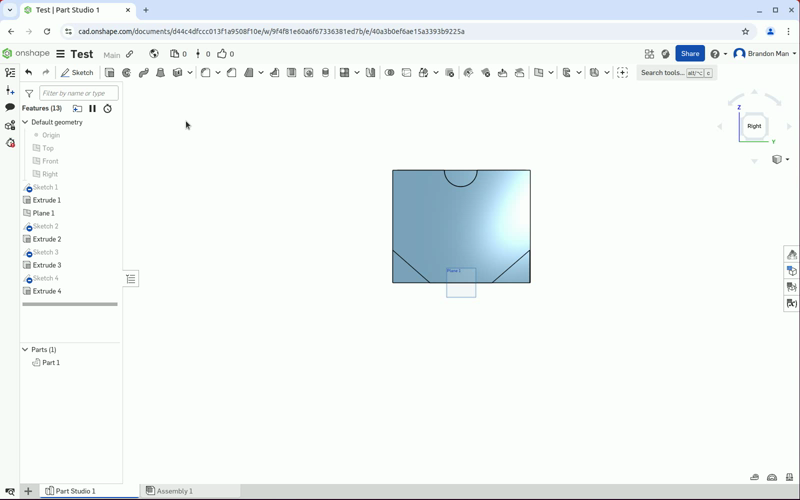
key(shift+h)
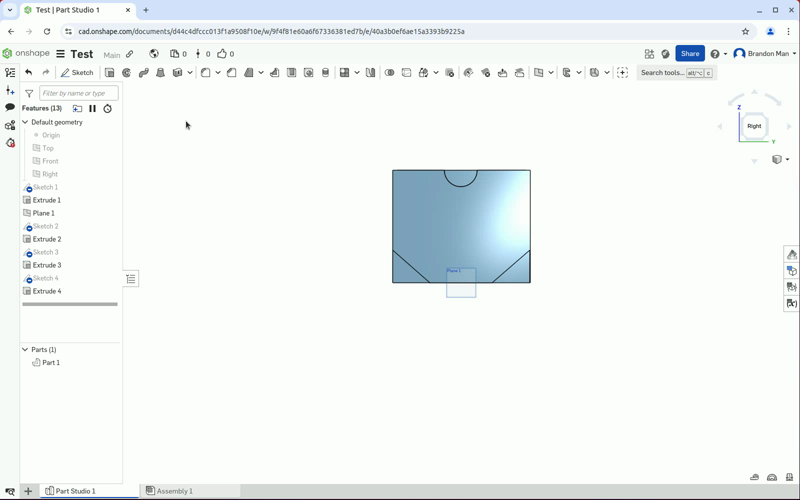
key(shift+h)
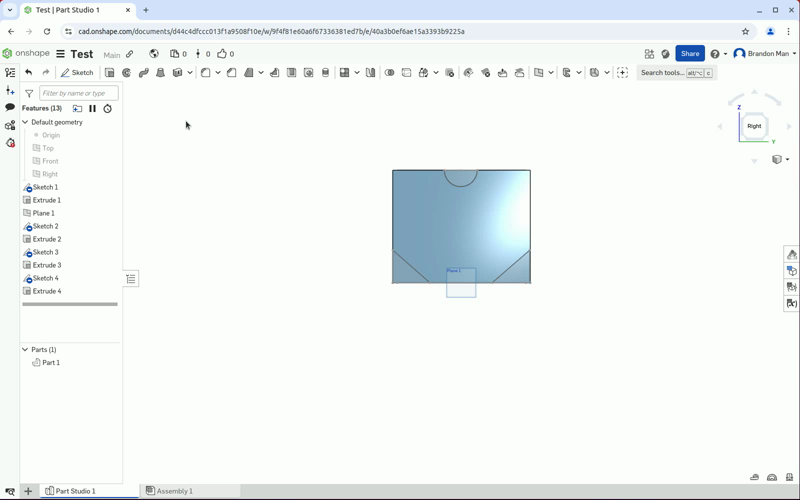
key(shift+7)
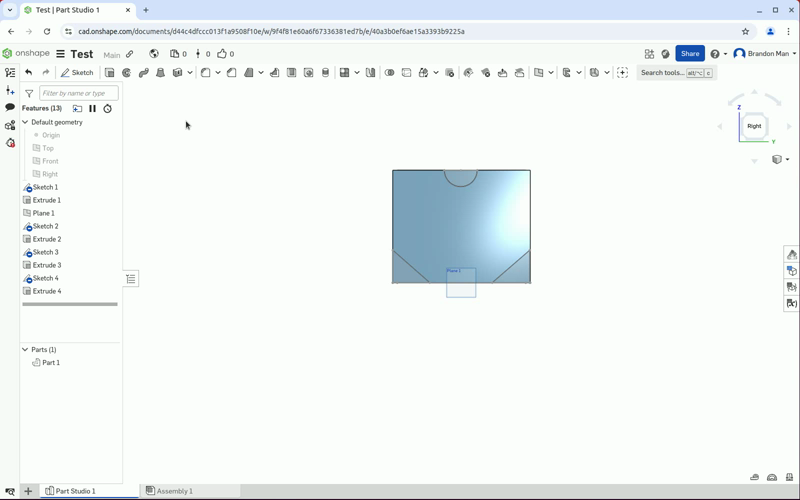
key(right, 2)
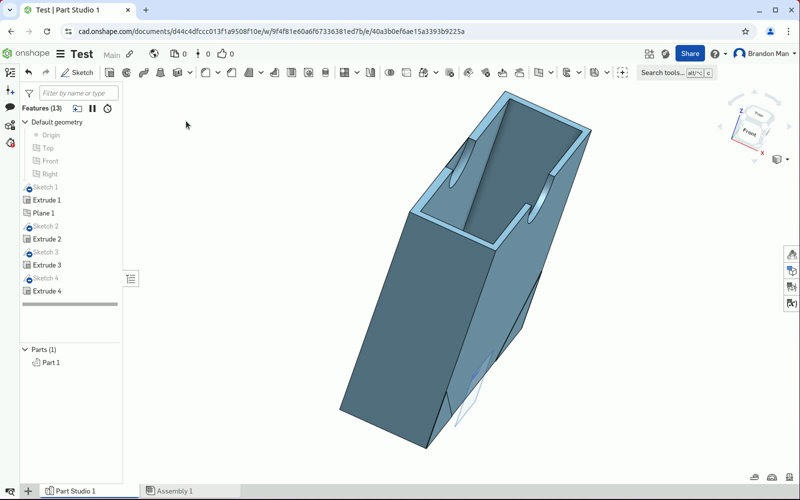
key(down, 2)
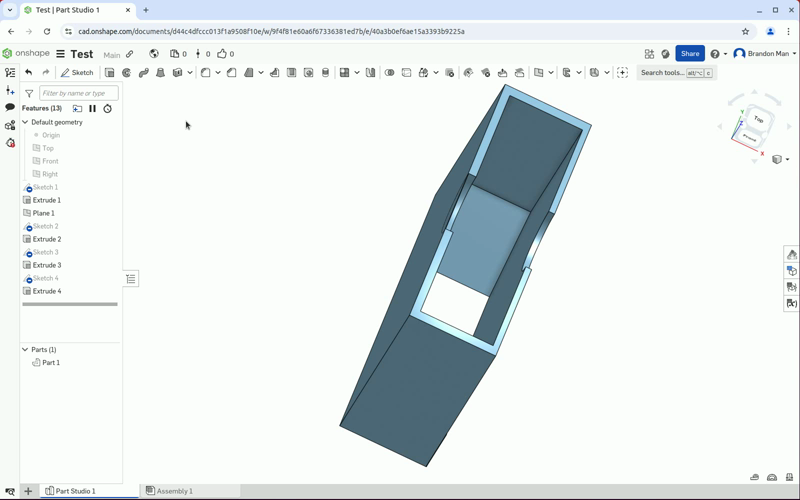
key(up, 2)
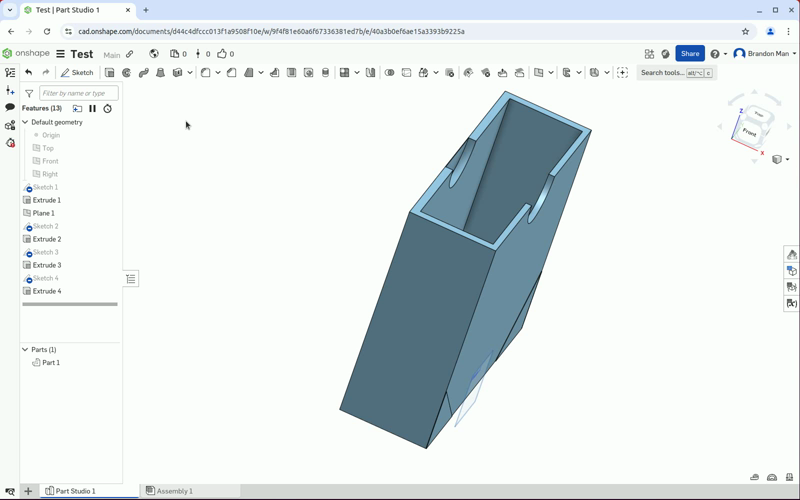
key(left, 2)
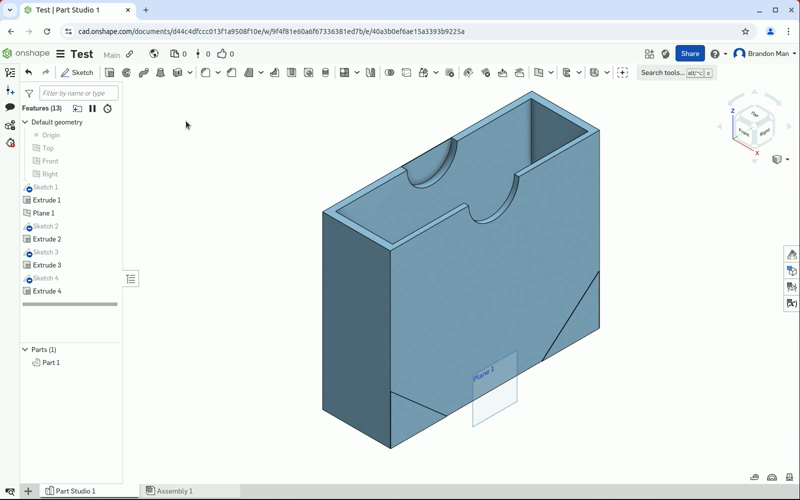
mouse_move(73, 189)
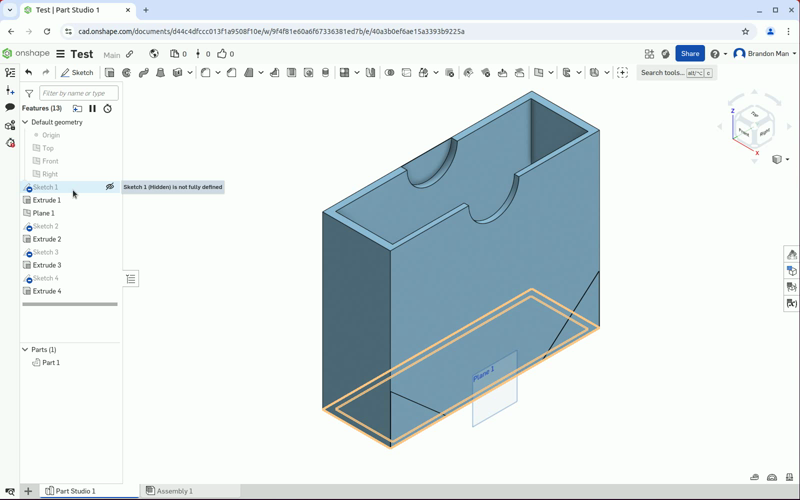
click(73, 189)